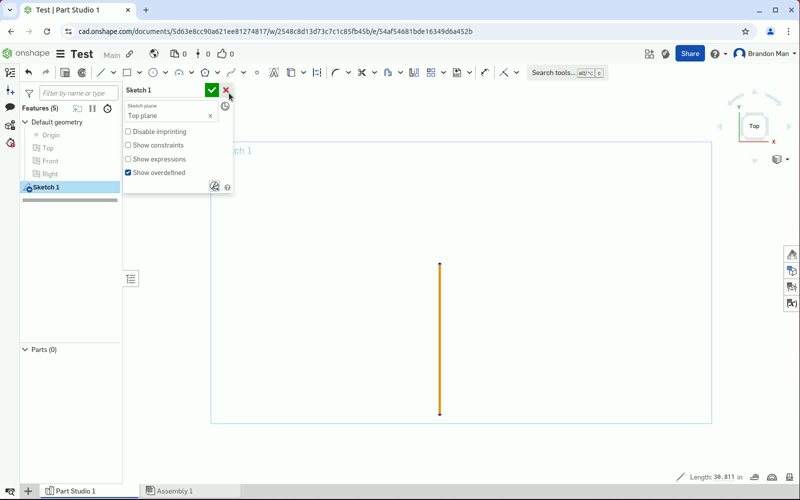
key(shift+h)
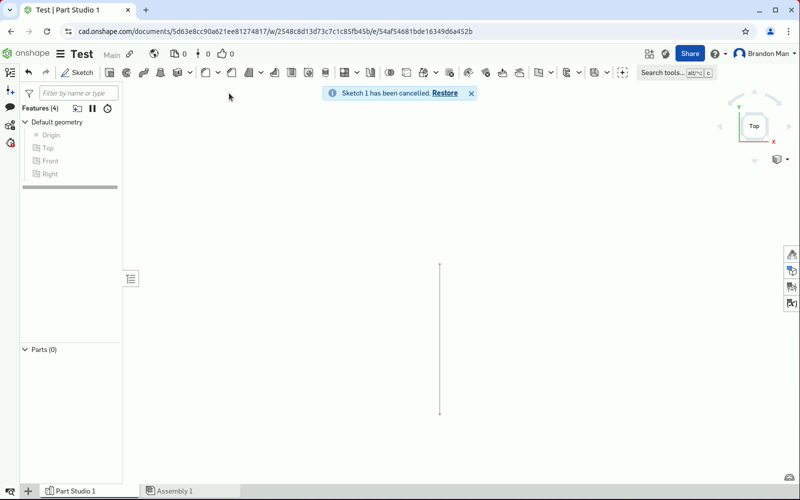
mouse_move(73, 352)
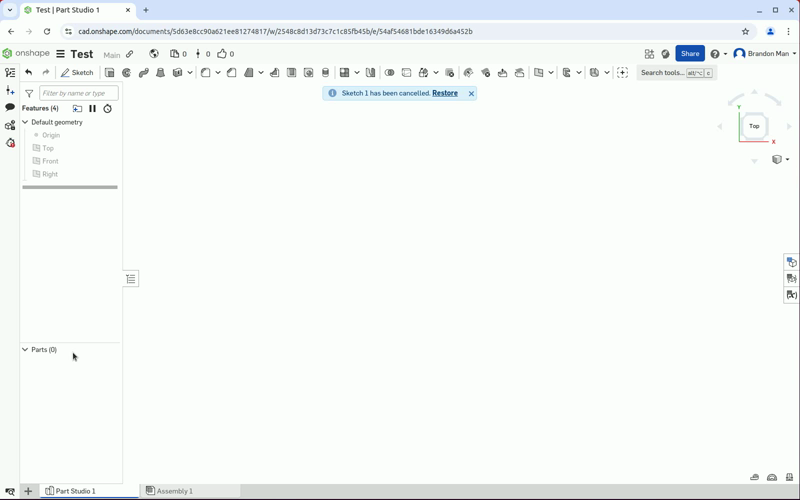
key(y)
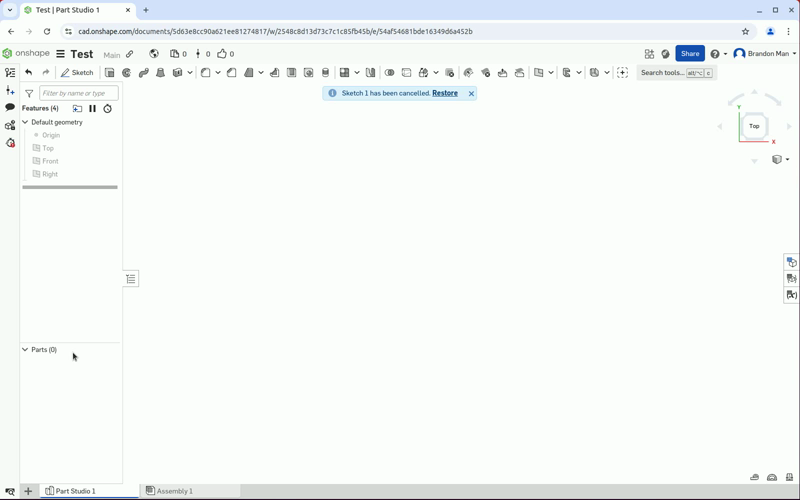
key(shift+p)
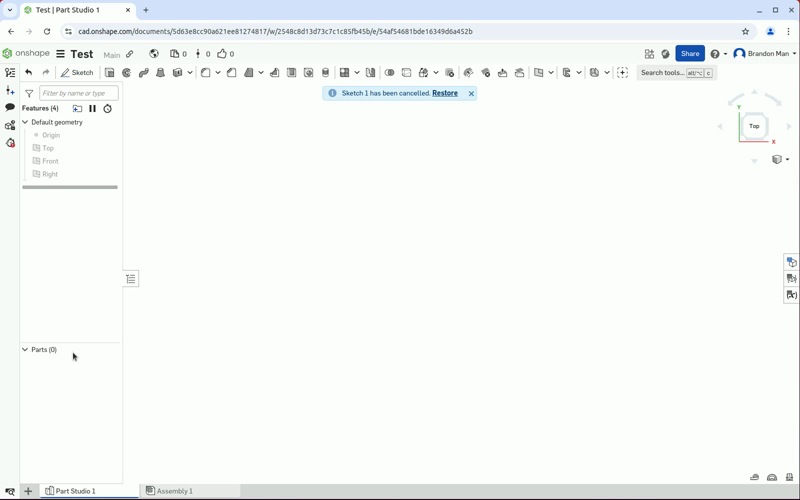
key(space)
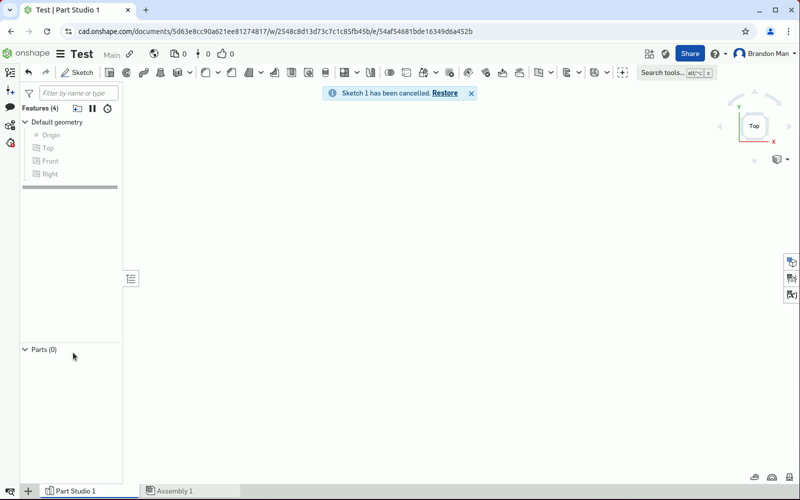
key_down(shift)
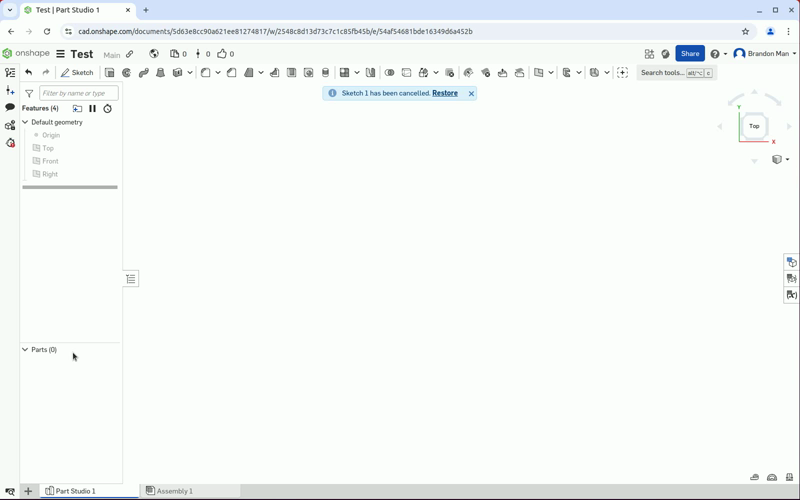
key(up)
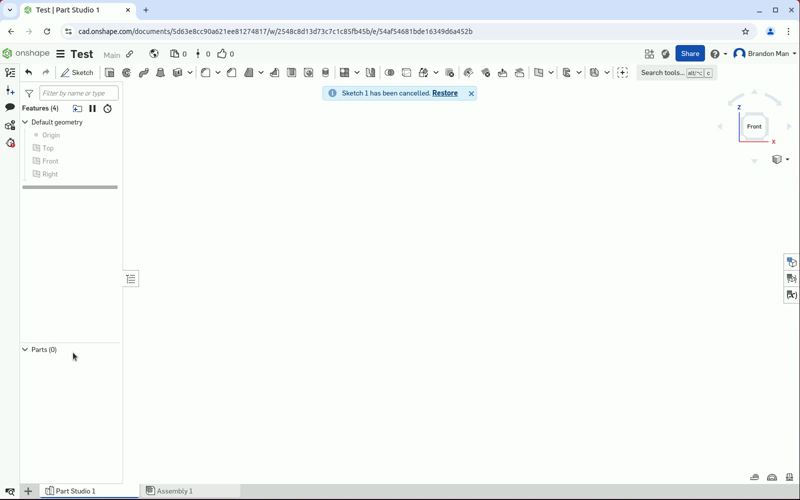
key_up(shift)
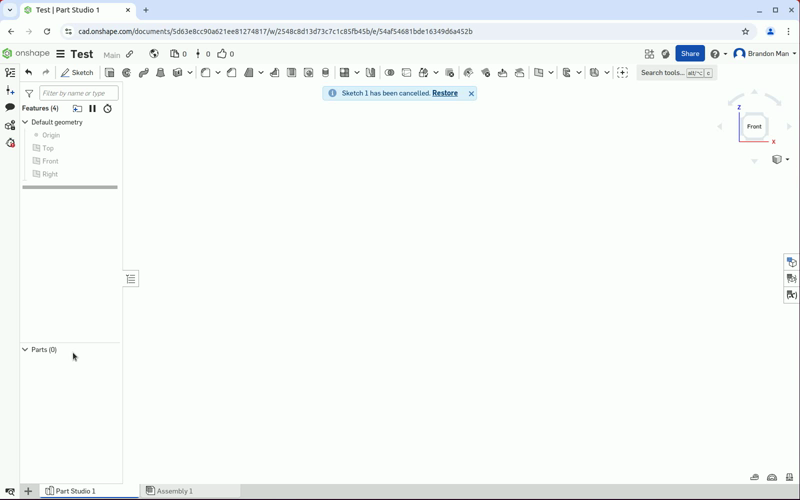
mouse_move(73, 352)
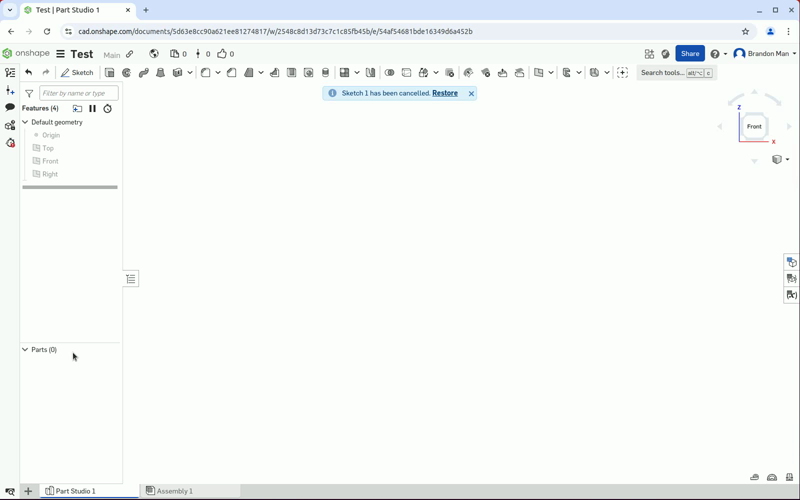
key(shift+y)
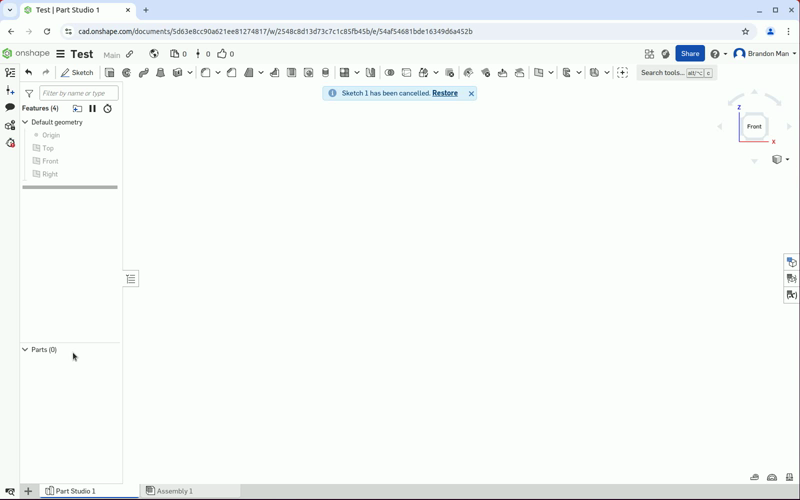
key(shift+s)
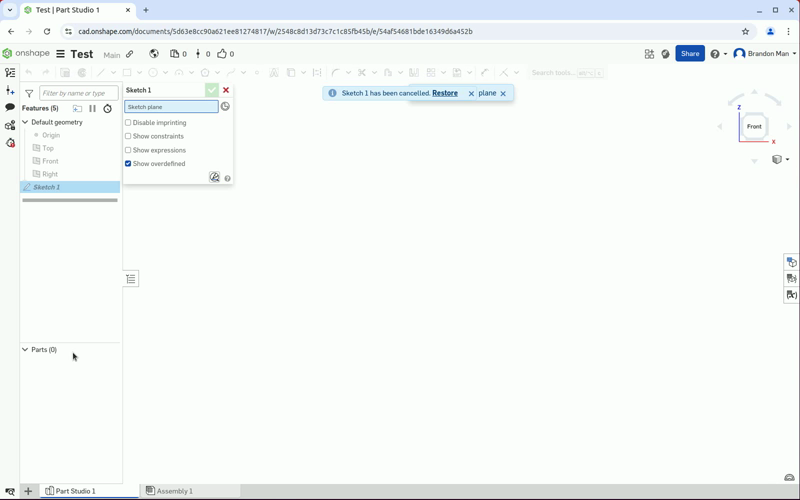
mouse_move(73, 163)
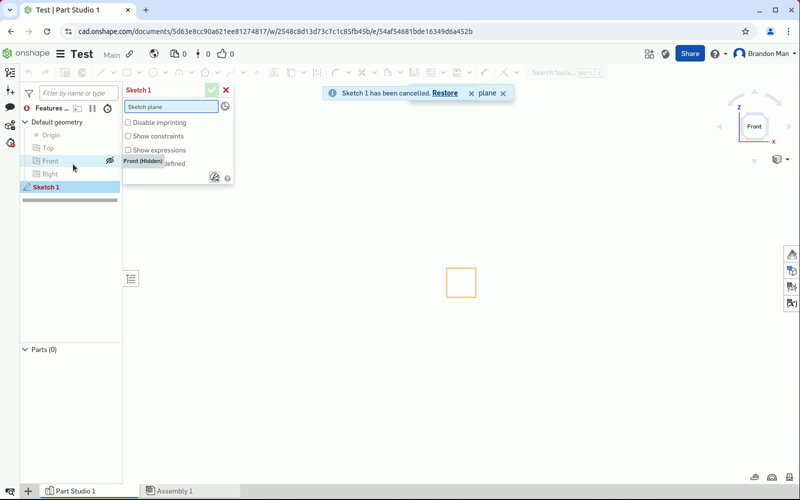
click(73, 163)
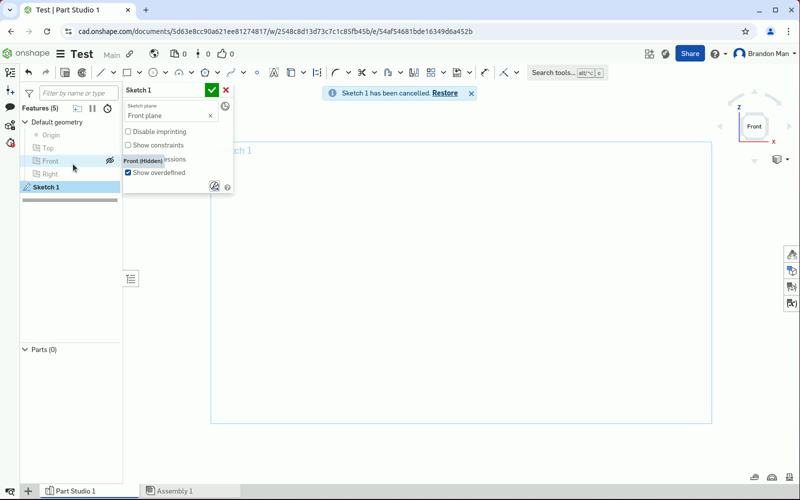
mouse_move(73, 352)
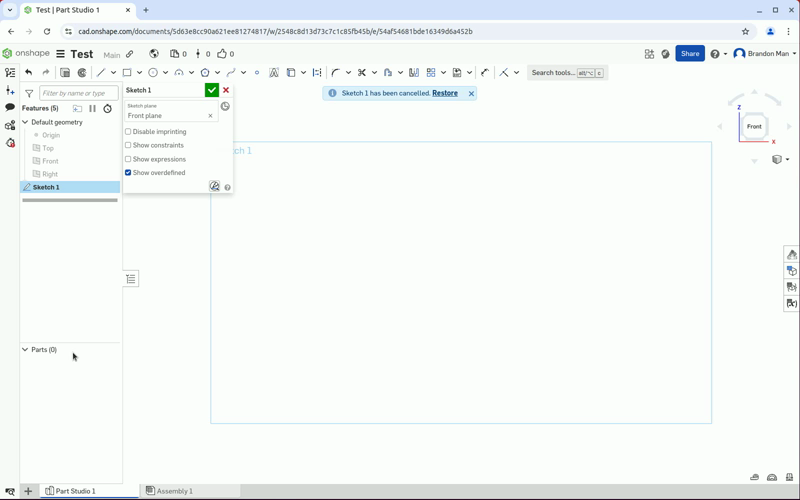
key(y)
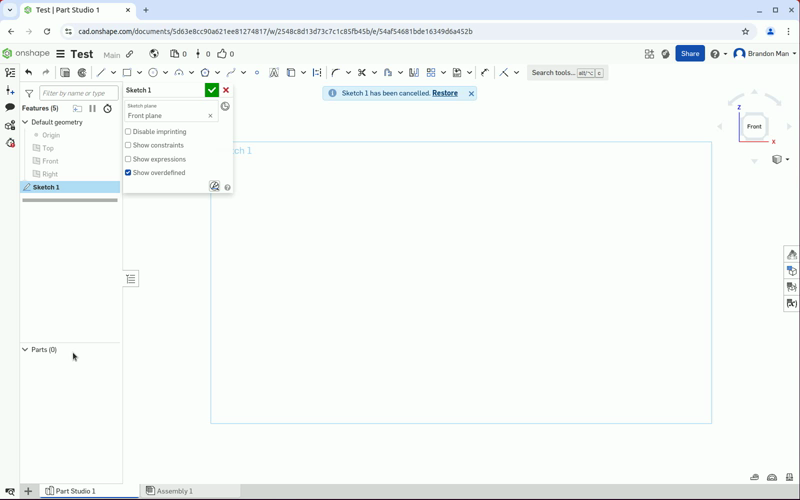
key(l)
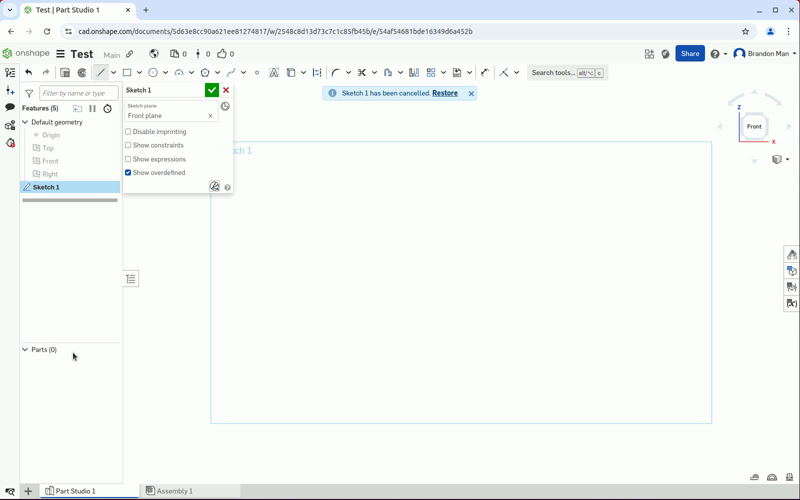
key_down(shift)
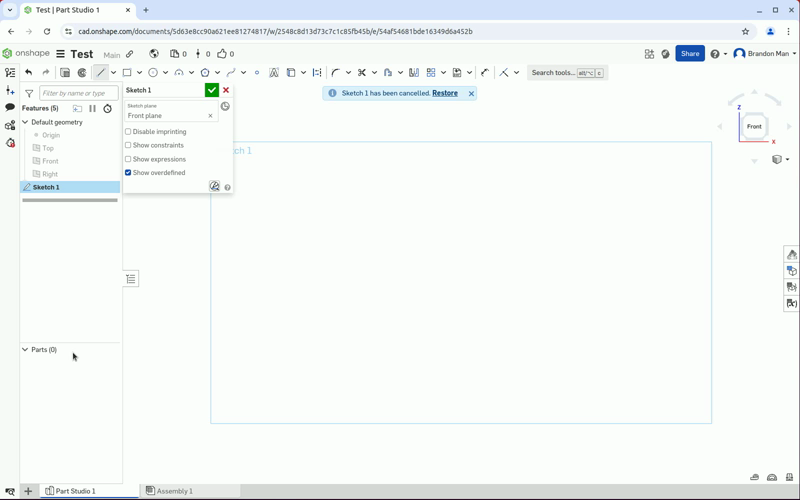
mouse_move(348, 251)
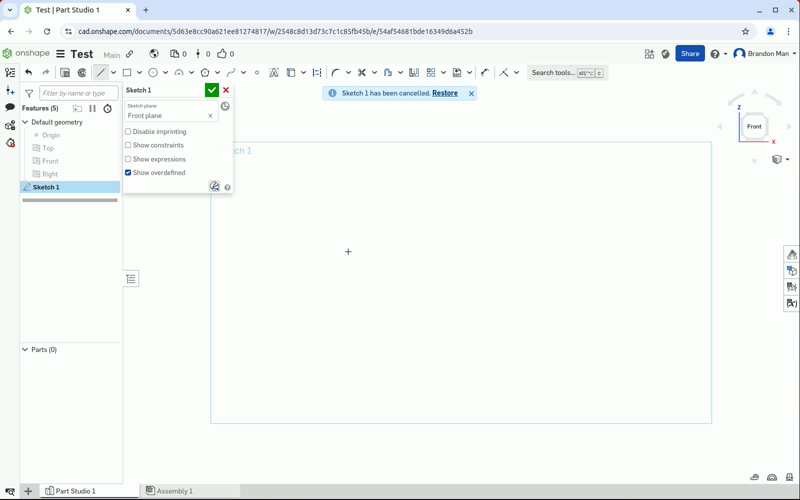
click(348, 251)
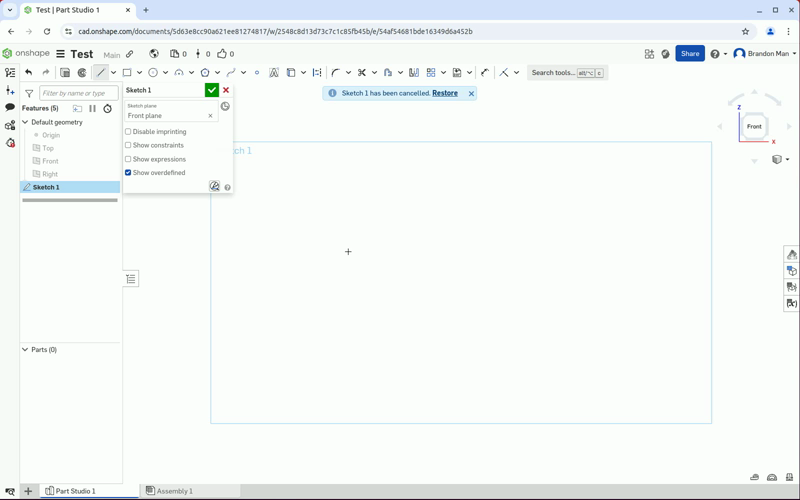
key_up(shift)
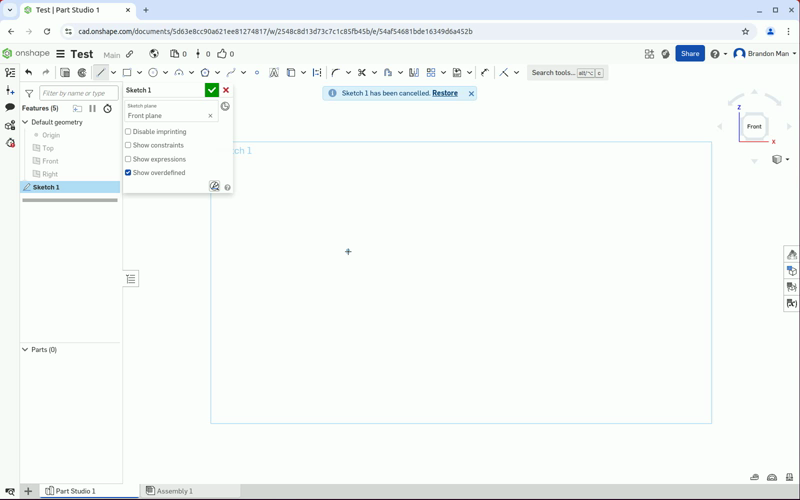
key_down(shift)
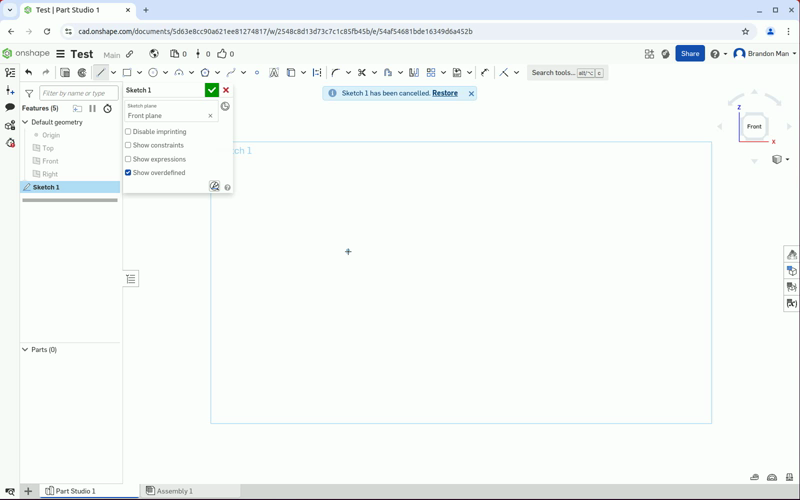
mouse_move(378, 251)
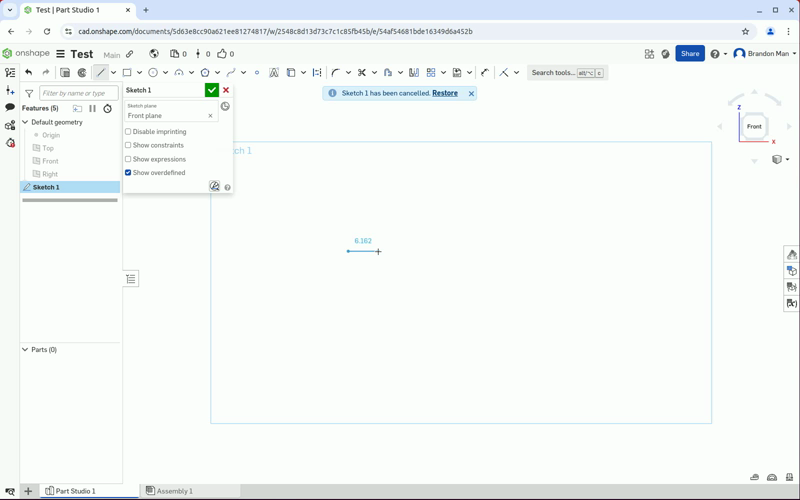
mouse_move(359, 251)
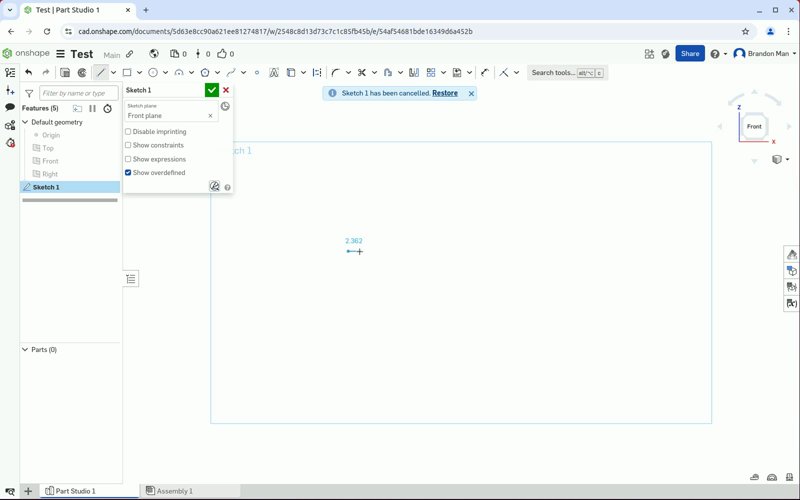
click(359, 251)
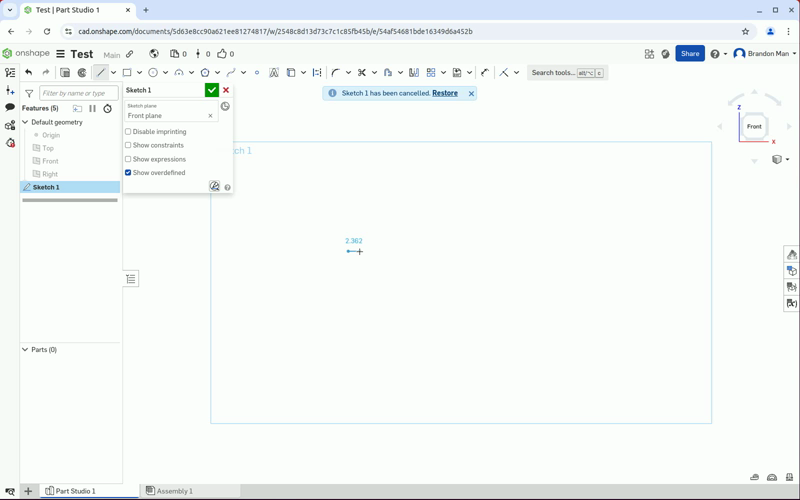
key_up(shift)
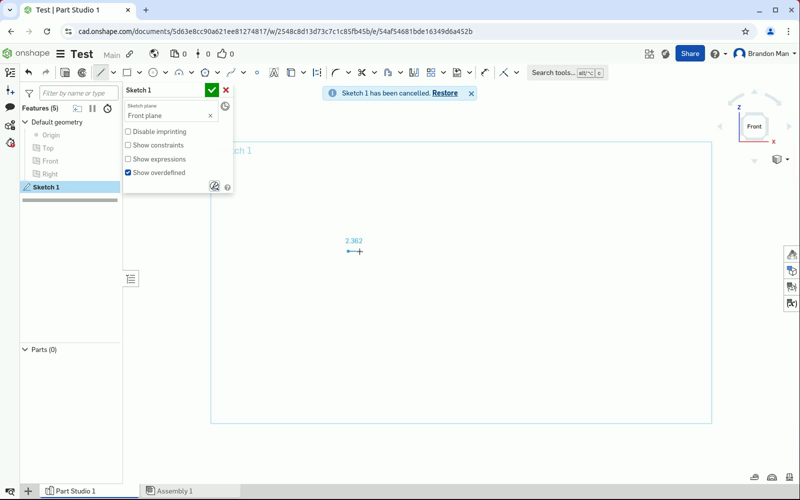
key_down(shift)
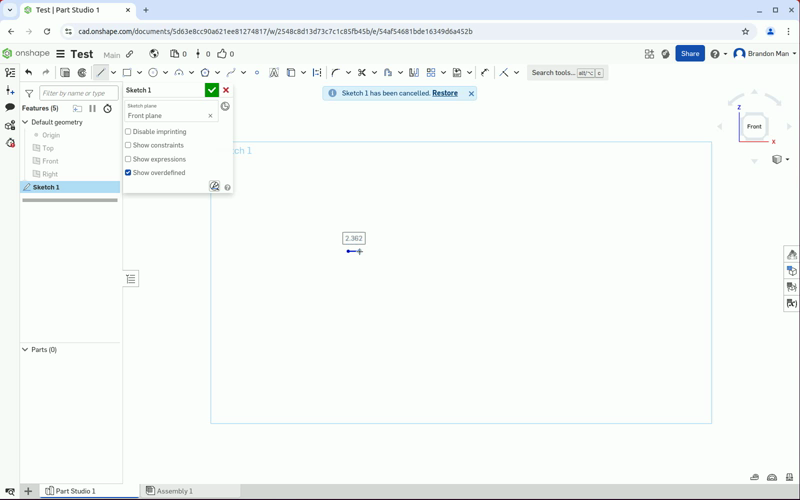
mouse_move(560, 251)
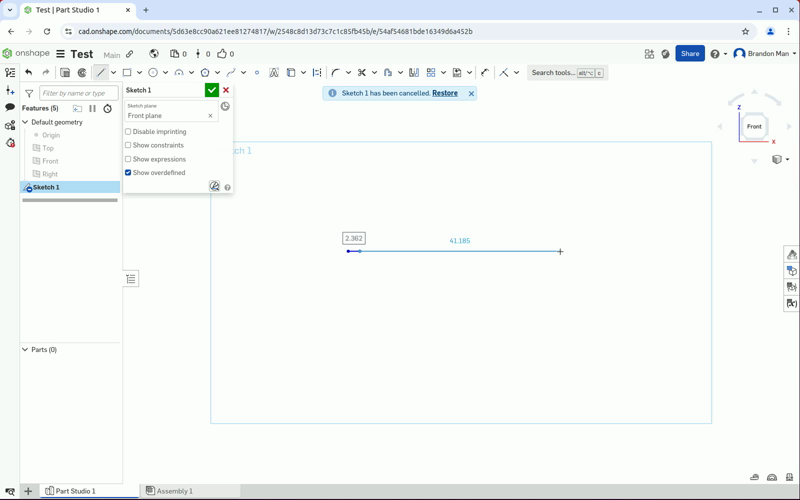
click(560, 251)
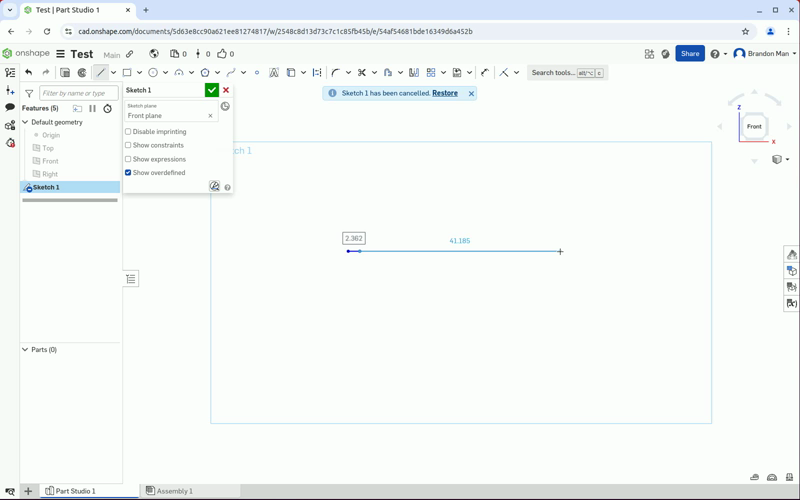
key_up(shift)
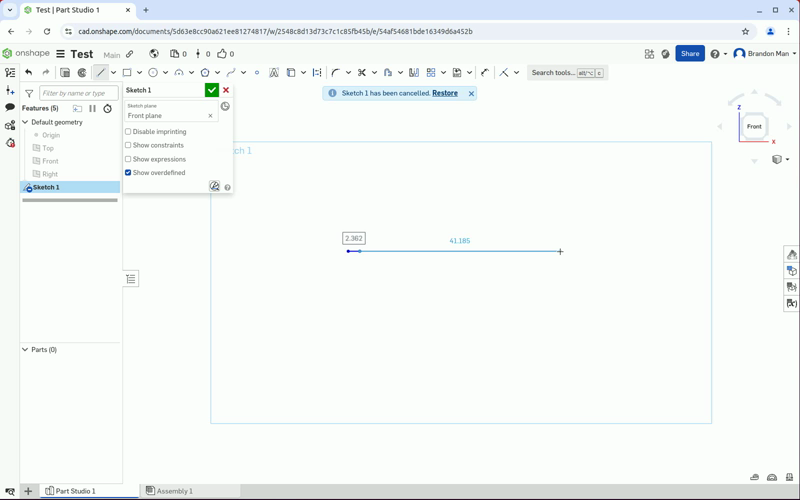
key_down(shift)
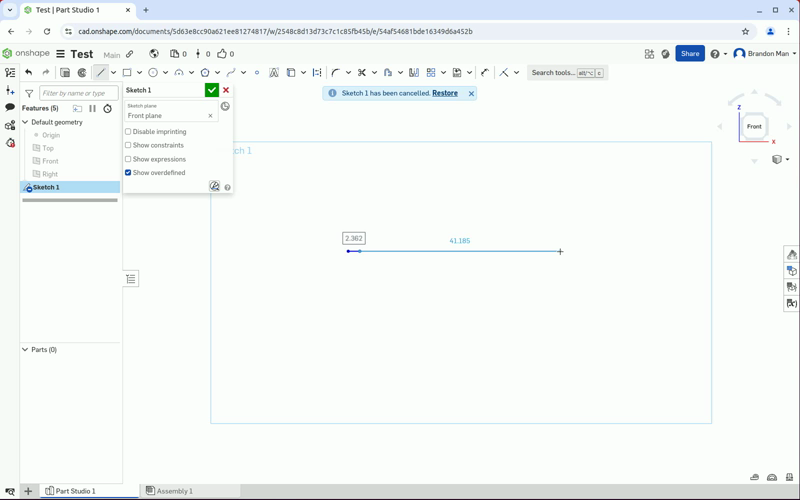
mouse_move(589, 251)
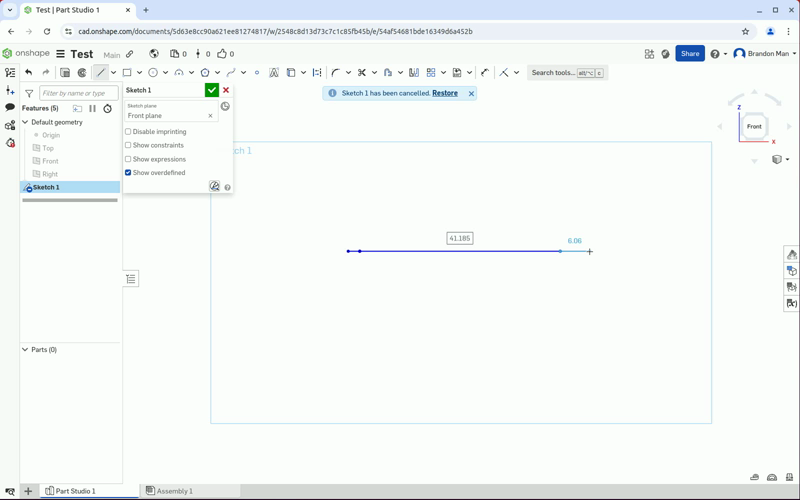
mouse_move(572, 251)
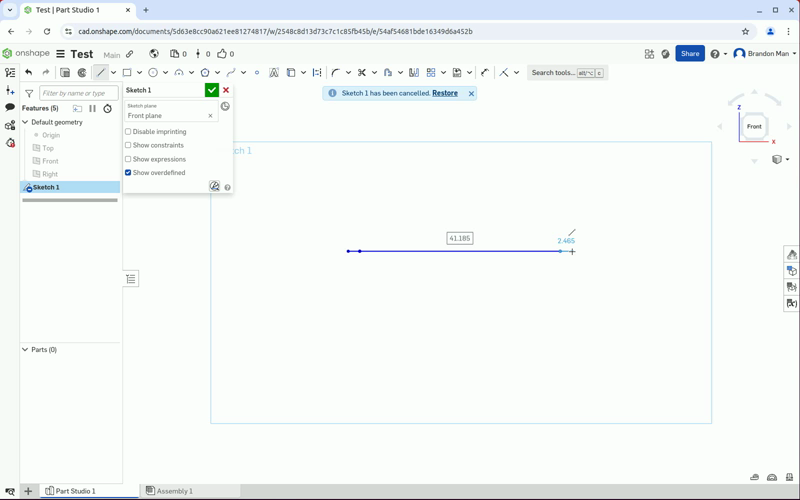
click(572, 251)
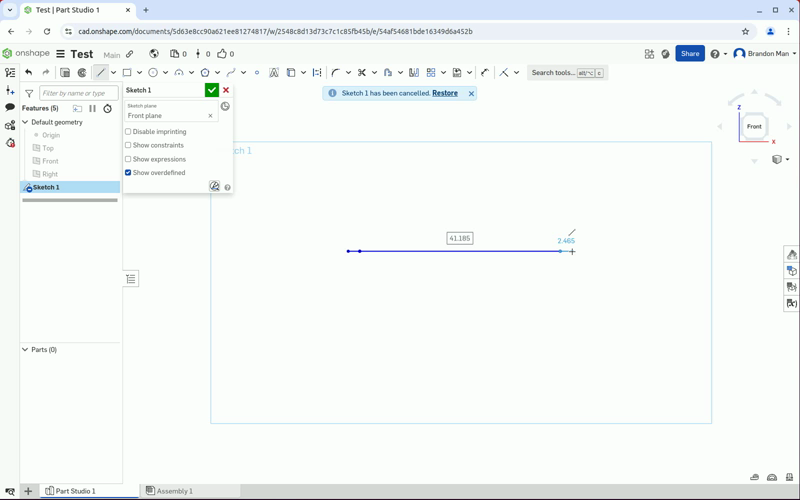
key_up(shift)
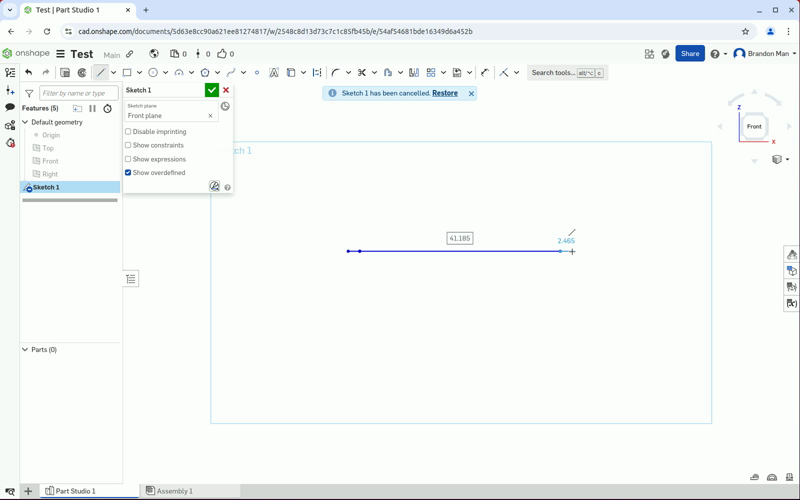
key_down(shift)
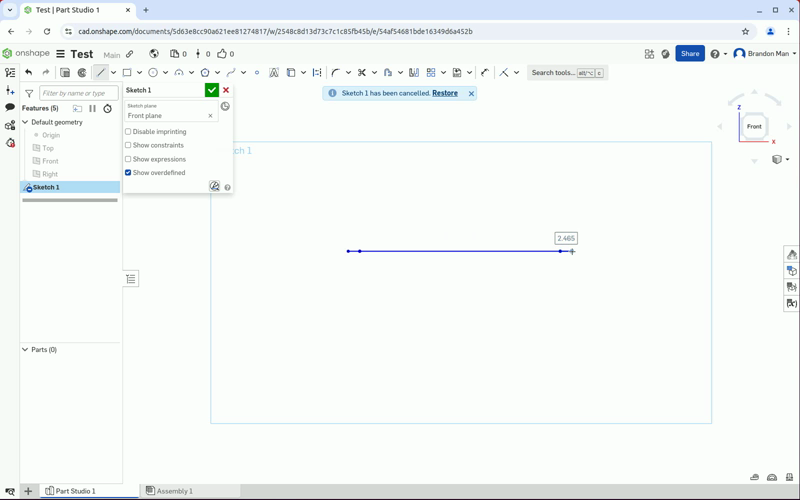
mouse_move(589, 251)
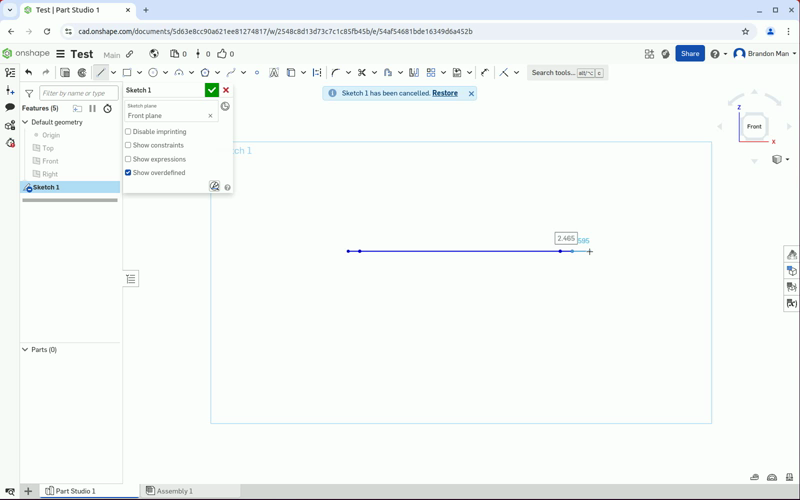
mouse_move(572, 239)
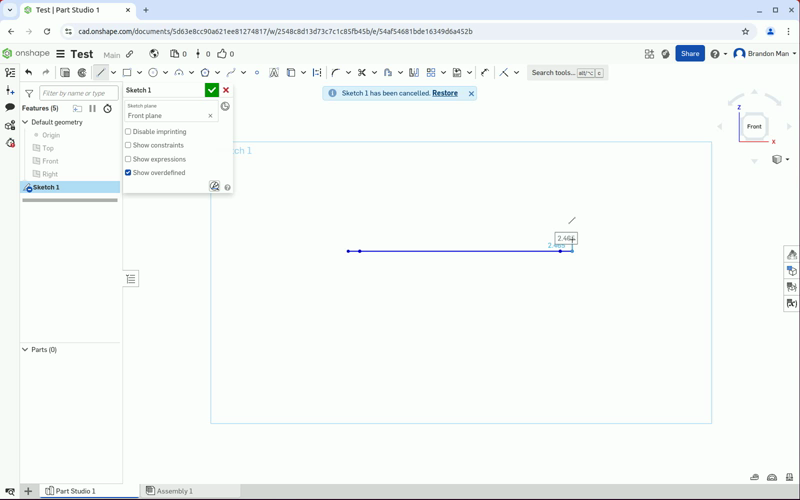
click(572, 239)
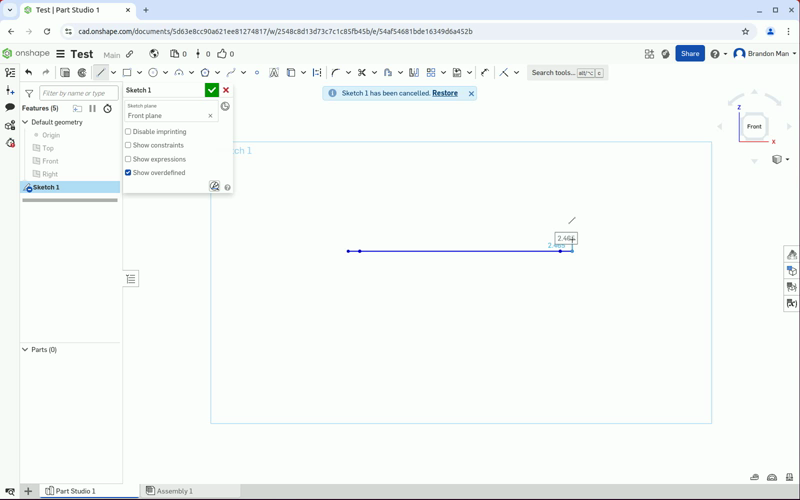
key_up(shift)
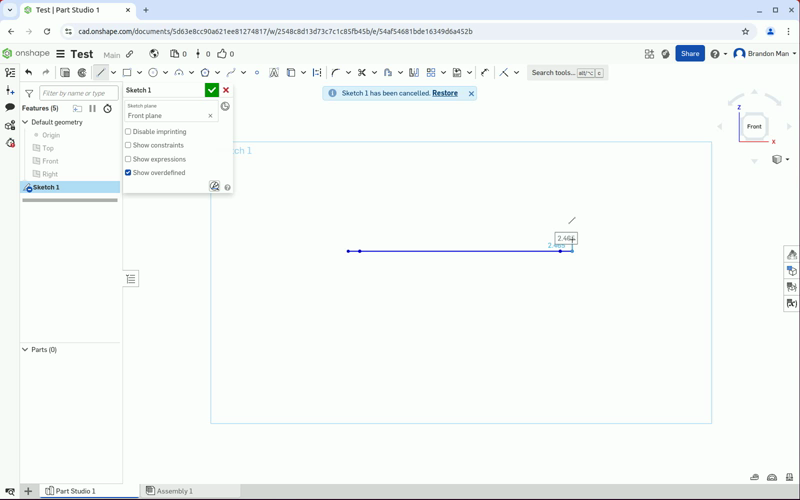
key_down(shift)
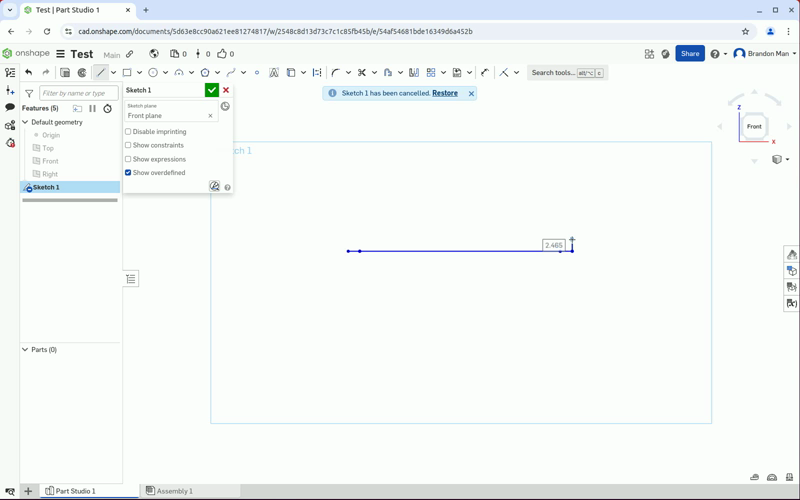
mouse_move(348, 239)
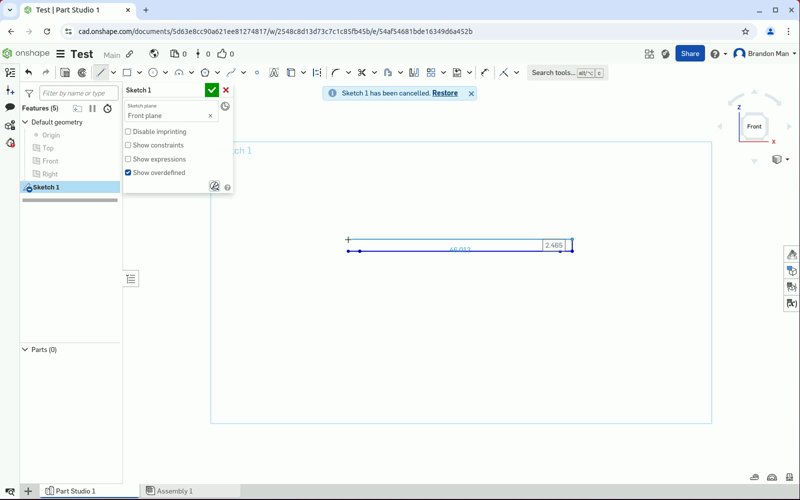
click(348, 239)
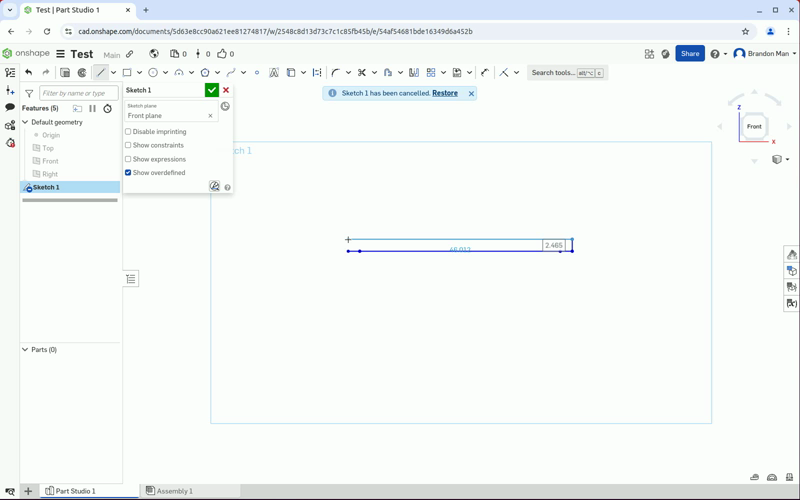
key_up(shift)
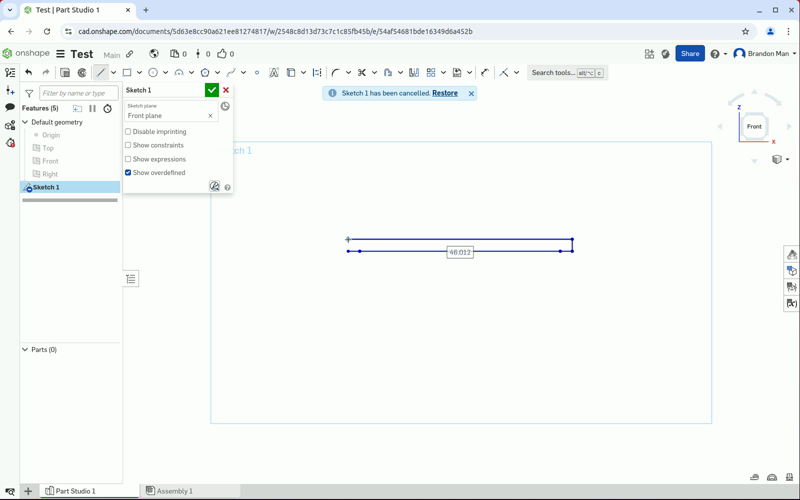
mouse_move(378, 239)
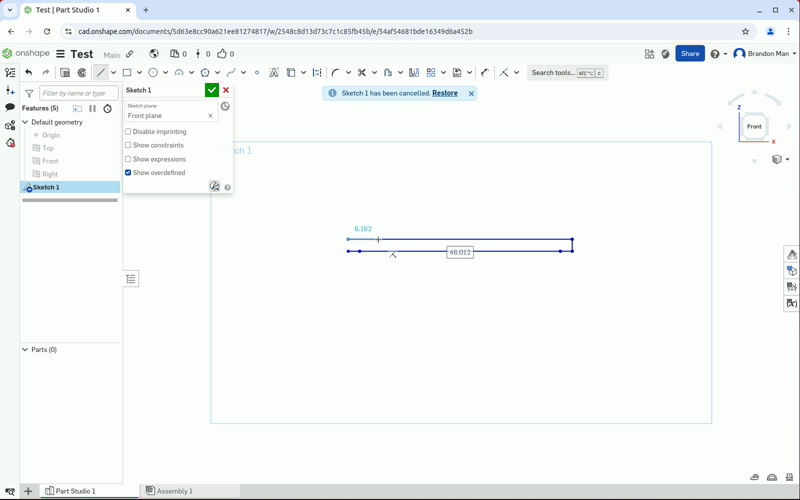
key_down(shift)
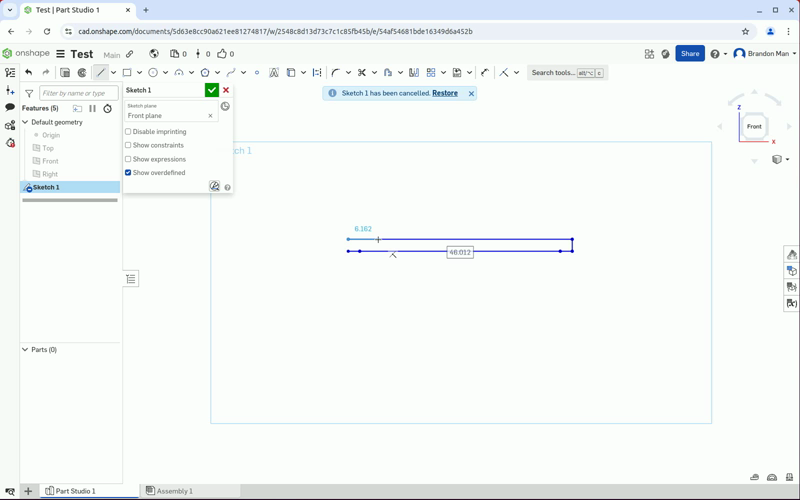
mouse_move(348, 251)
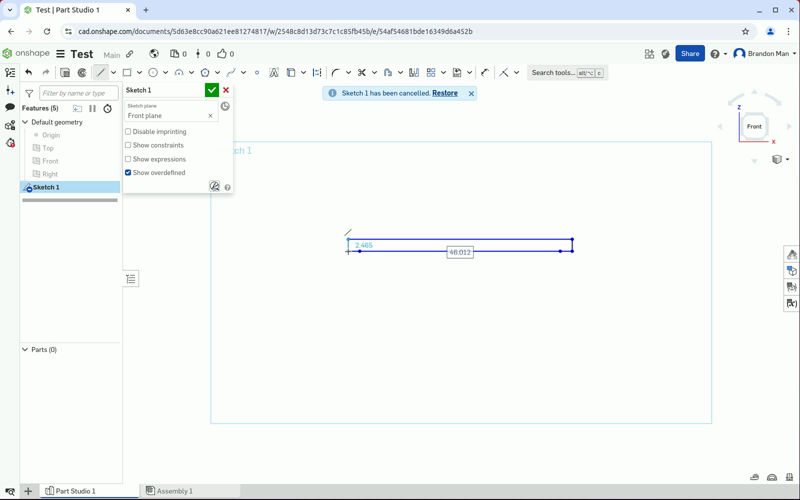
key_up(shift)
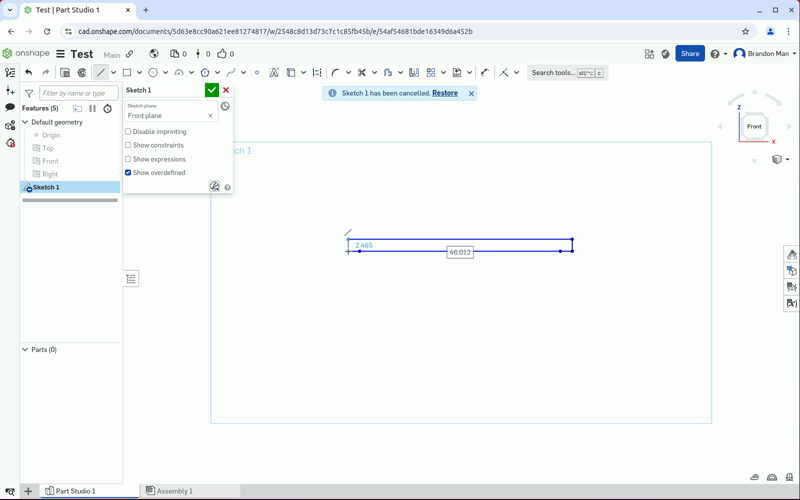
click(348, 251)
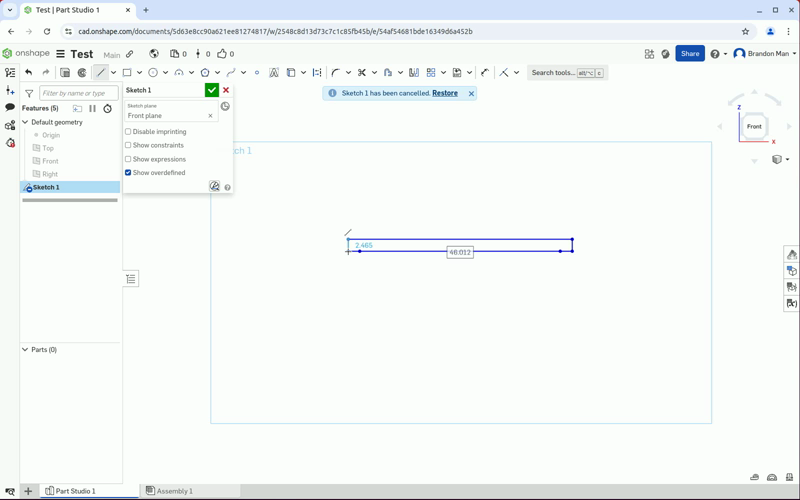
key(esc)
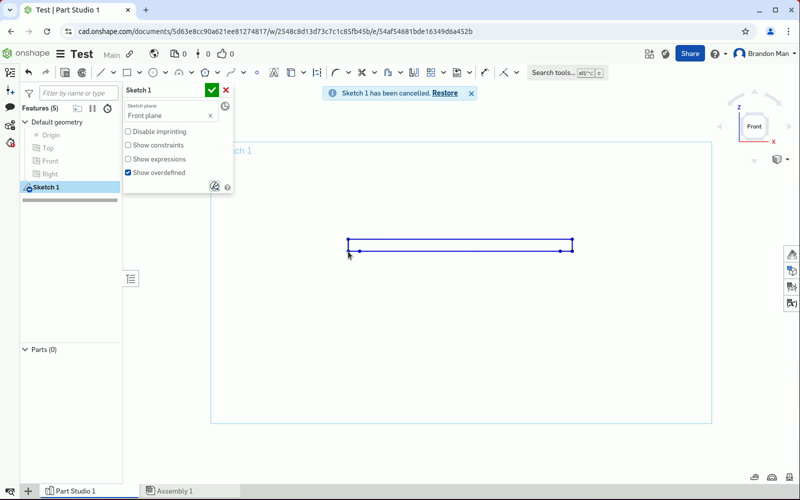
mouse_move(445, 241)
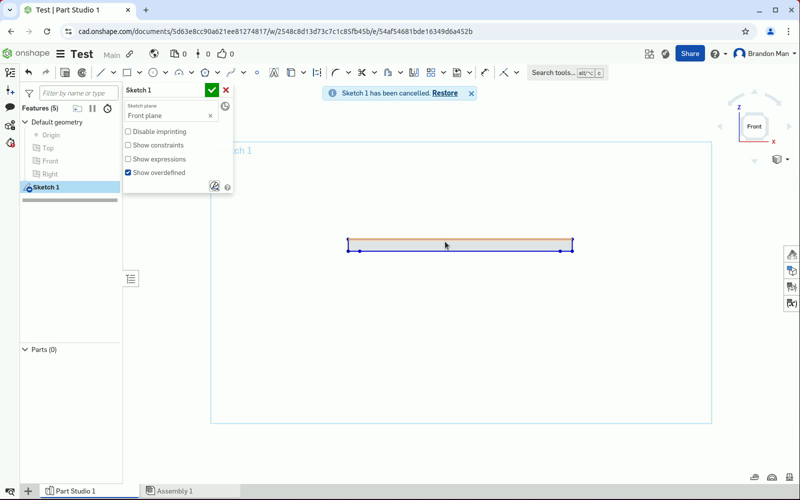
click(445, 241)
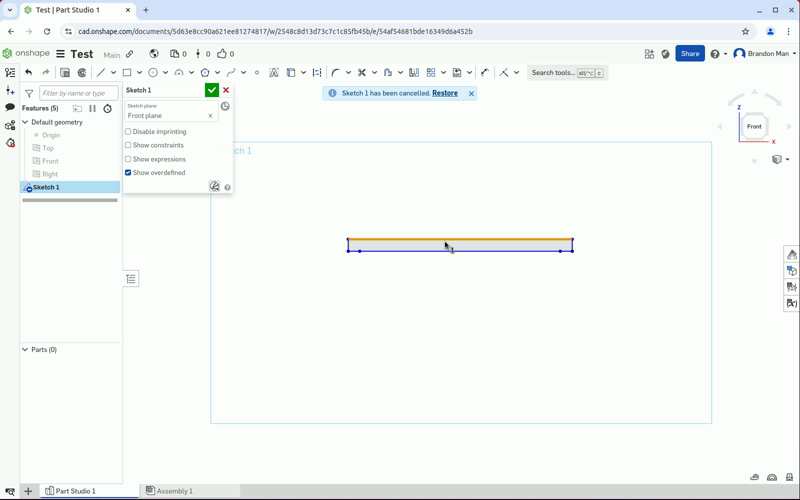
mouse_move(73, 352)
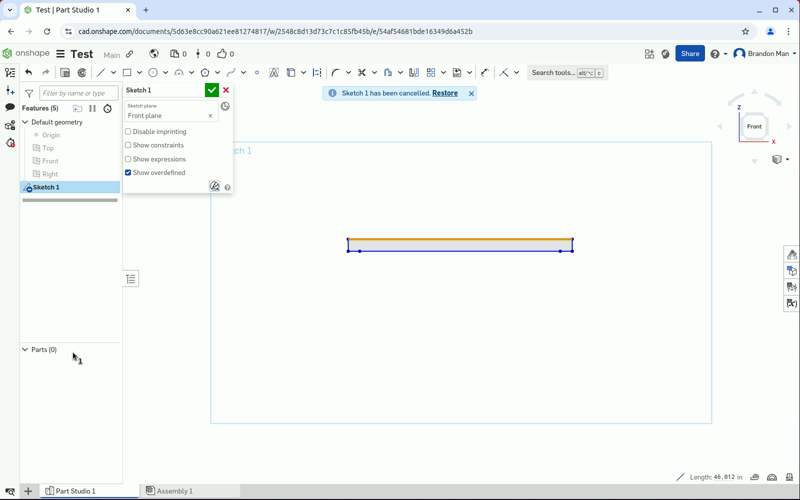
key(shift+y)
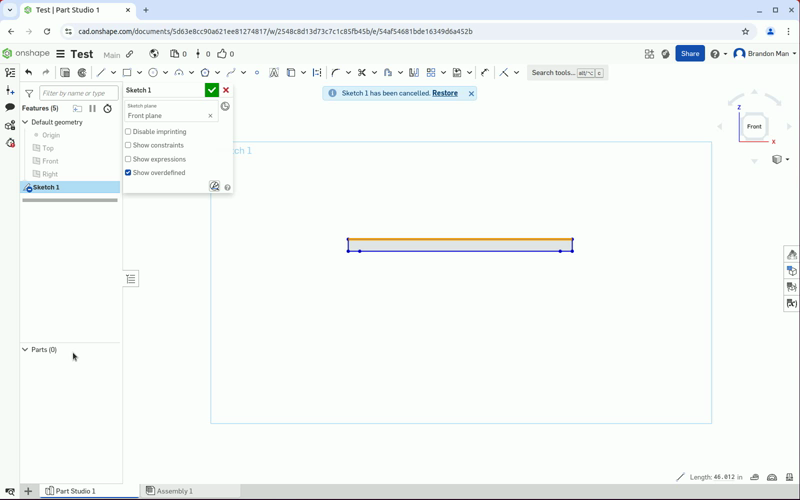
key(shift+e)
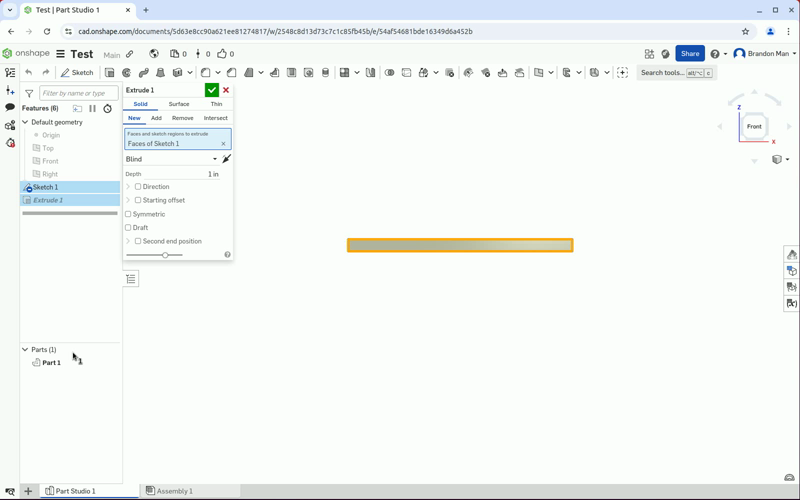
mouse_move(143, 106)
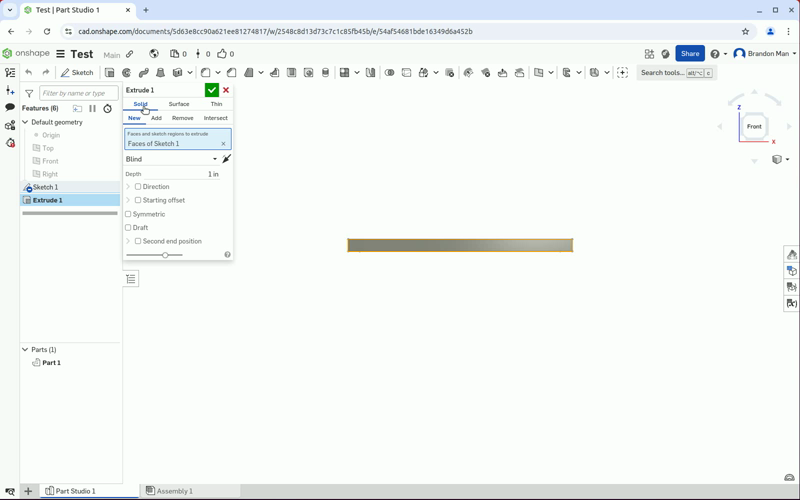
click(143, 106)
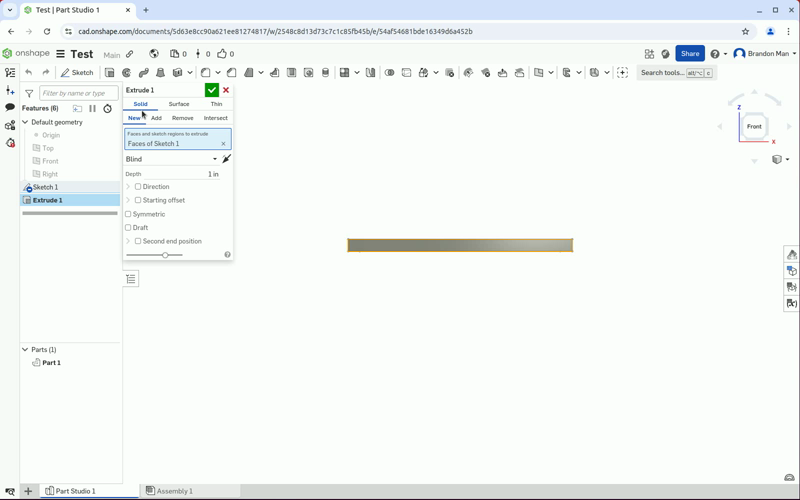
mouse_move(137, 120)
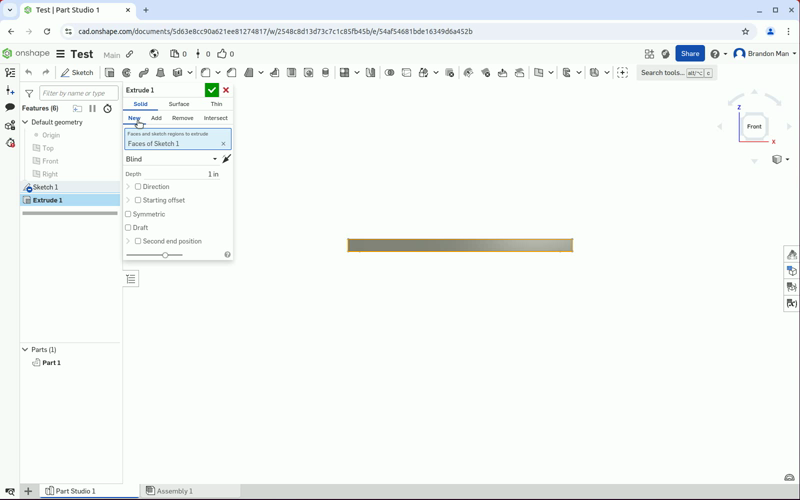
click(137, 120)
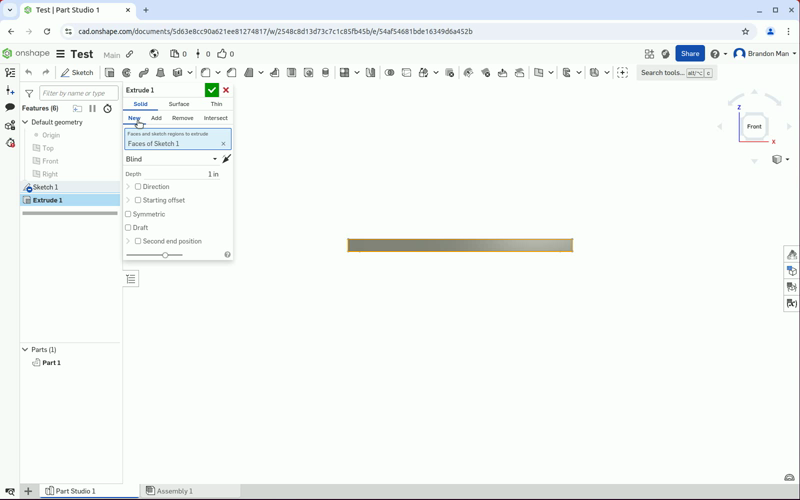
key(tab, 4)
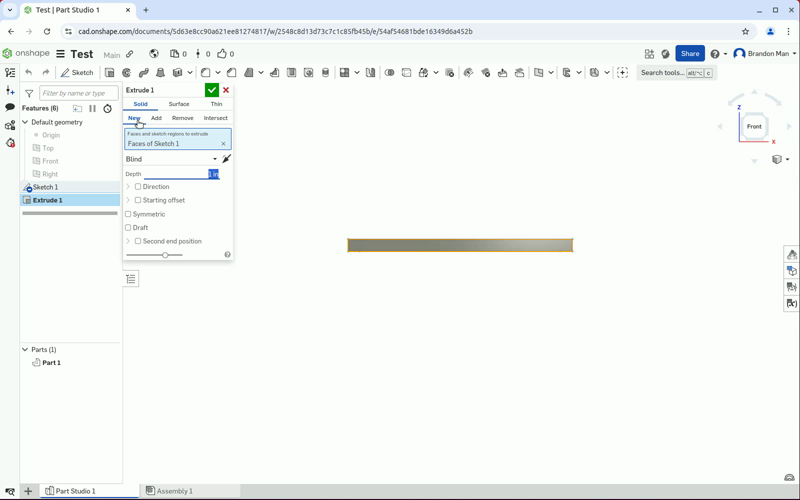
text(-8.906)
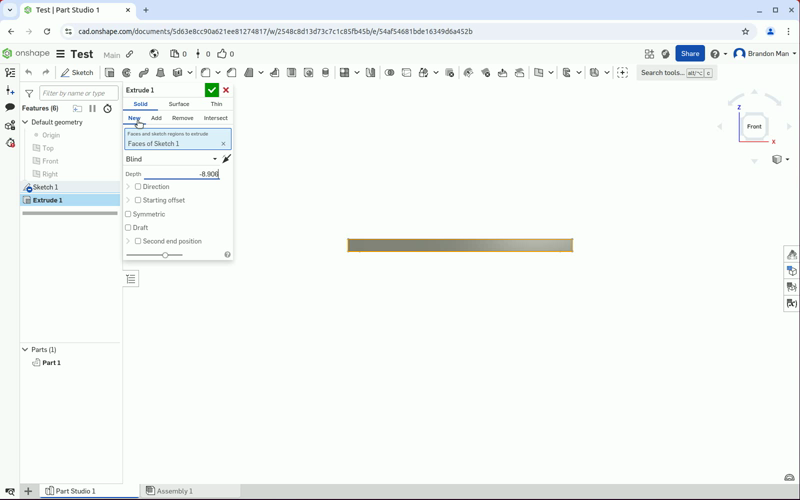
key(enter)
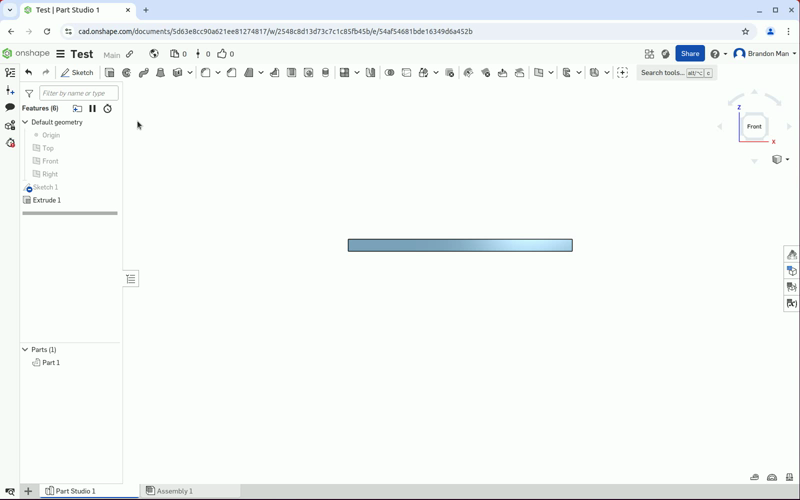
key(shift+h)
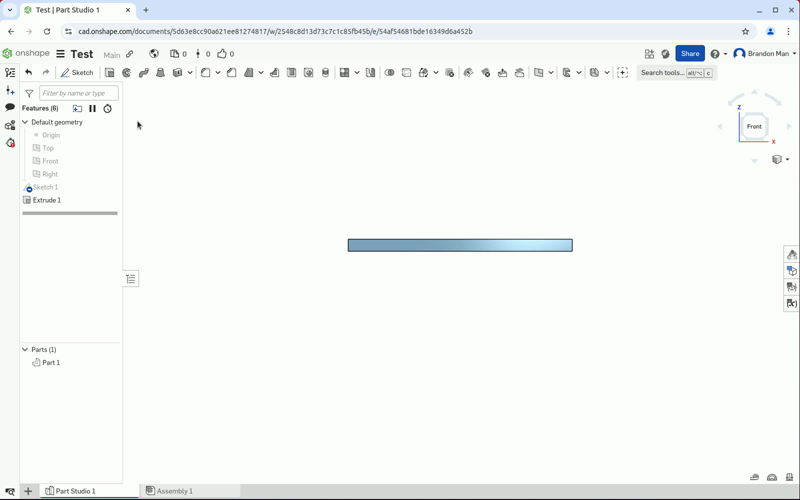
key(shift+h)
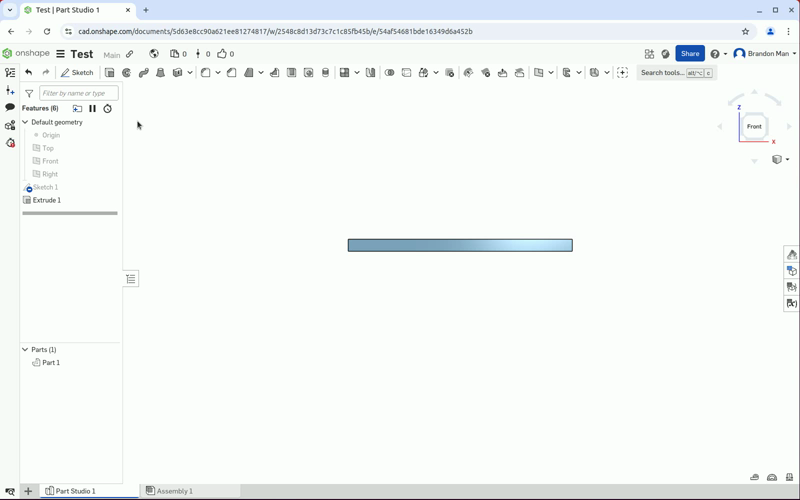
mouse_move(73, 189)
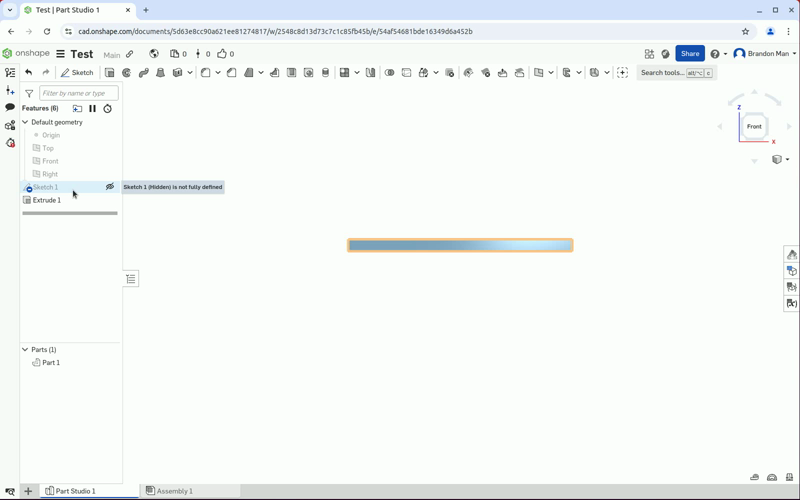
click(73, 189)
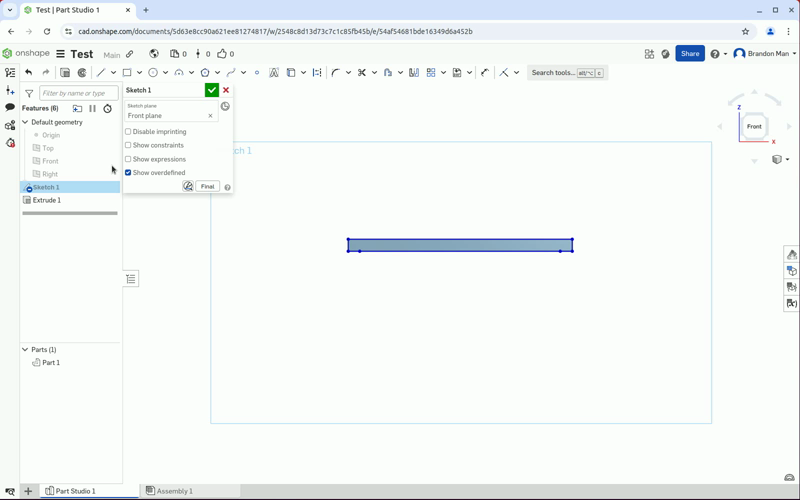
mouse_move(229, 92)
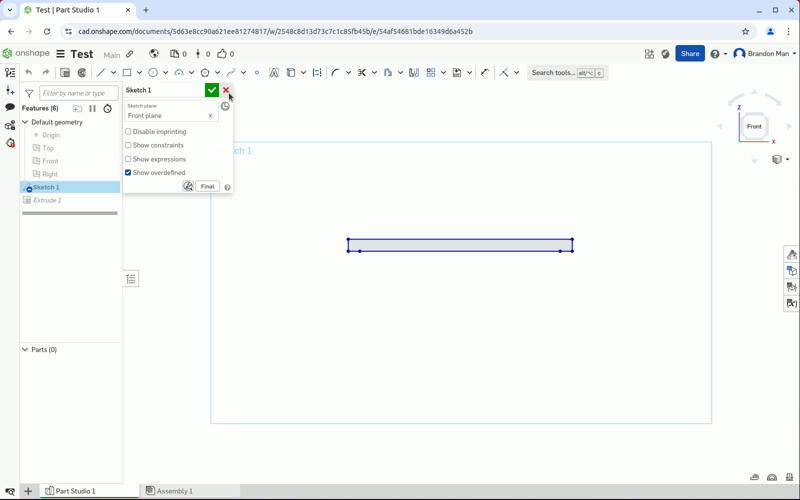
click(229, 92)
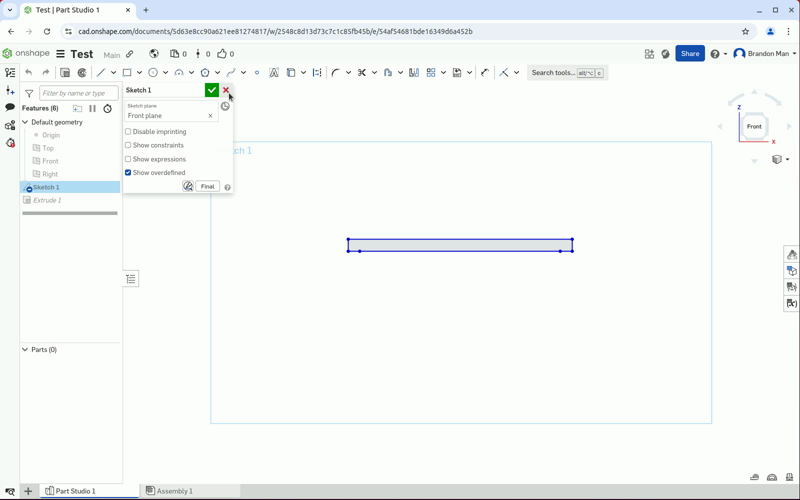
key(shift+s)
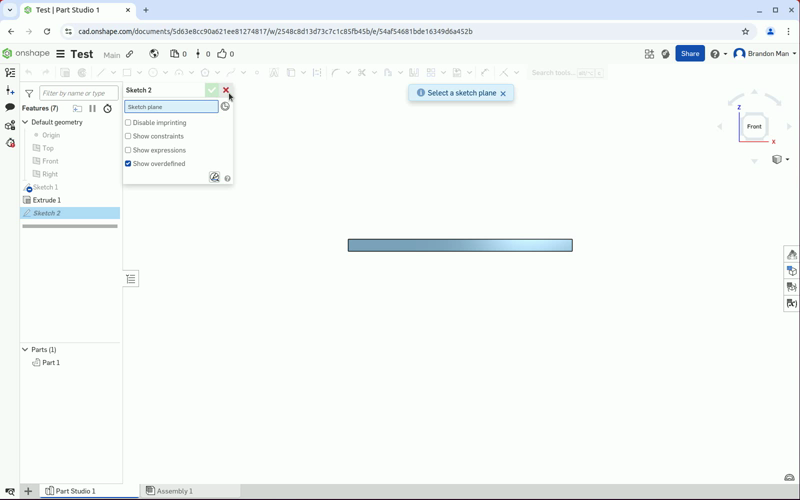
mouse_move(73, 163)
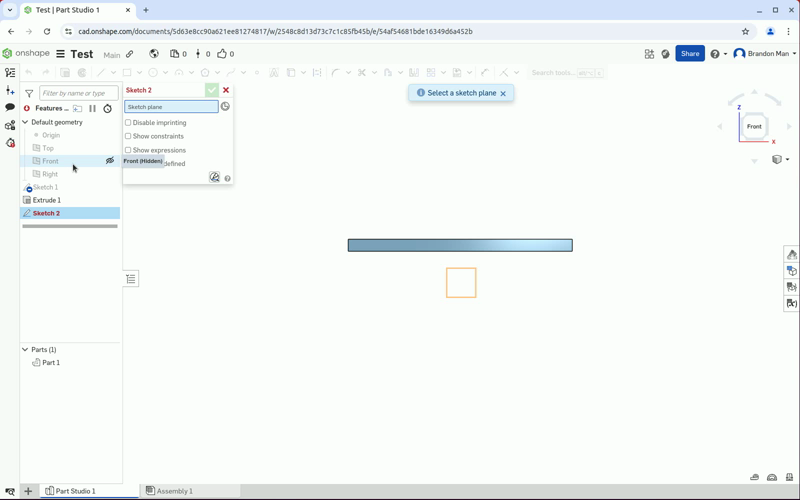
click(73, 163)
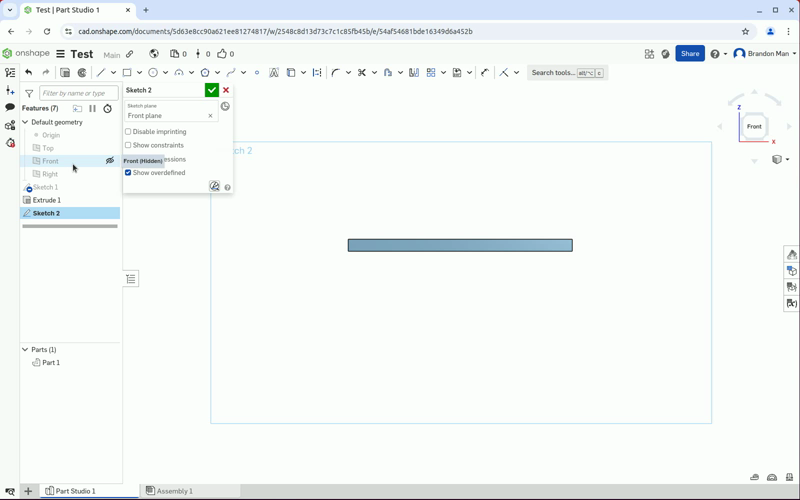
mouse_move(73, 352)
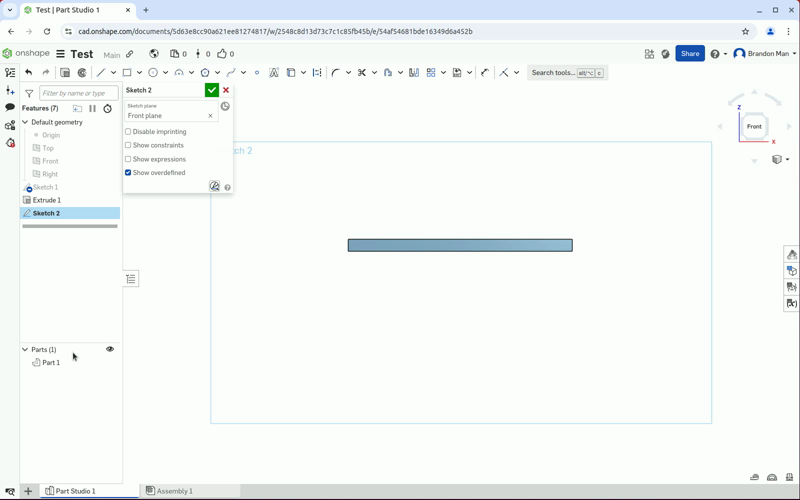
key(y)
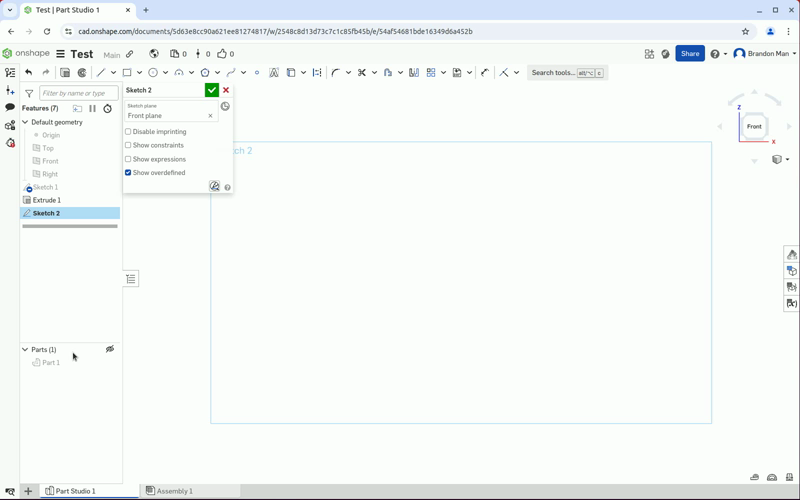
key(l)
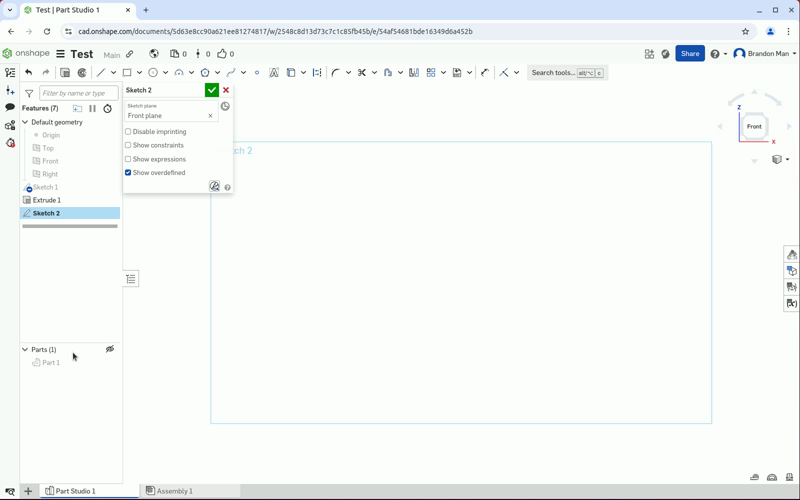
key_down(shift)
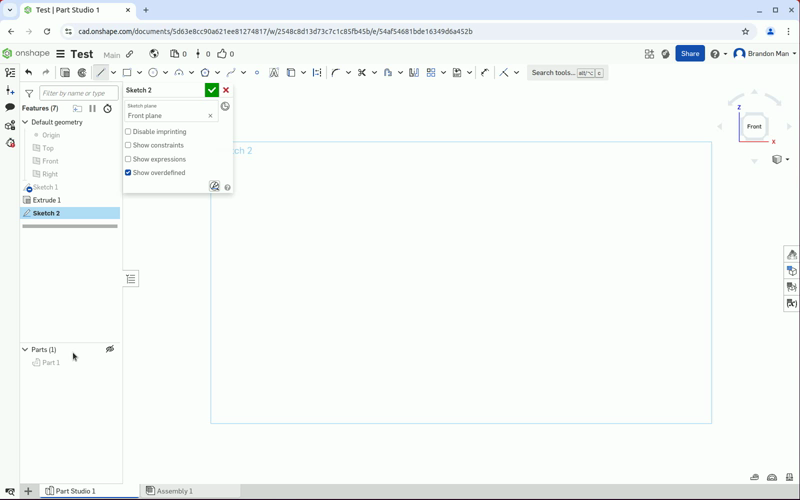
mouse_move(348, 326)
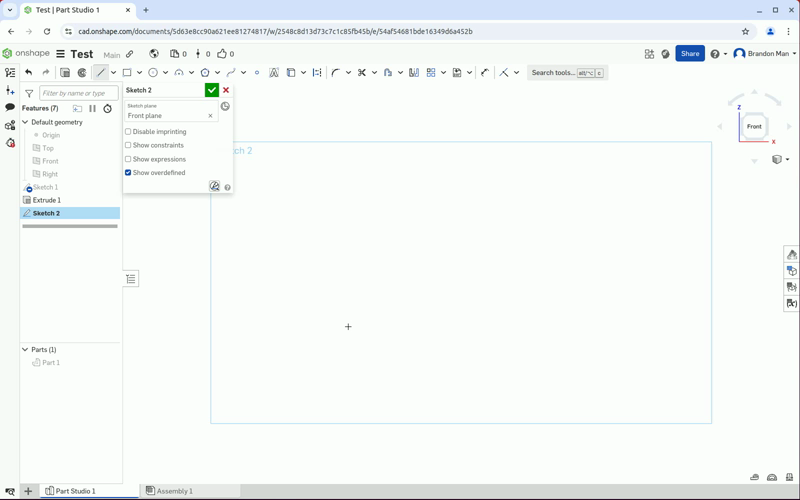
click(348, 326)
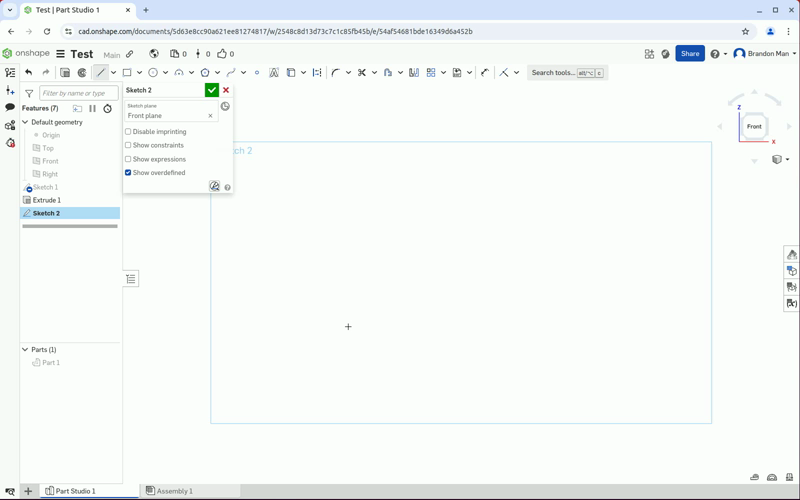
key_up(shift)
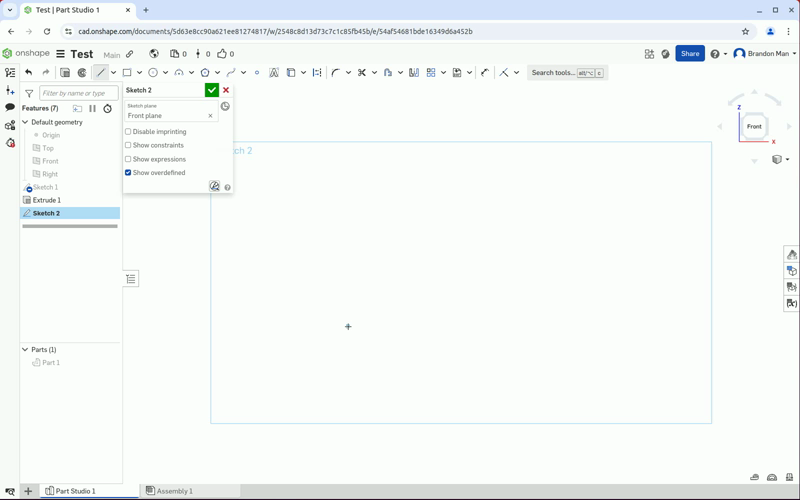
key_down(shift)
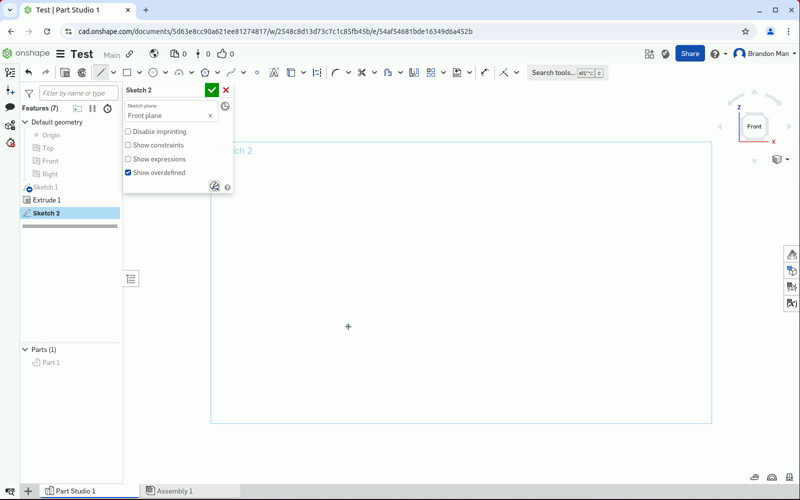
mouse_move(378, 326)
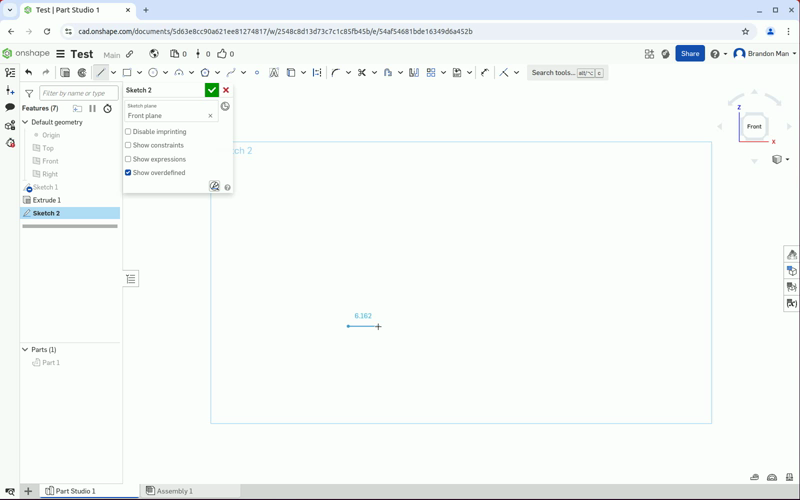
mouse_move(359, 326)
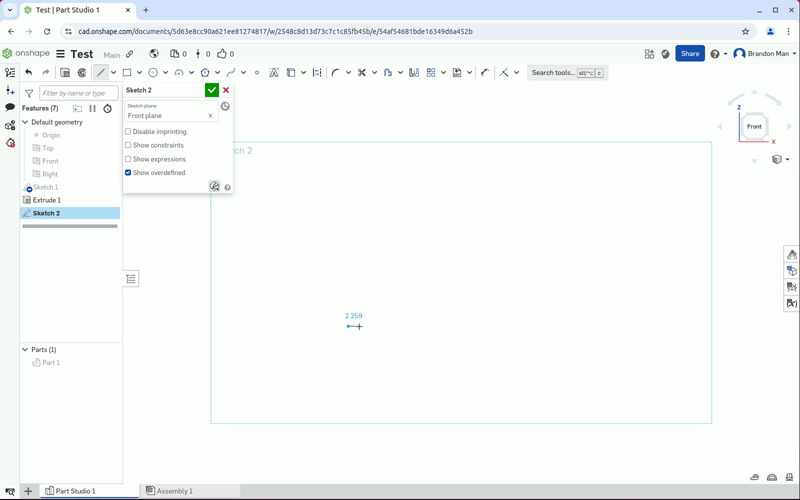
click(359, 326)
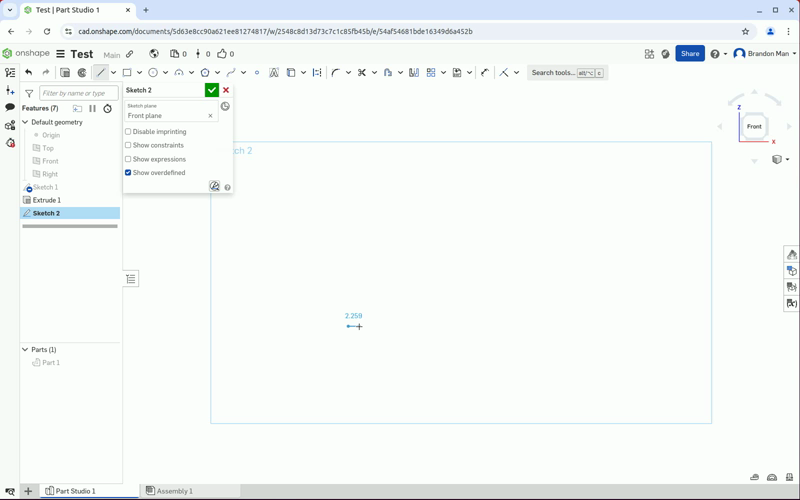
key_up(shift)
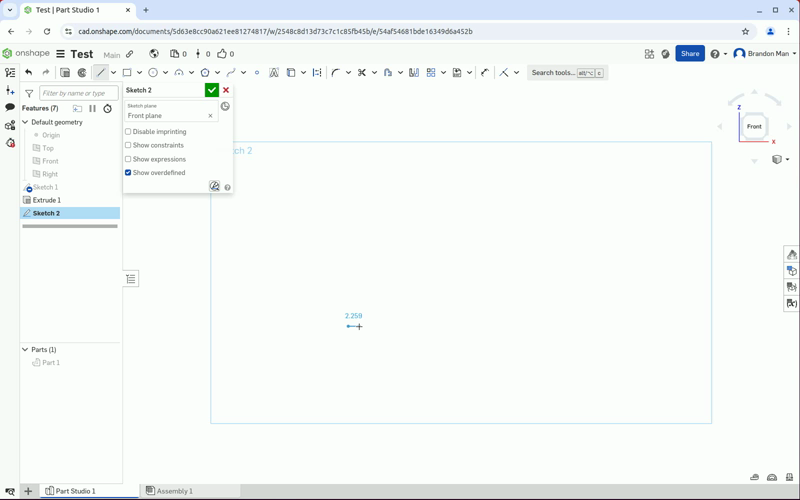
key_down(shift)
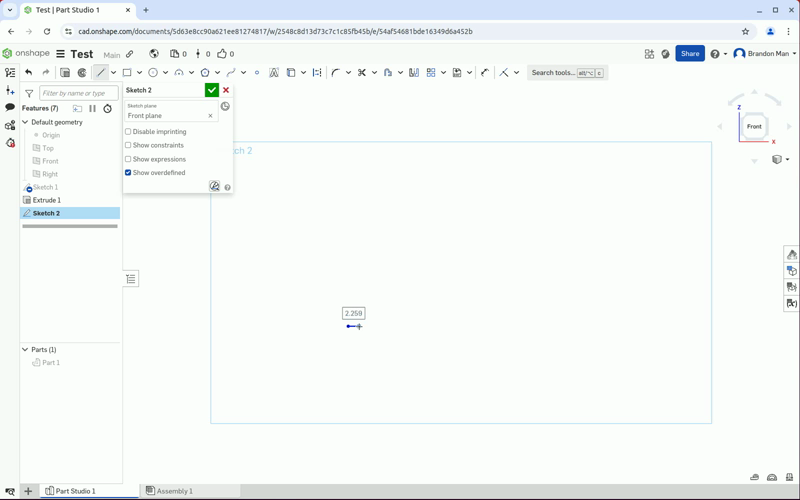
mouse_move(389, 326)
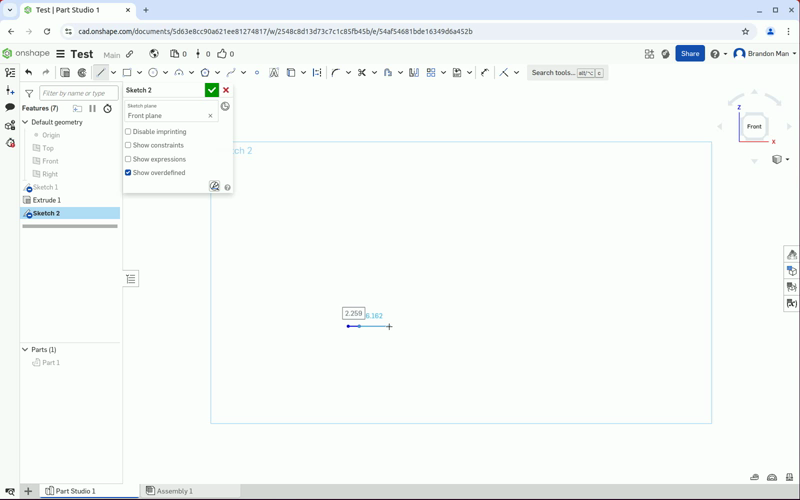
mouse_move(359, 315)
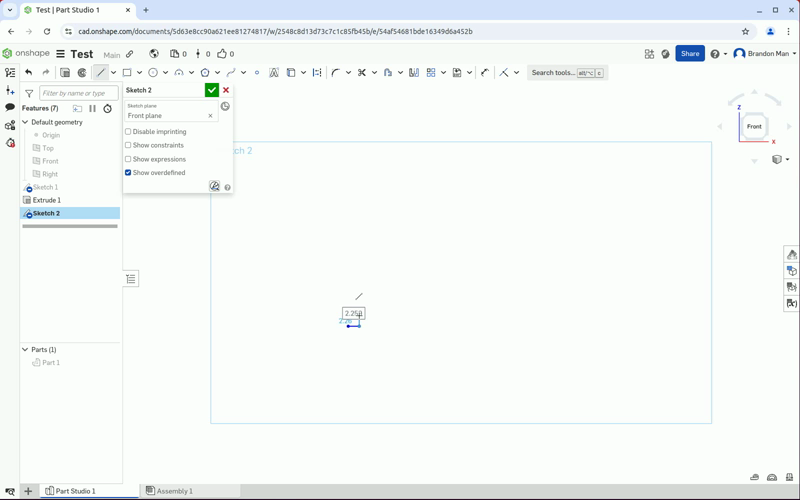
click(359, 315)
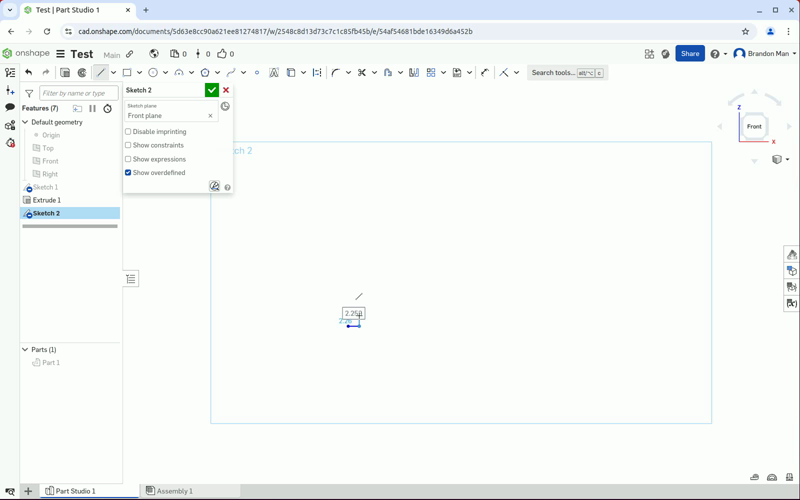
key_up(shift)
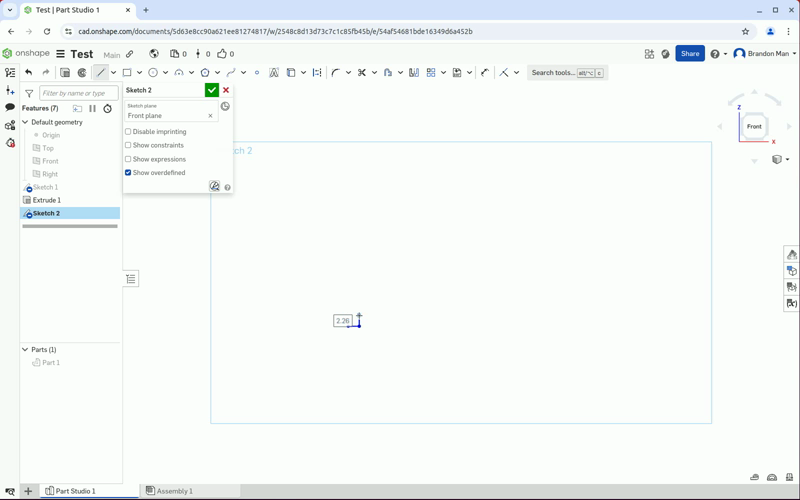
key_down(shift)
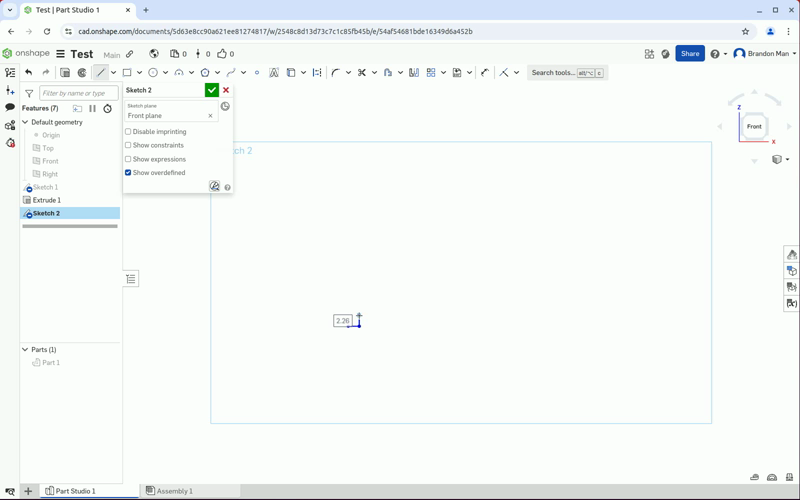
mouse_move(359, 250)
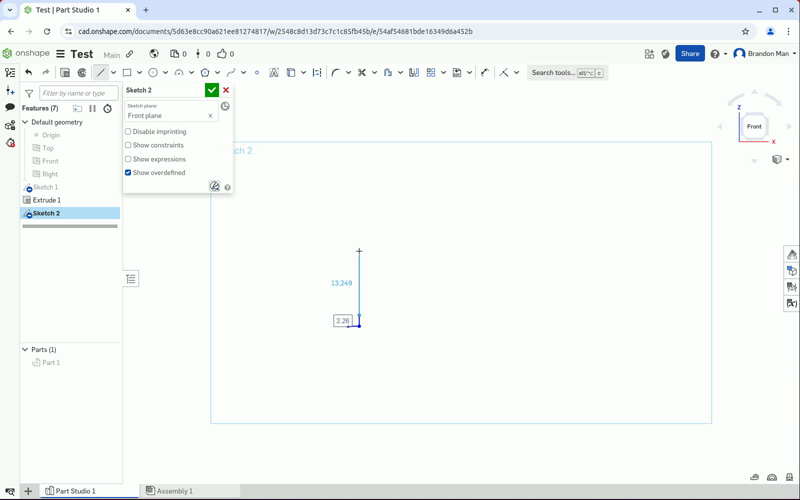
click(359, 250)
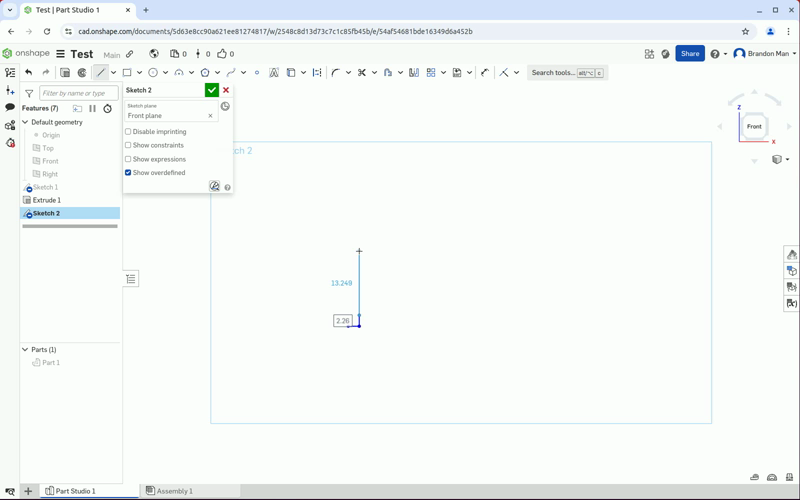
key_up(shift)
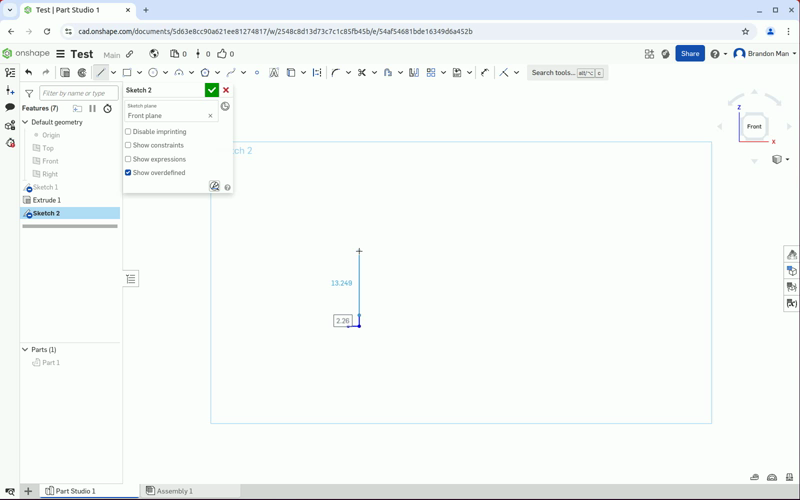
key_down(shift)
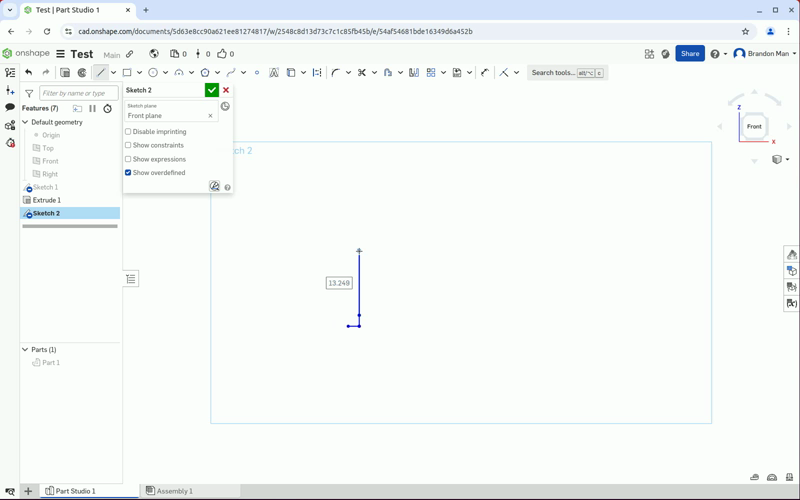
mouse_move(389, 250)
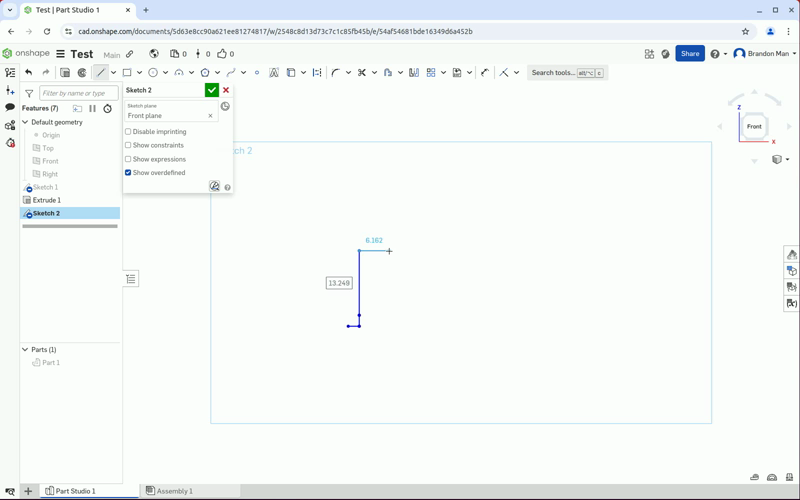
mouse_move(348, 250)
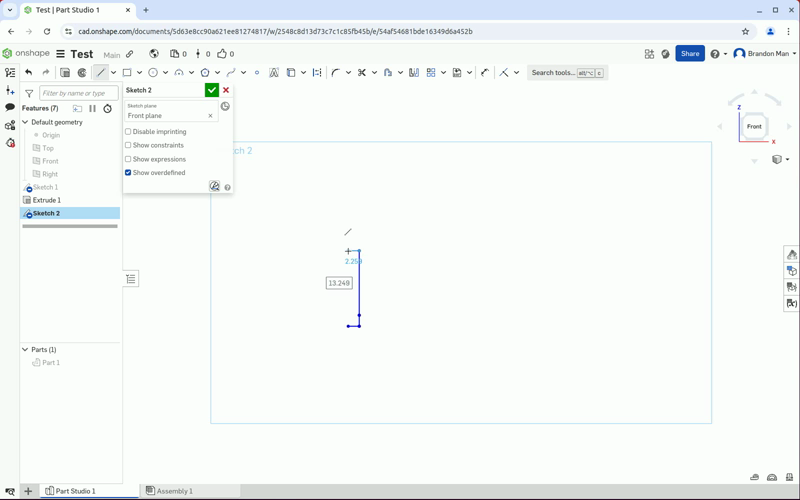
click(348, 250)
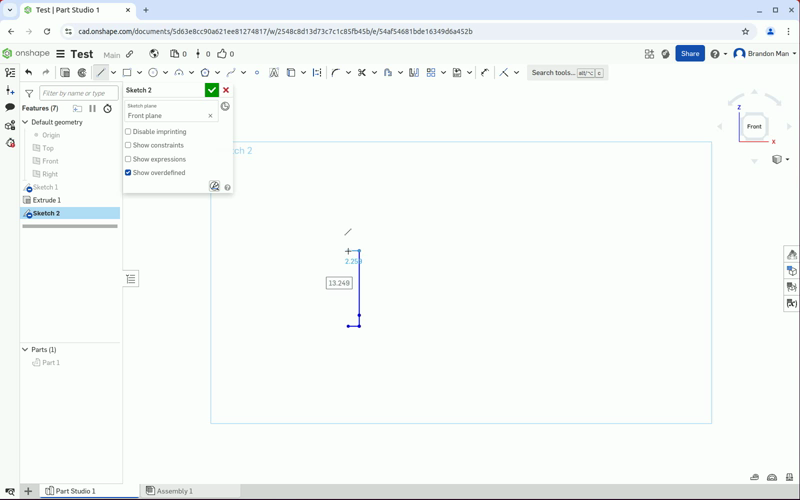
key_up(shift)
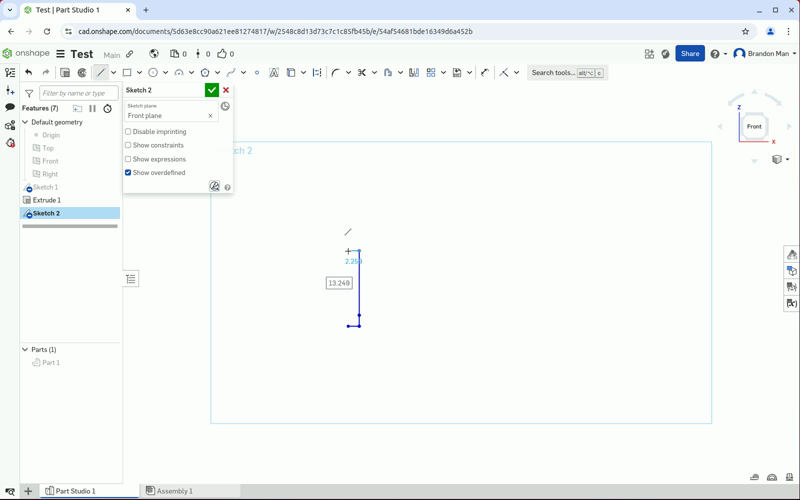
key_down(shift)
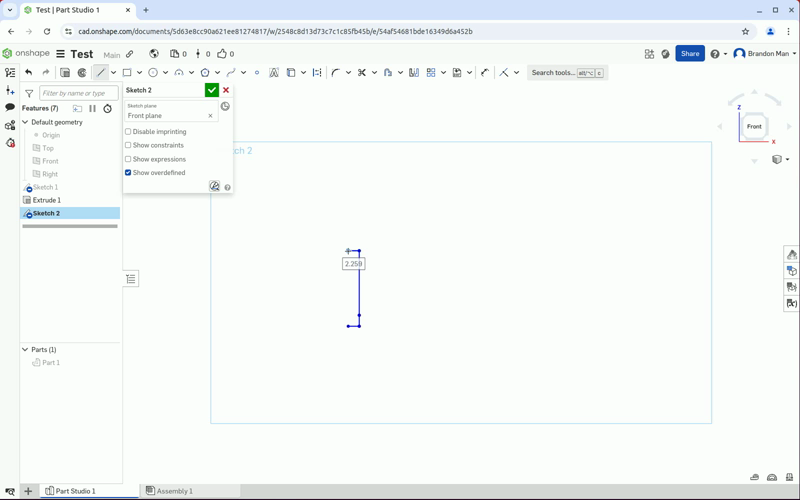
mouse_move(348, 326)
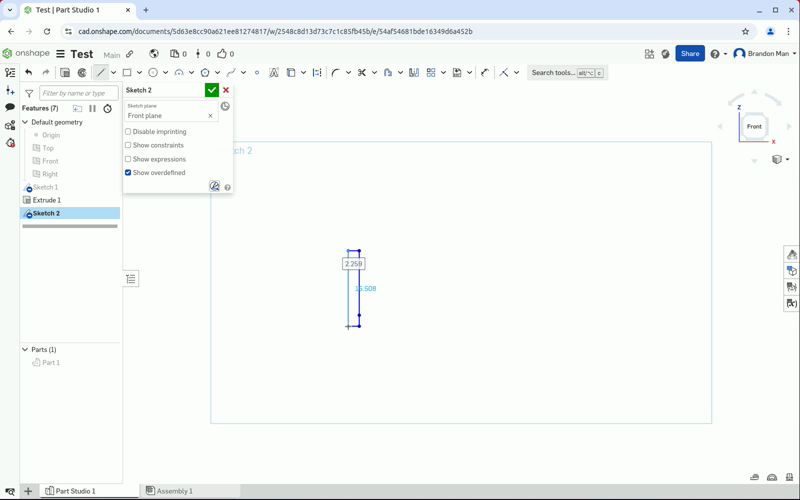
key_up(shift)
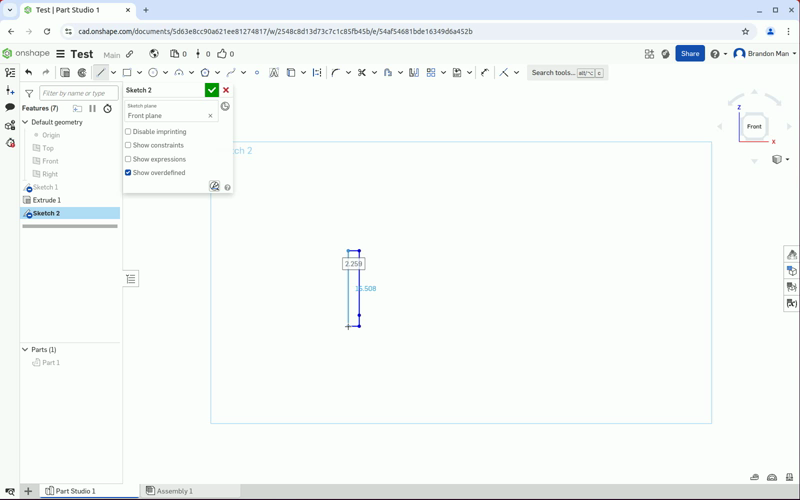
click(348, 326)
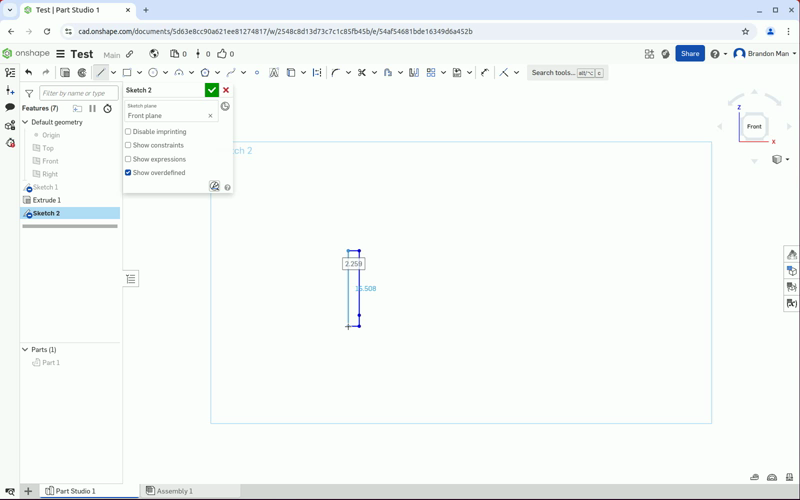
key(esc)
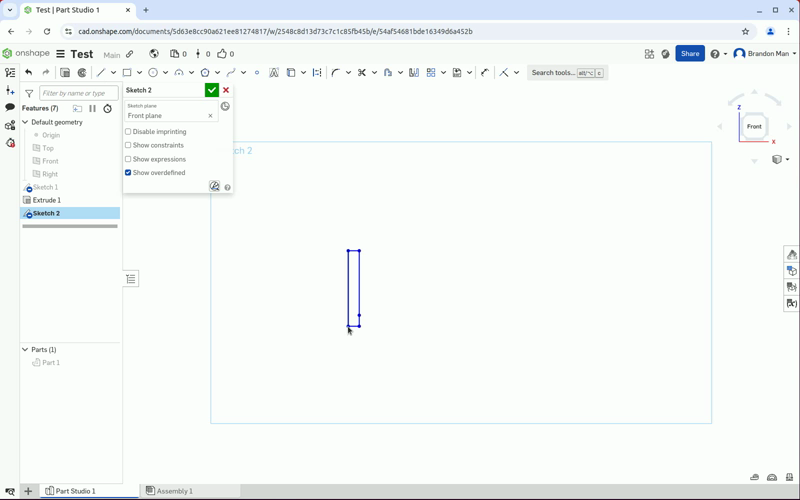
mouse_move(358, 317)
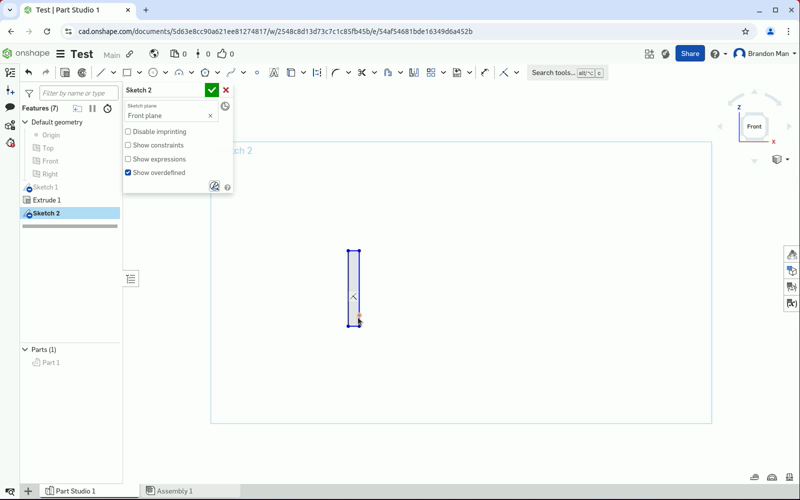
scroll(6)
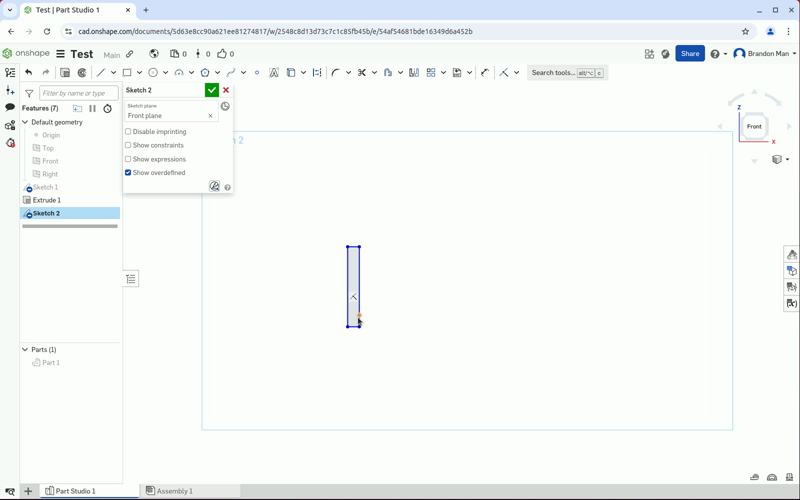
scroll(6)
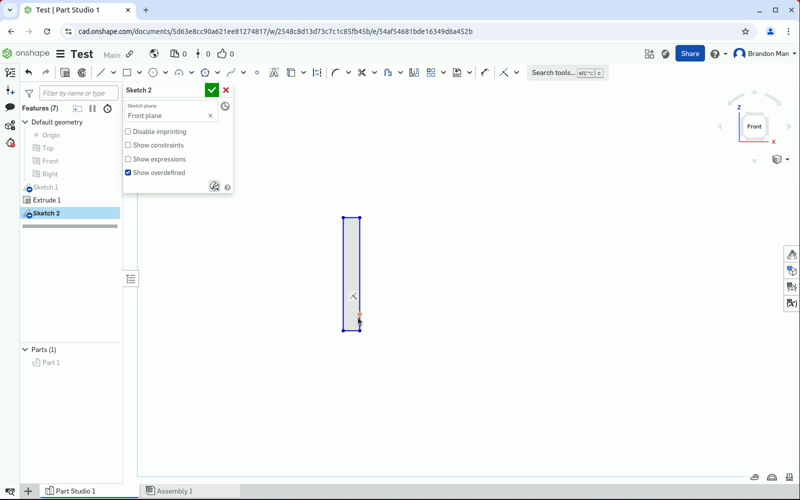
scroll(6)
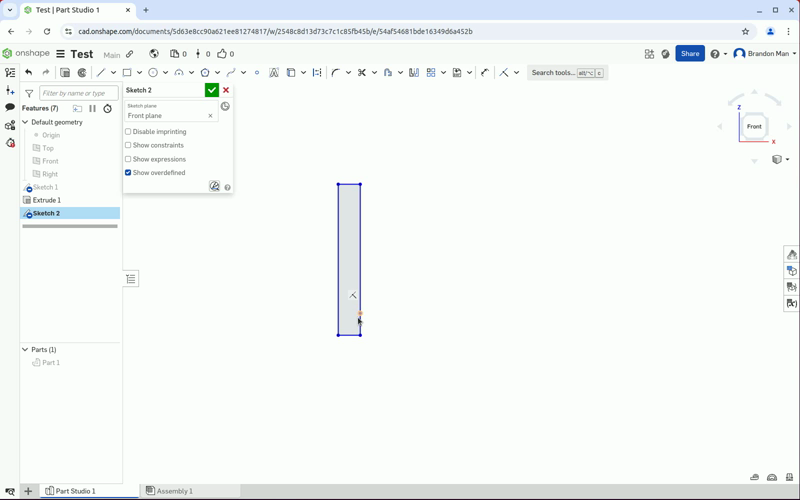
scroll(6)
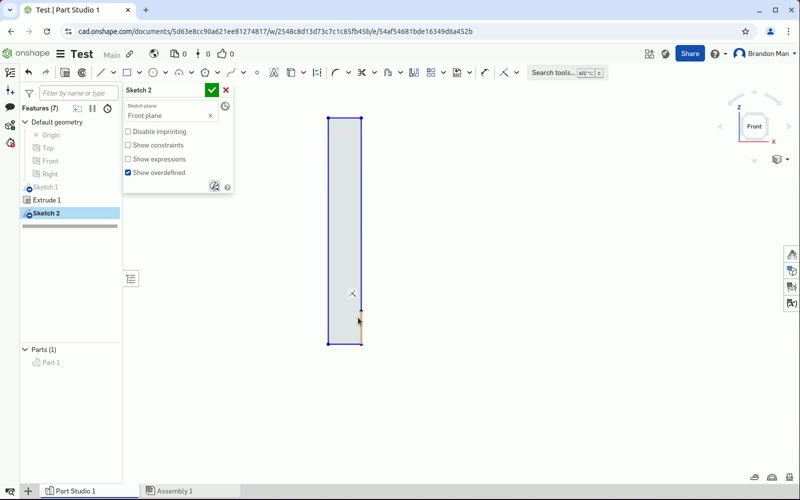
scroll(6)
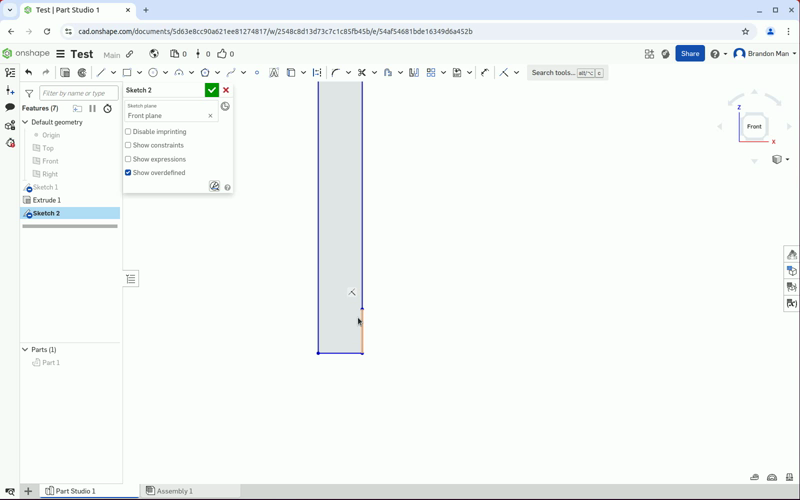
scroll(6)
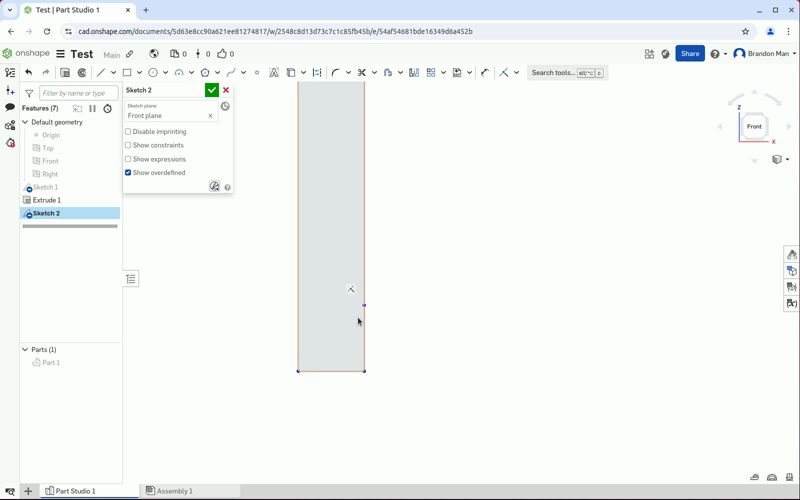
scroll(6)
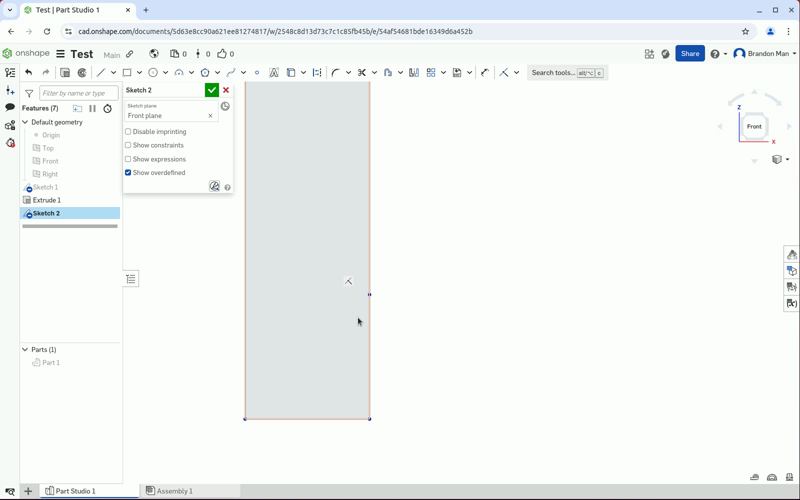
click(358, 317)
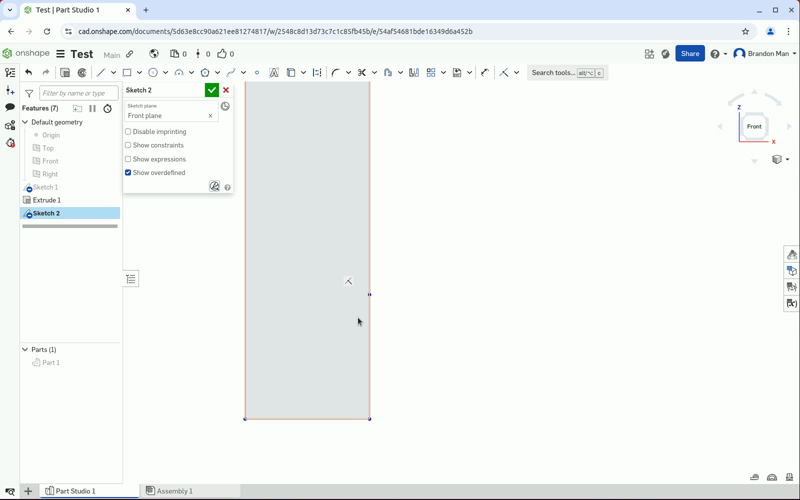
scroll(-6)
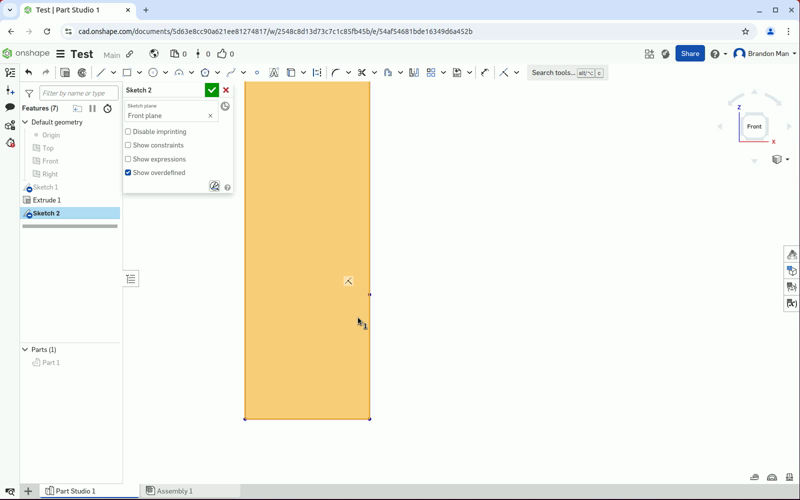
scroll(-6)
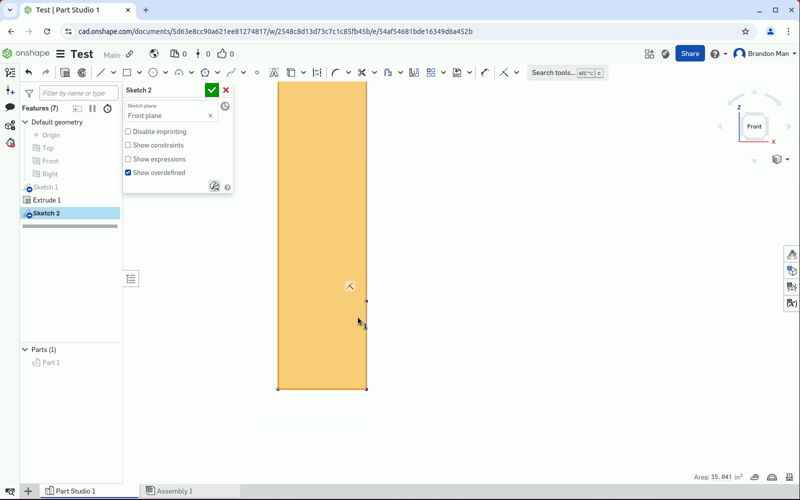
scroll(-6)
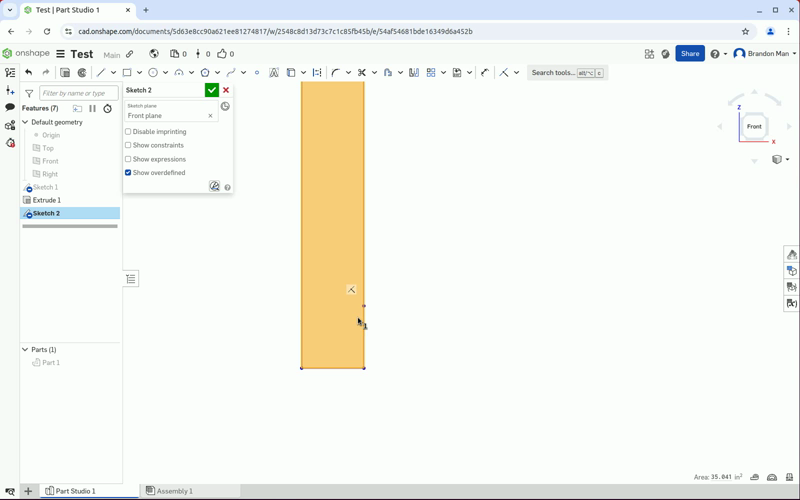
scroll(-6)
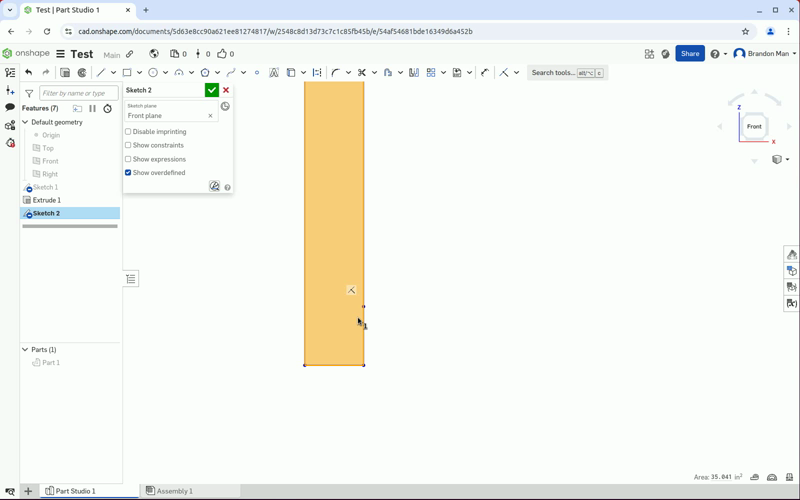
scroll(-6)
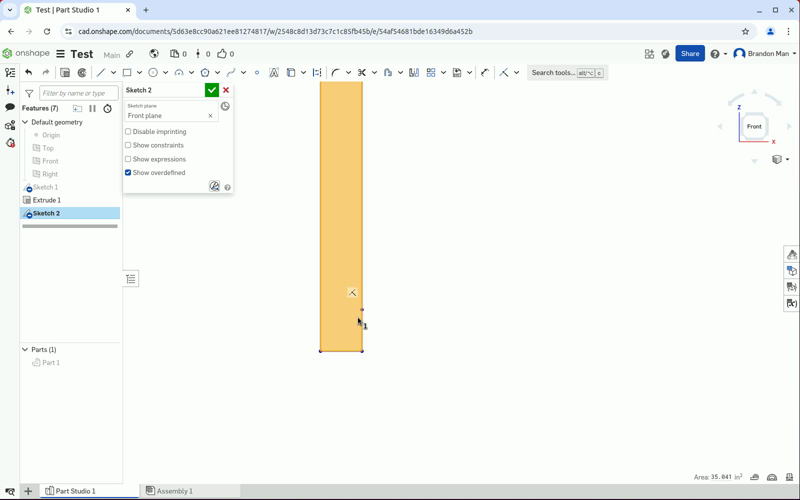
scroll(-6)
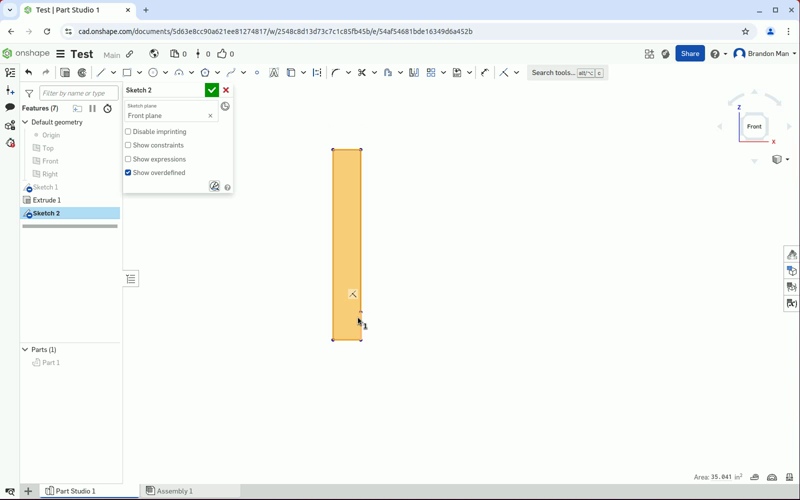
scroll(-6)
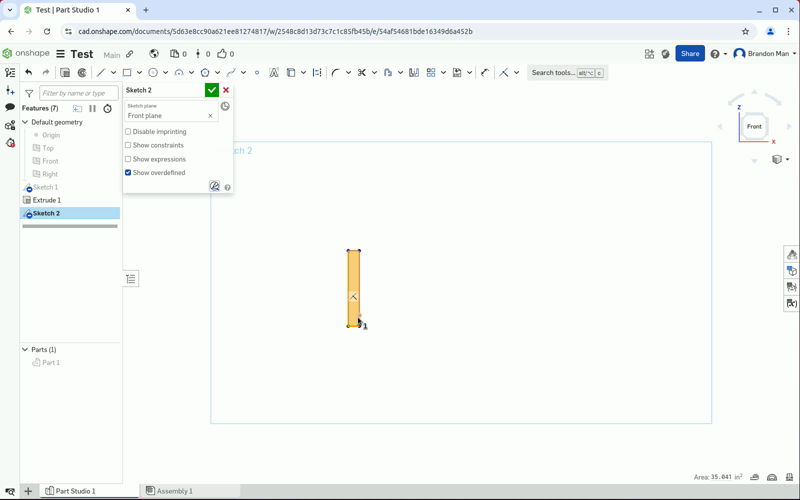
mouse_move(73, 352)
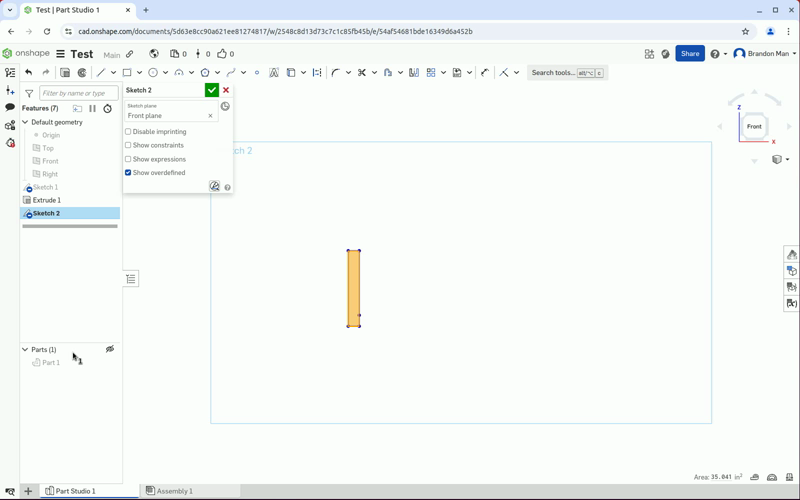
key(shift+y)
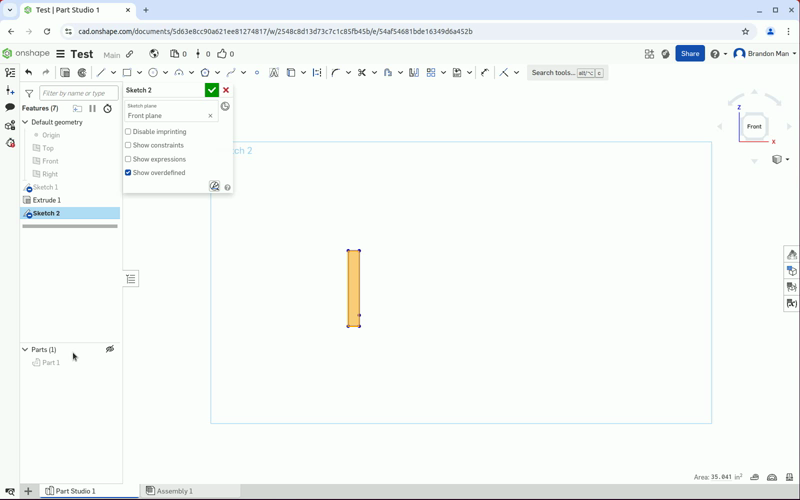
key(shift+e)
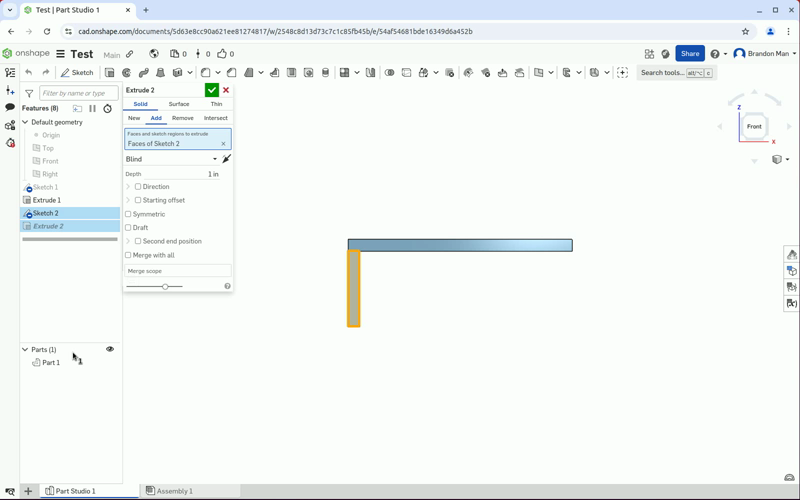
mouse_move(143, 106)
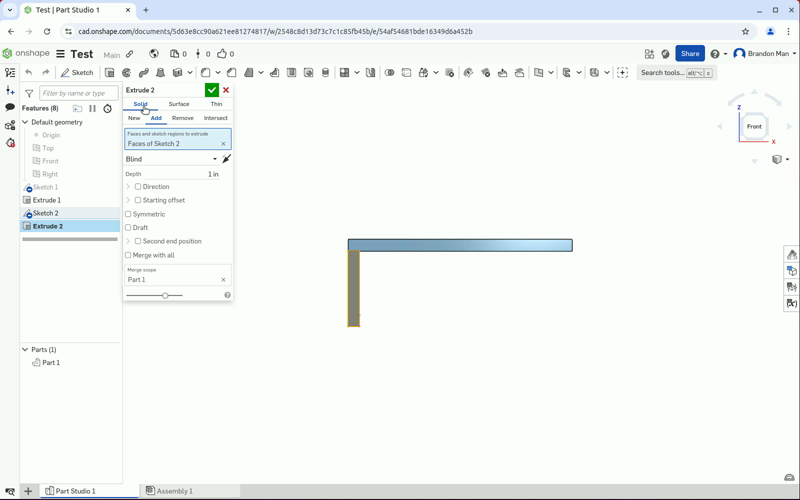
click(143, 106)
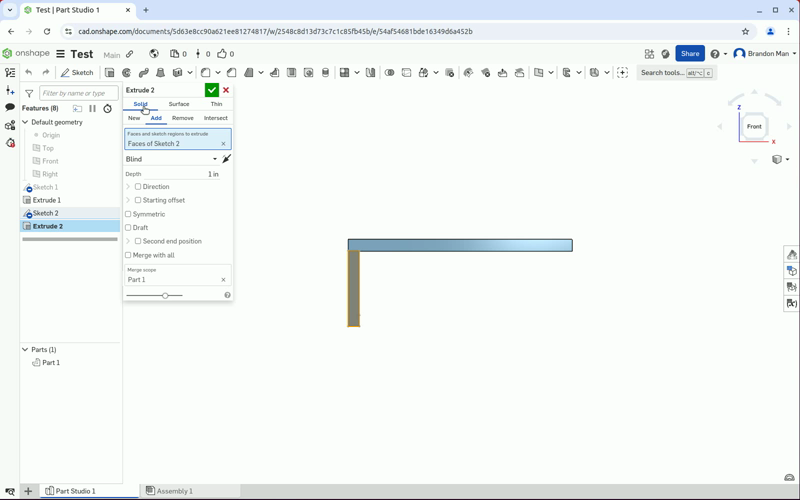
mouse_move(137, 120)
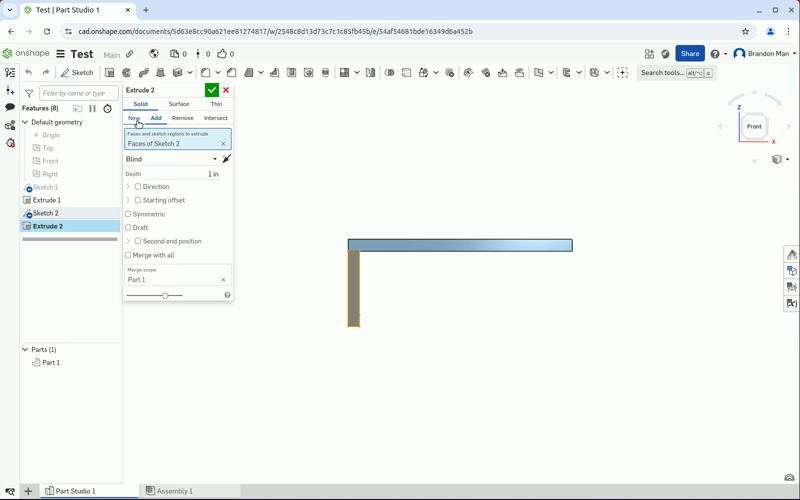
click(137, 120)
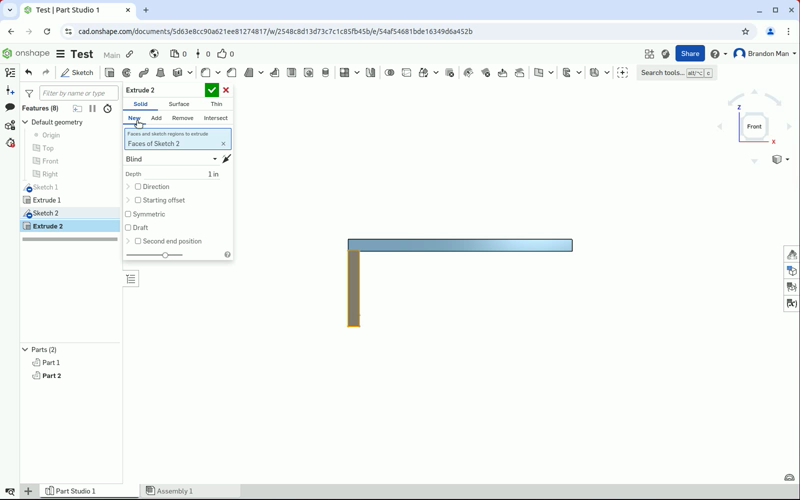
key(tab, 4)
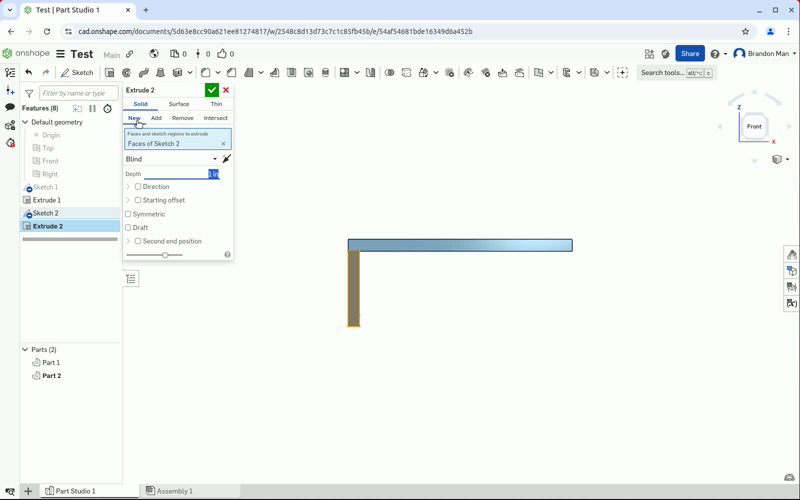
text(-8.906)
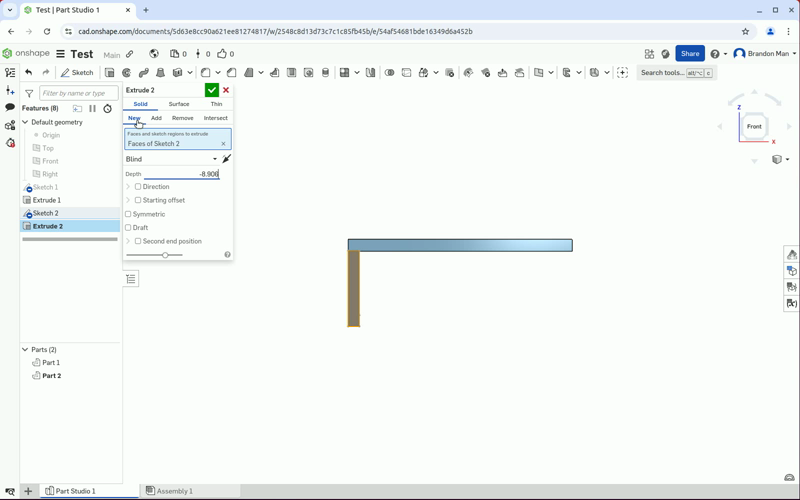
key(enter)
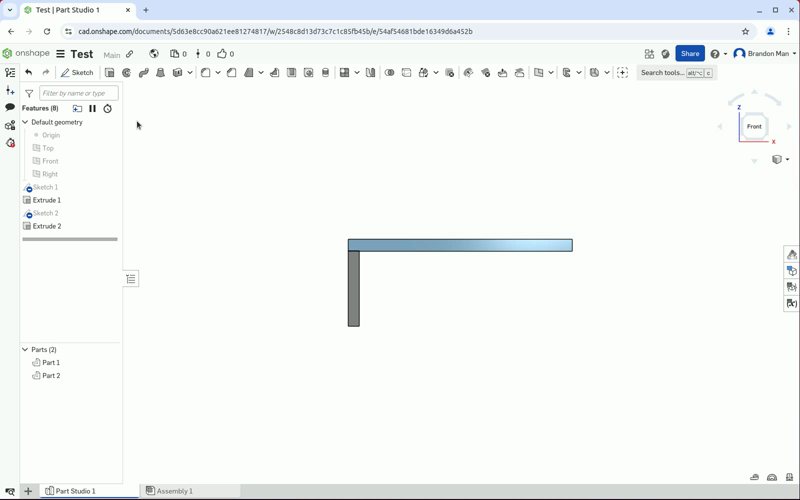
key(shift+h)
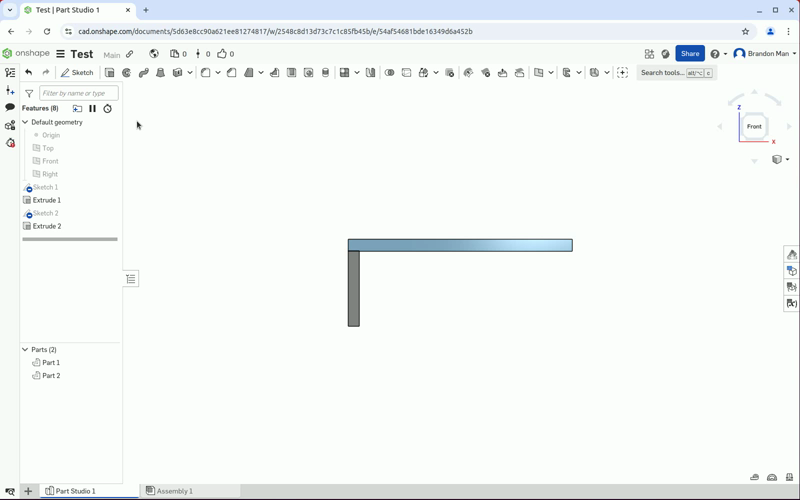
key(shift+h)
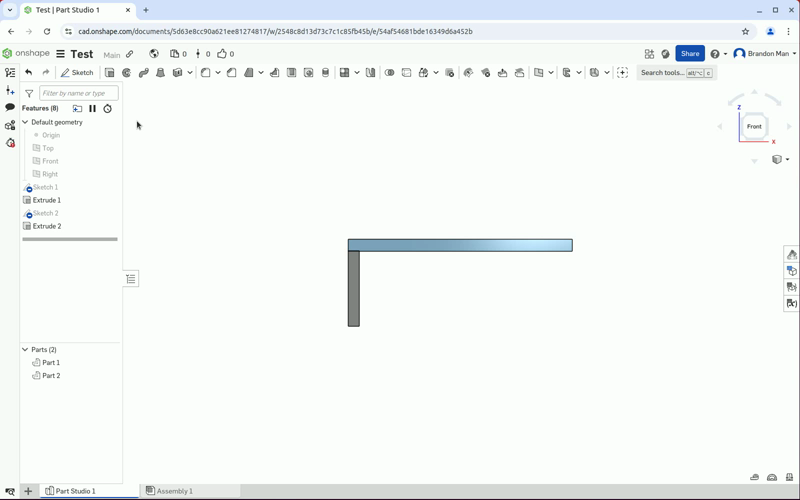
mouse_move(73, 189)
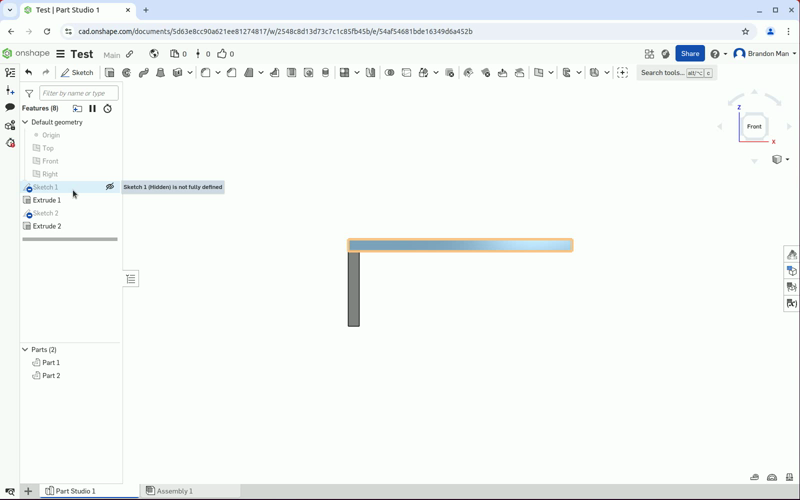
click(73, 189)
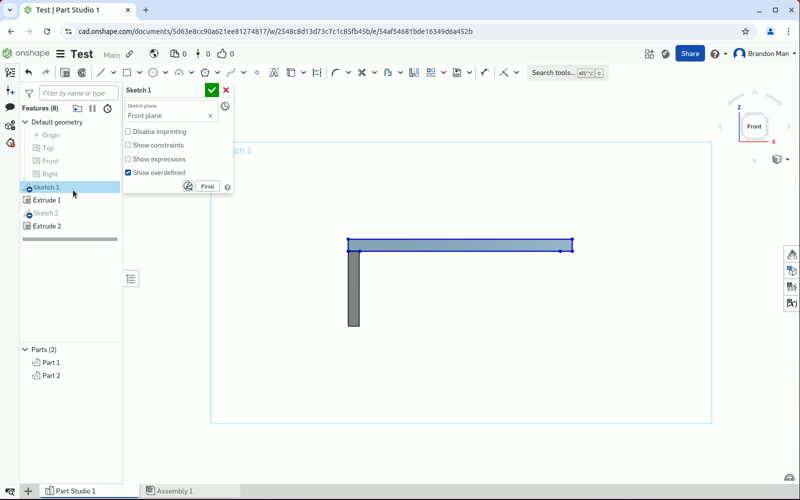
mouse_move(229, 92)
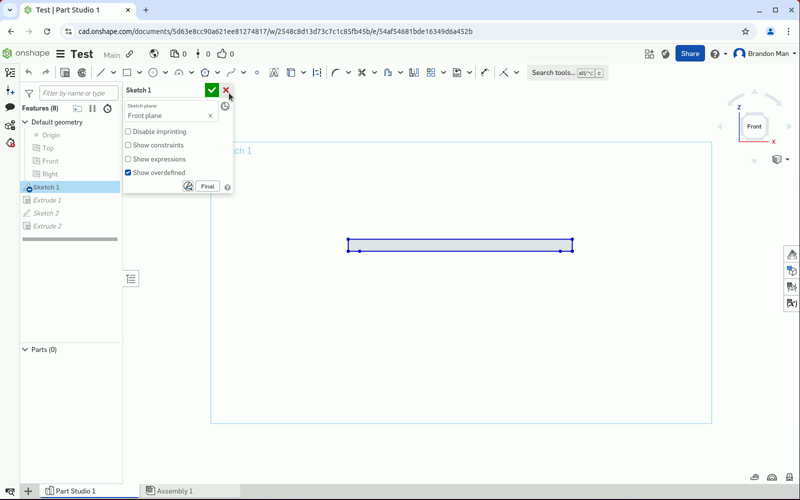
click(229, 92)
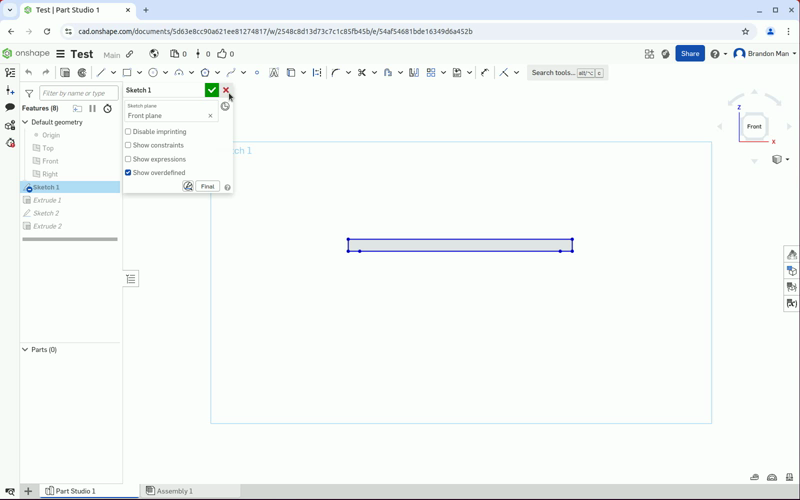
key(shift+s)
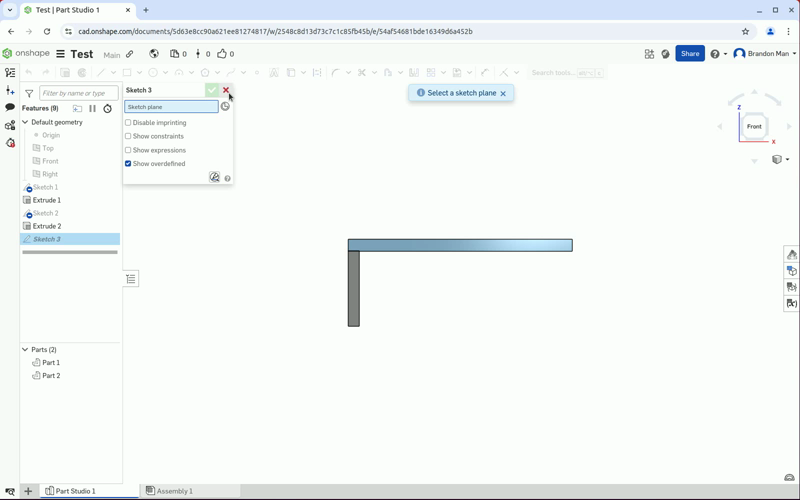
mouse_move(73, 163)
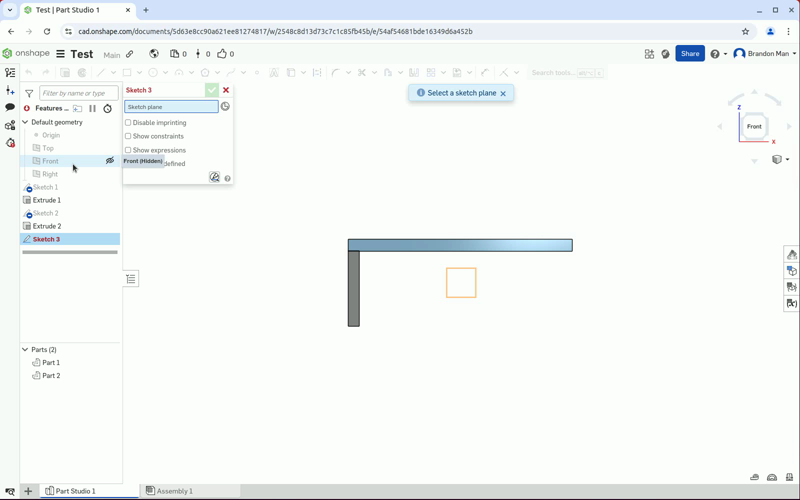
click(73, 163)
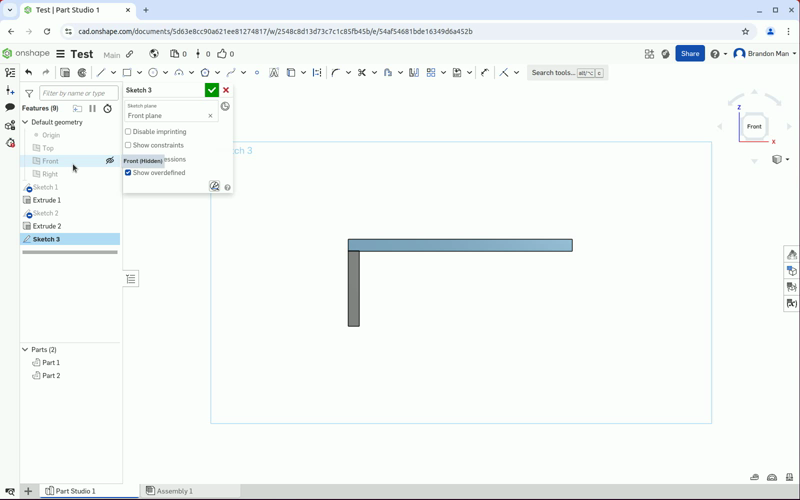
mouse_move(73, 352)
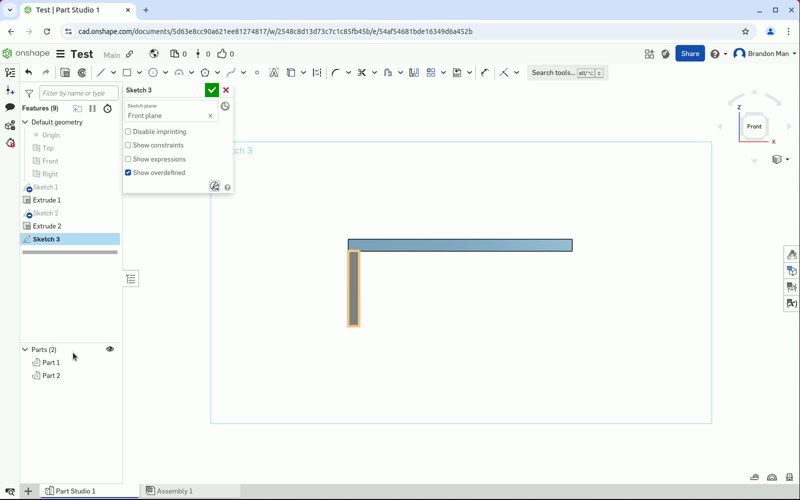
key(y)
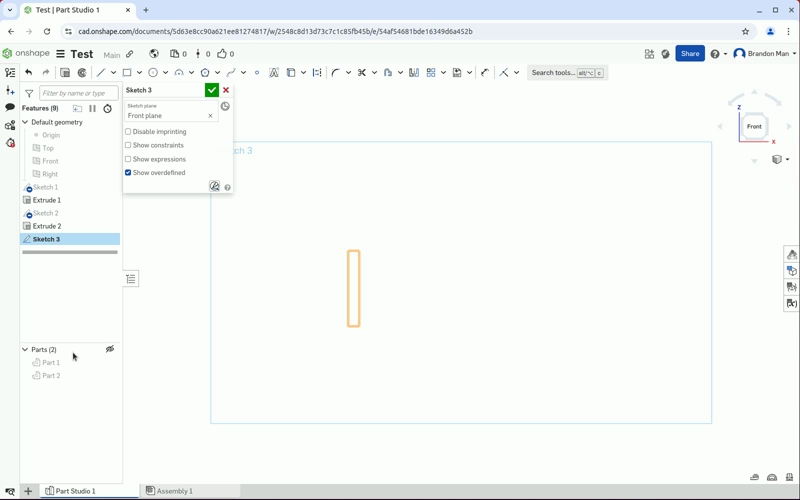
key(l)
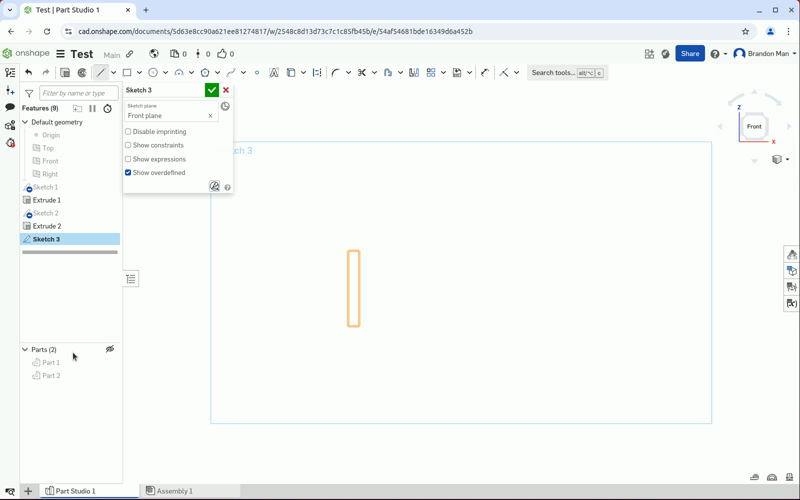
key_down(shift)
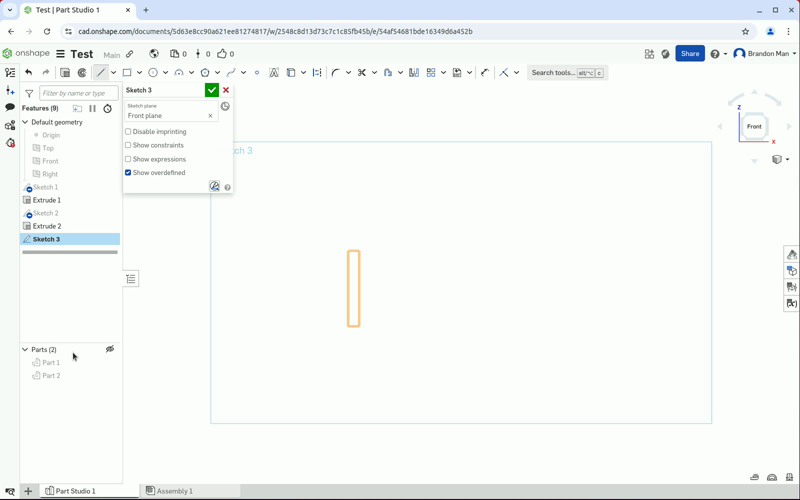
mouse_move(358, 326)
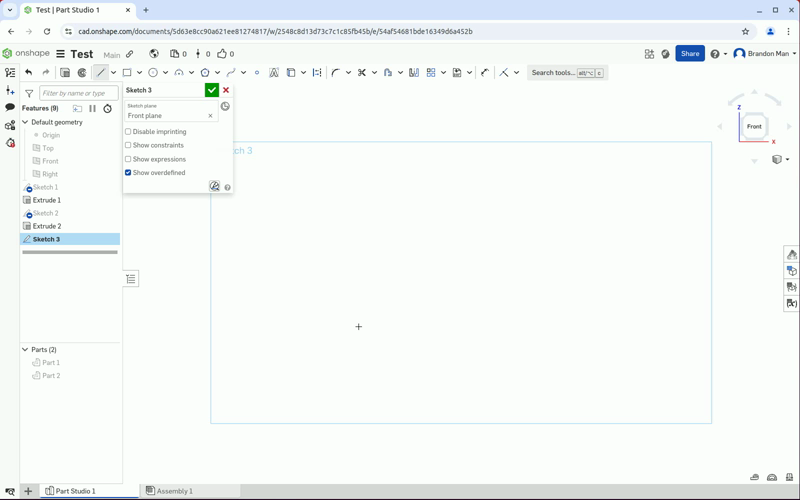
click(358, 326)
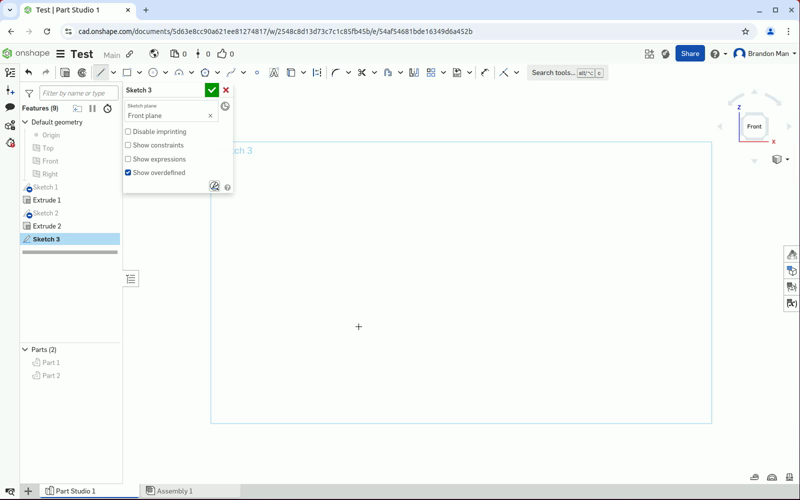
key_up(shift)
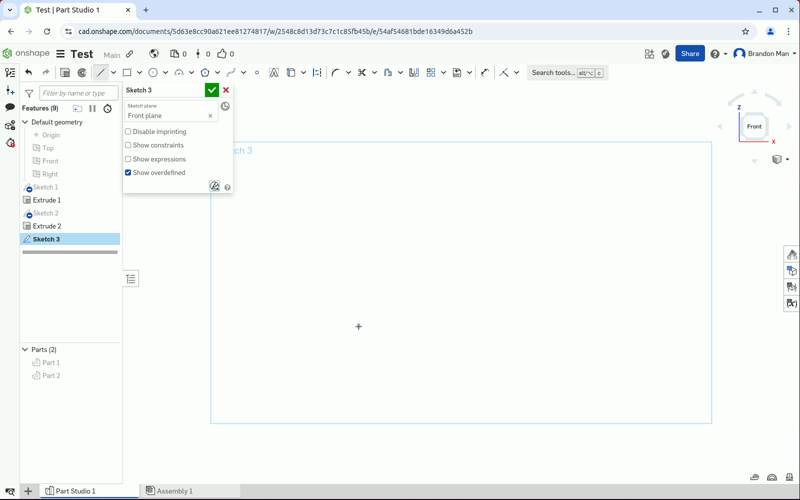
key_down(shift)
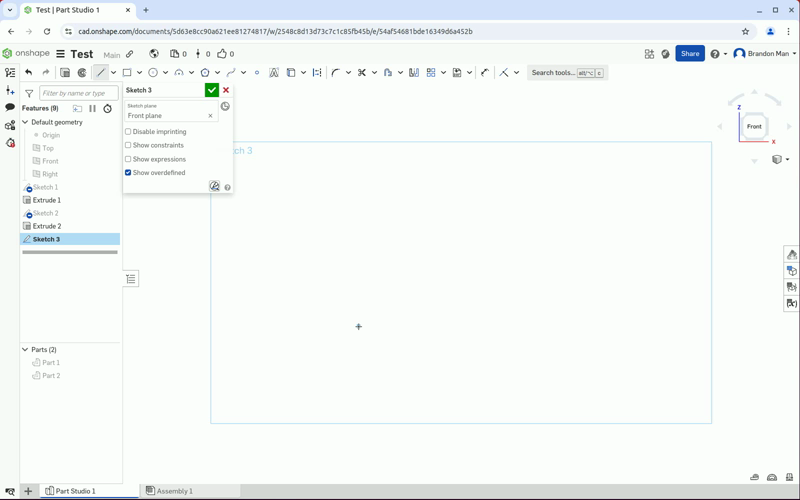
mouse_move(561, 326)
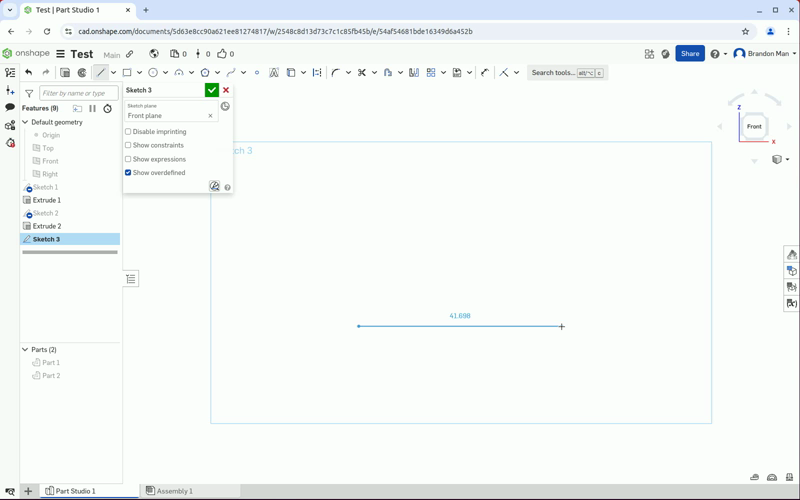
click(561, 326)
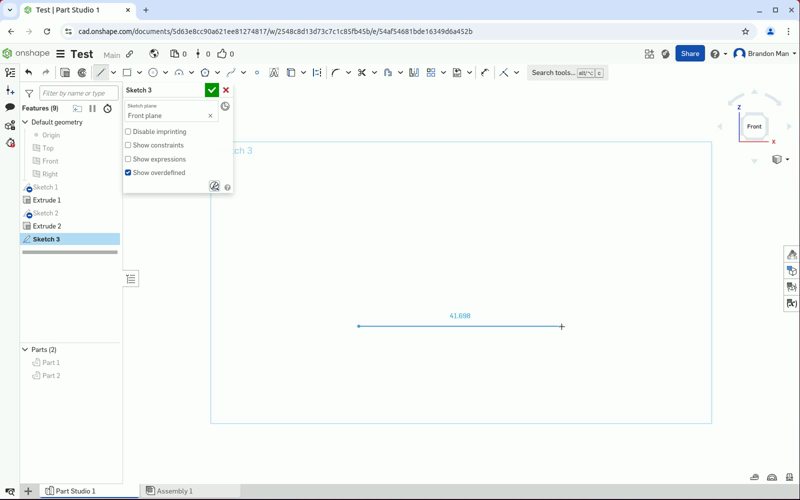
key_up(shift)
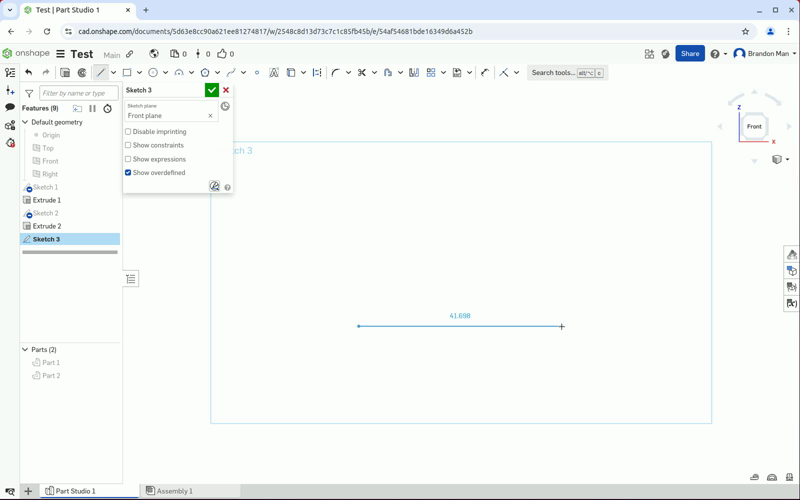
key_down(shift)
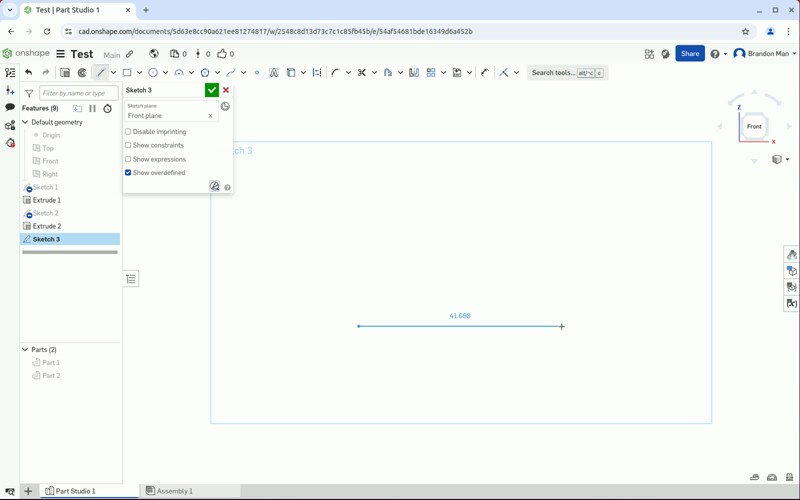
mouse_move(589, 326)
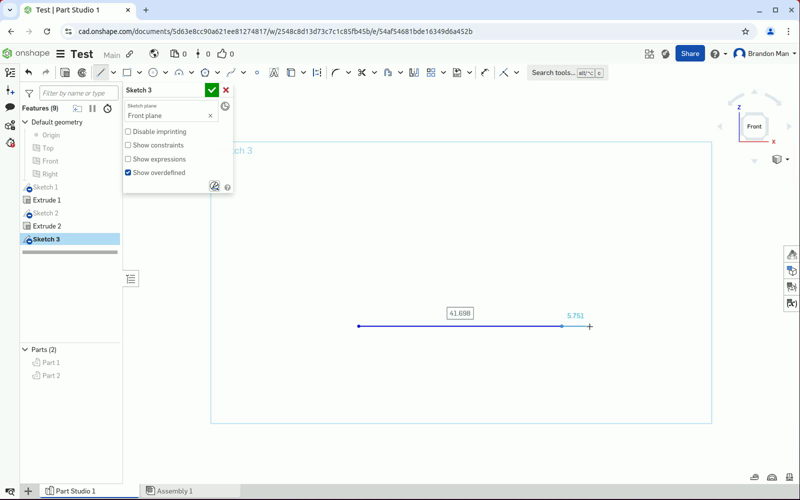
mouse_move(561, 315)
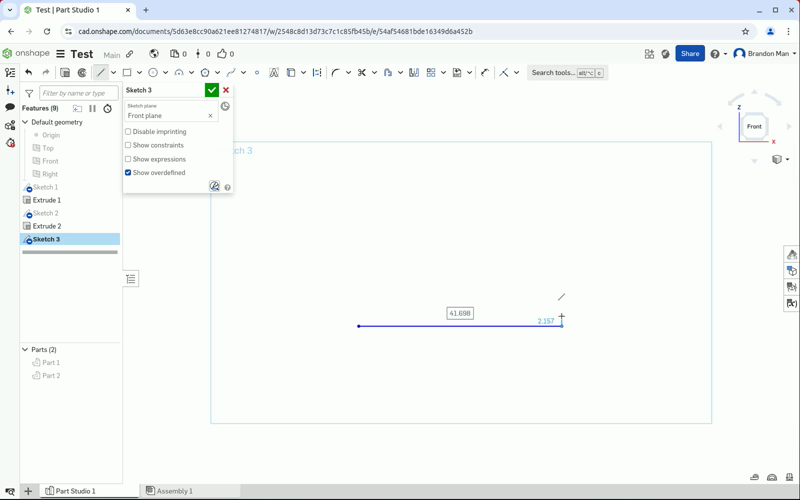
click(561, 315)
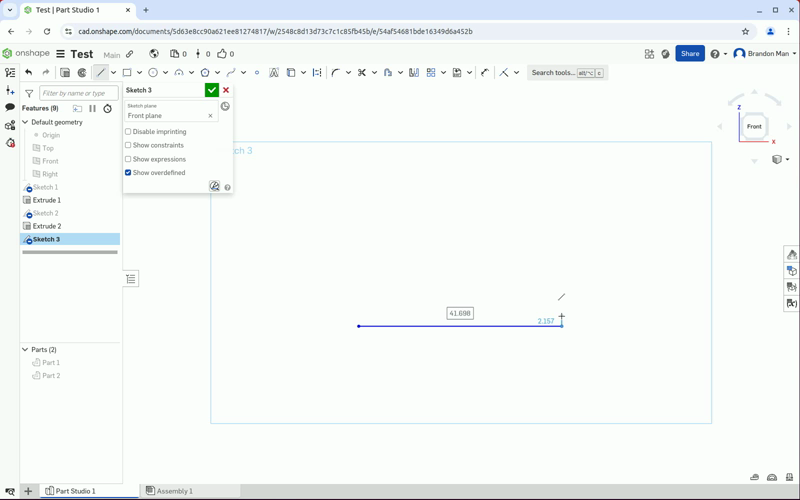
key_up(shift)
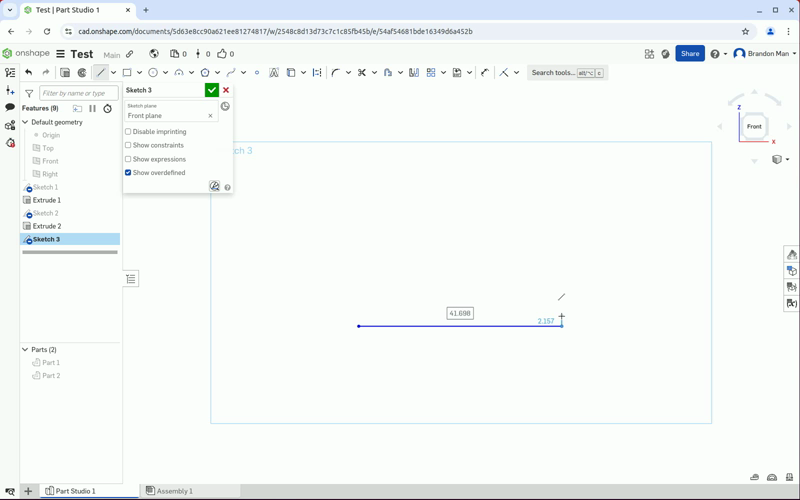
key_down(shift)
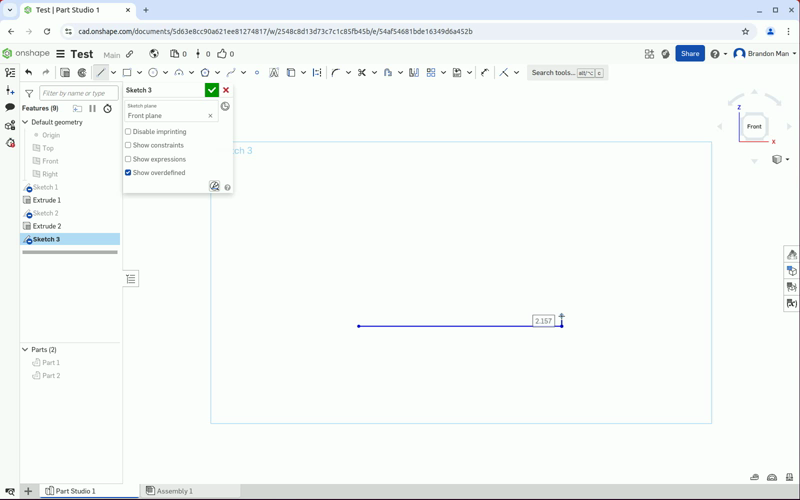
mouse_move(358, 315)
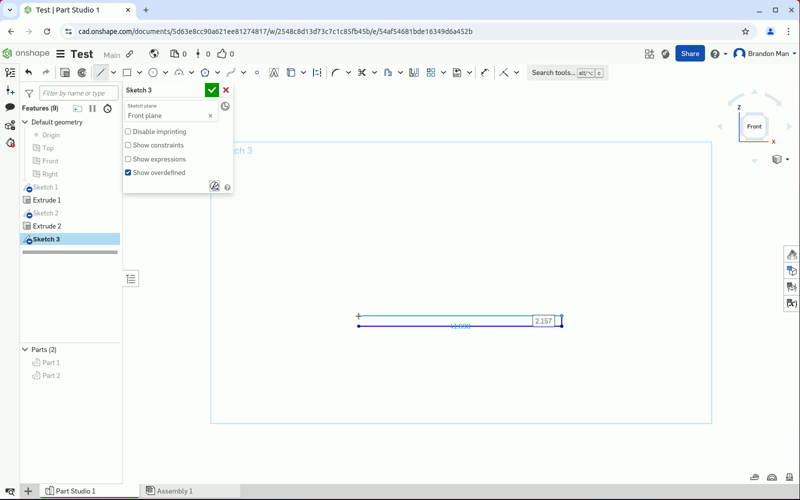
click(358, 315)
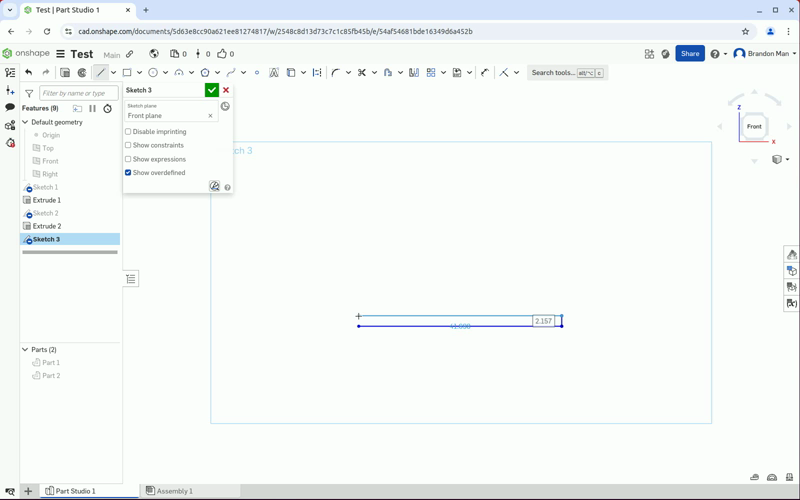
key_up(shift)
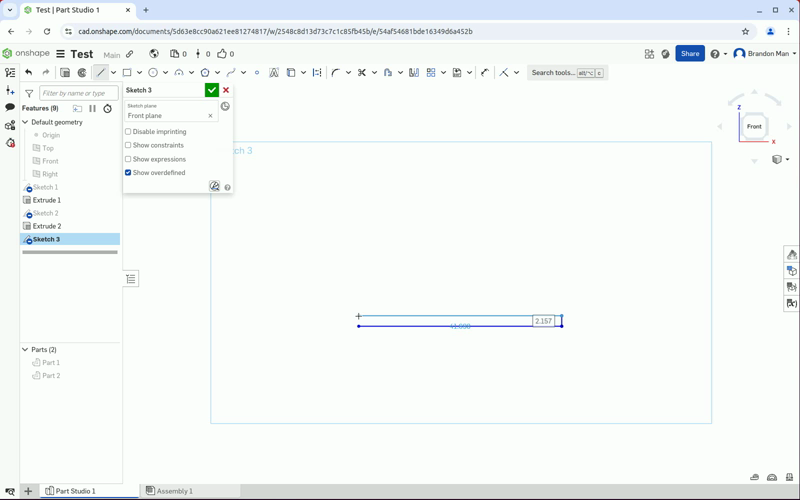
mouse_move(388, 315)
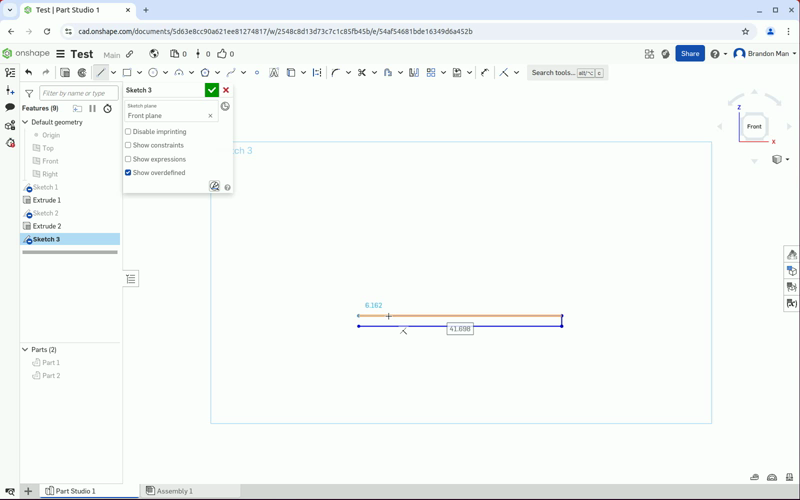
key_down(shift)
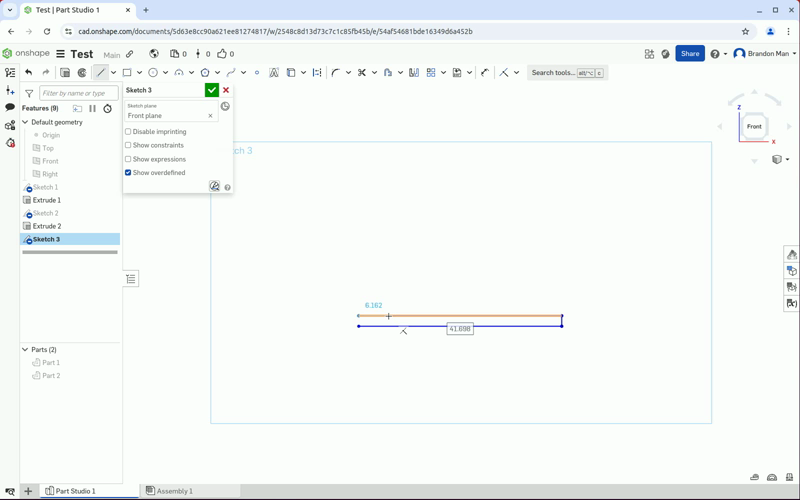
mouse_move(358, 326)
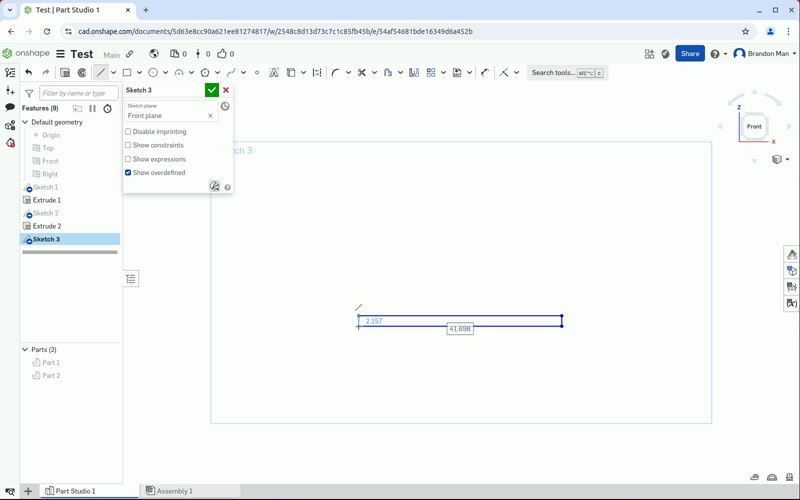
key_up(shift)
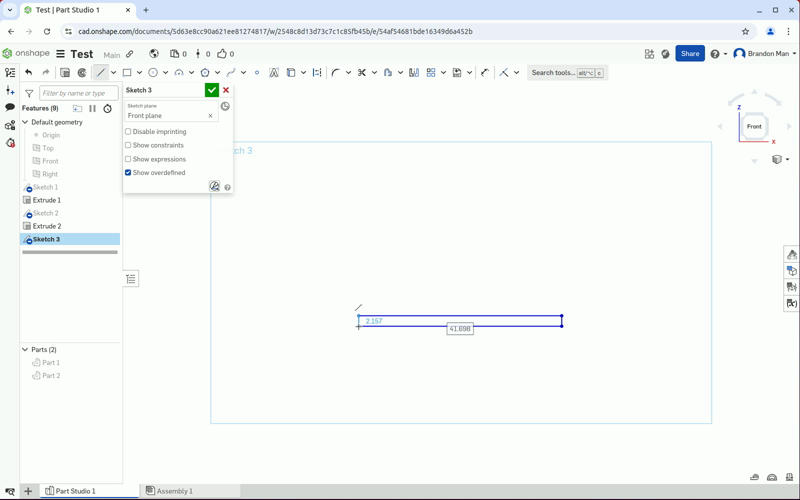
click(358, 326)
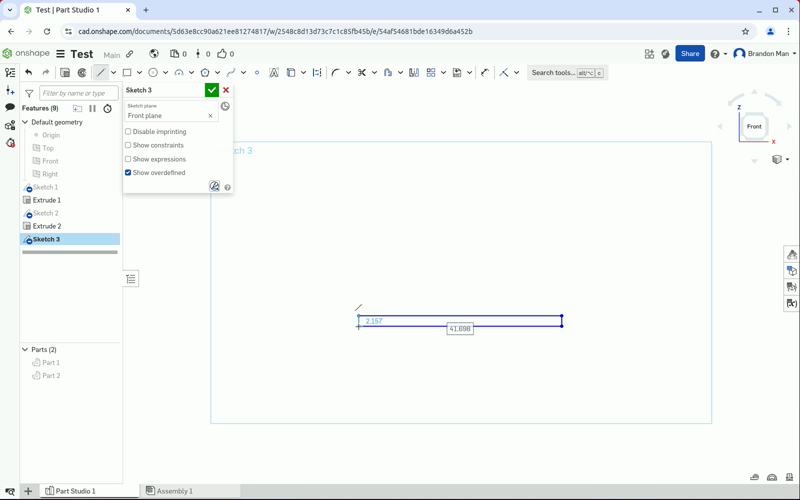
key(esc)
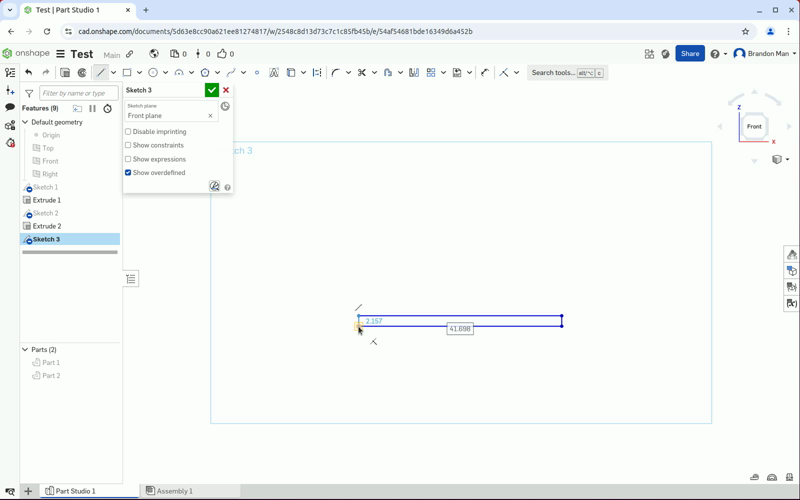
mouse_move(510, 321)
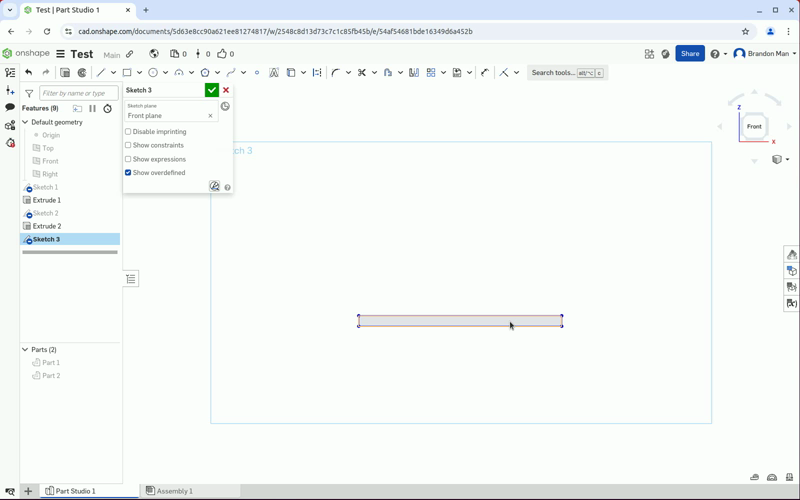
click(510, 321)
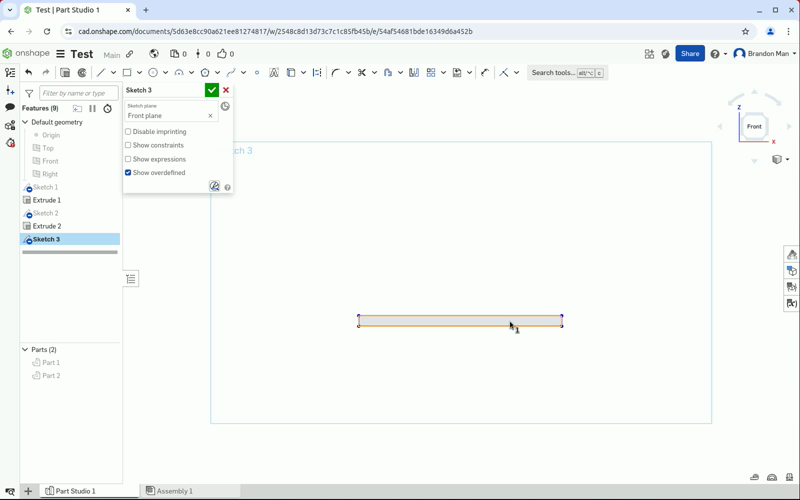
mouse_move(73, 352)
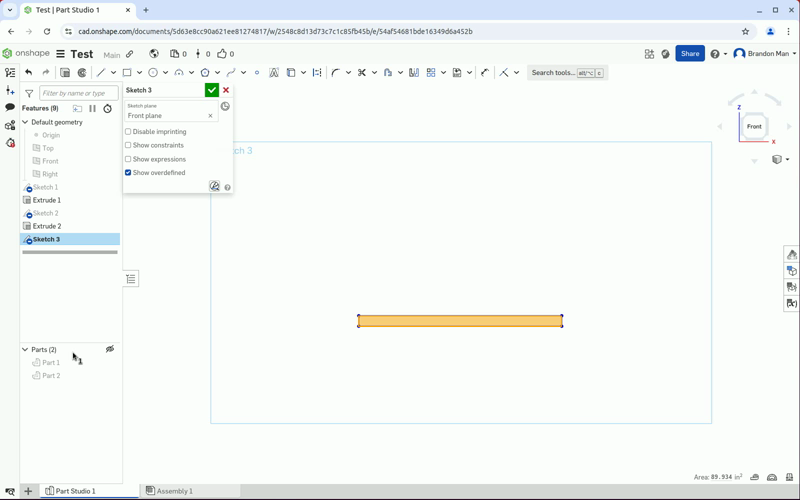
key(shift+y)
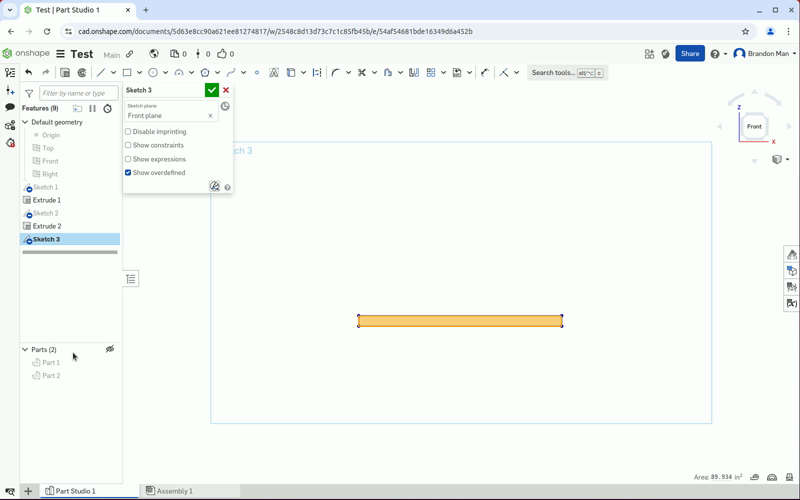
key(shift+e)
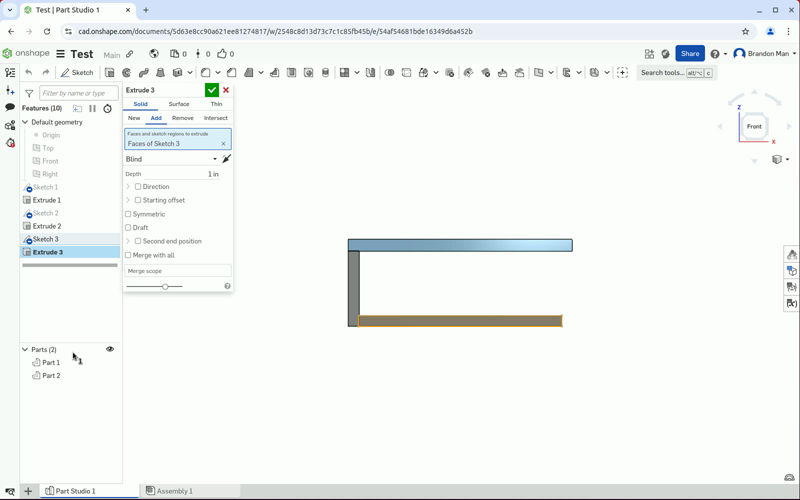
mouse_move(143, 106)
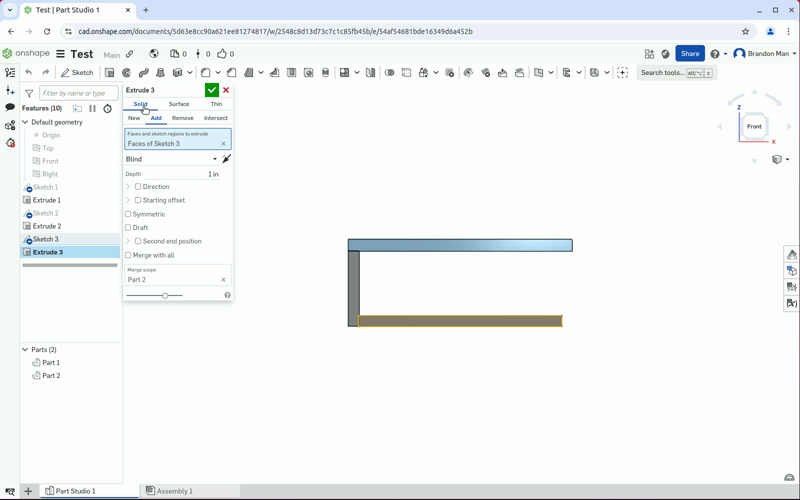
click(143, 106)
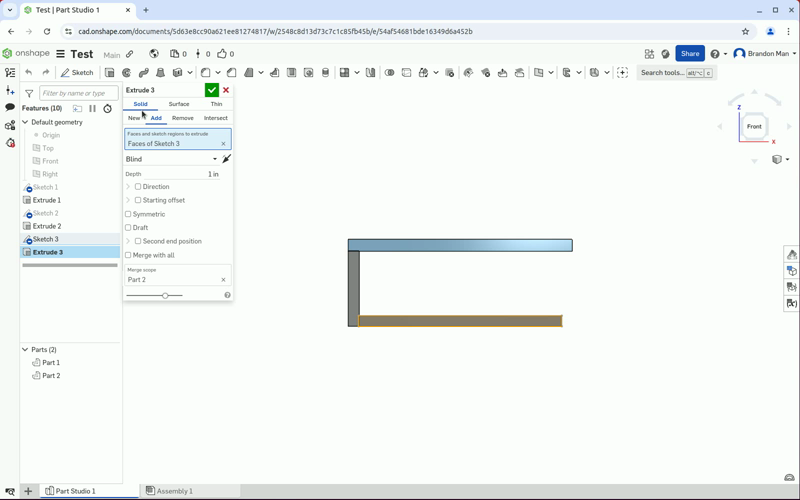
mouse_move(137, 120)
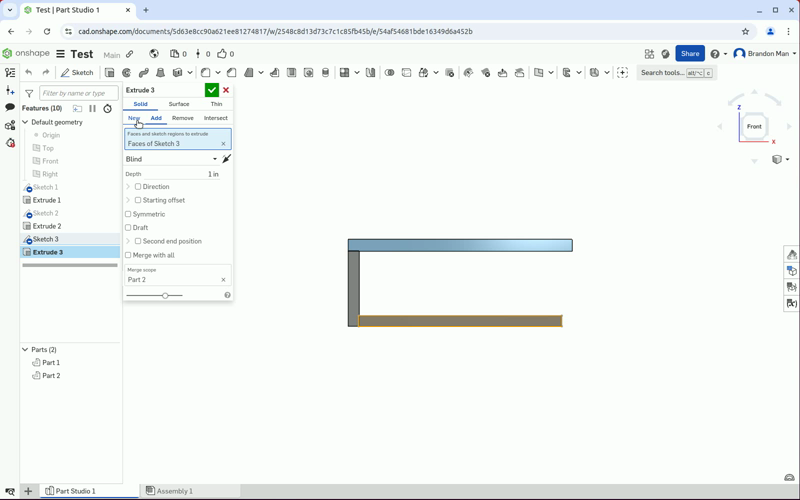
click(137, 120)
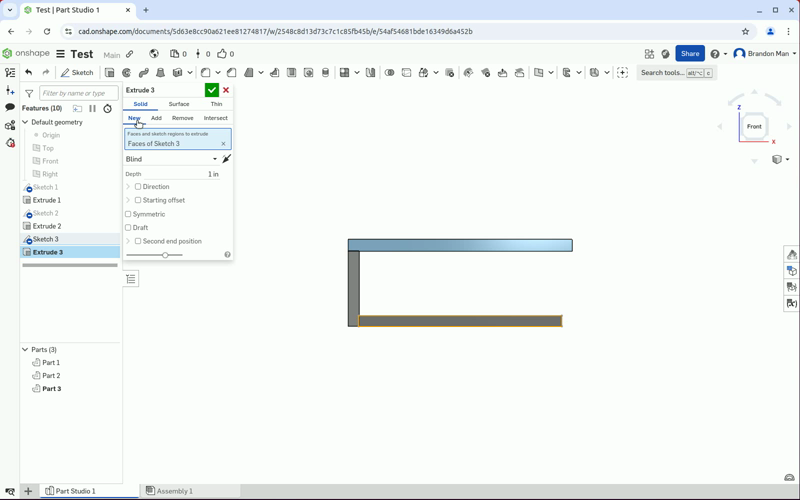
key(tab, 4)
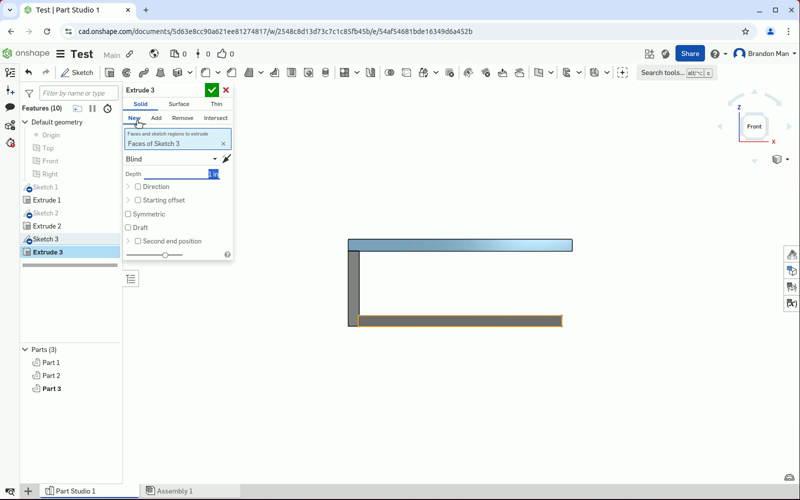
text(-8.906)
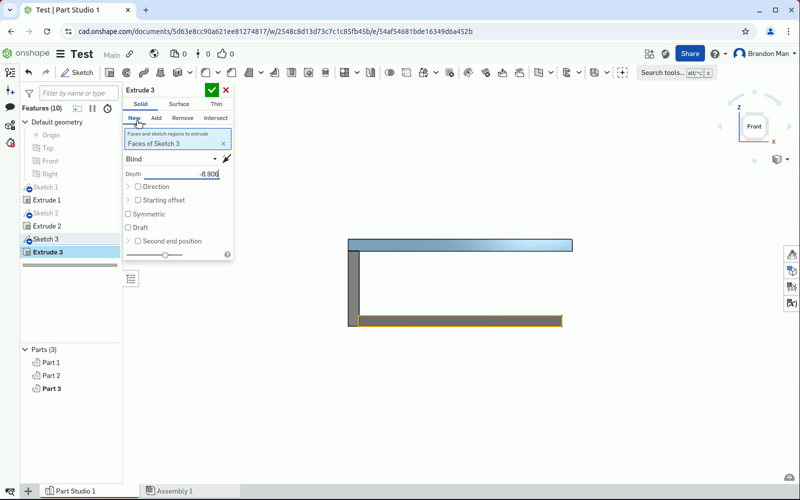
key(enter)
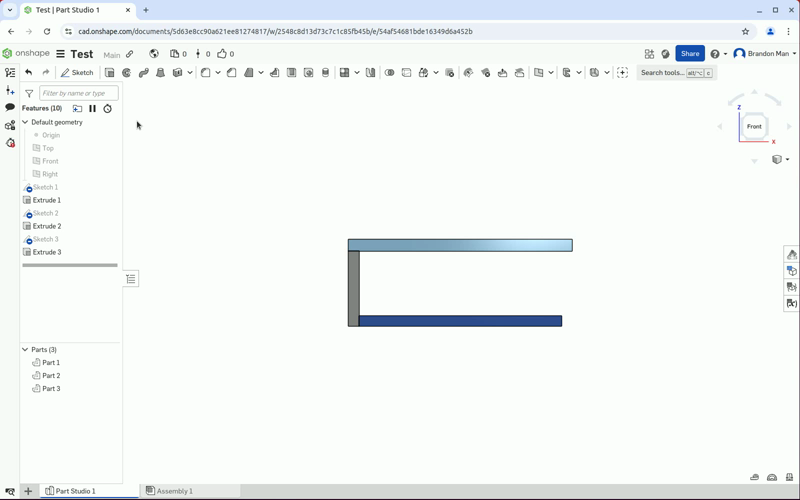
key(shift+h)
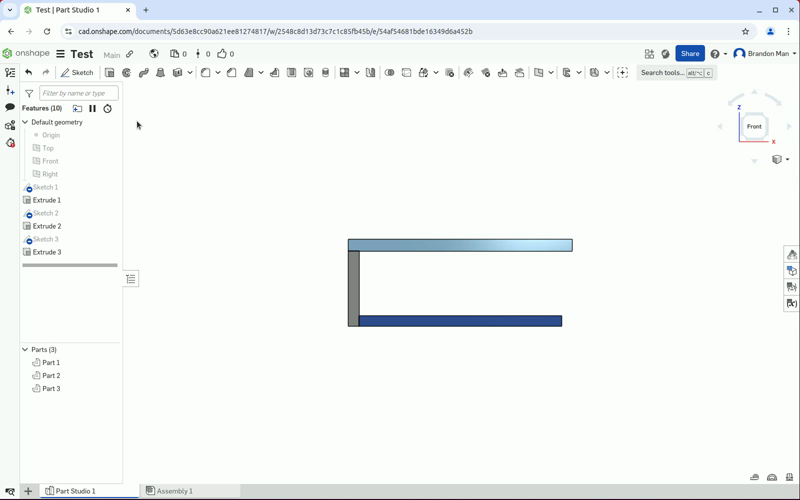
key(shift+h)
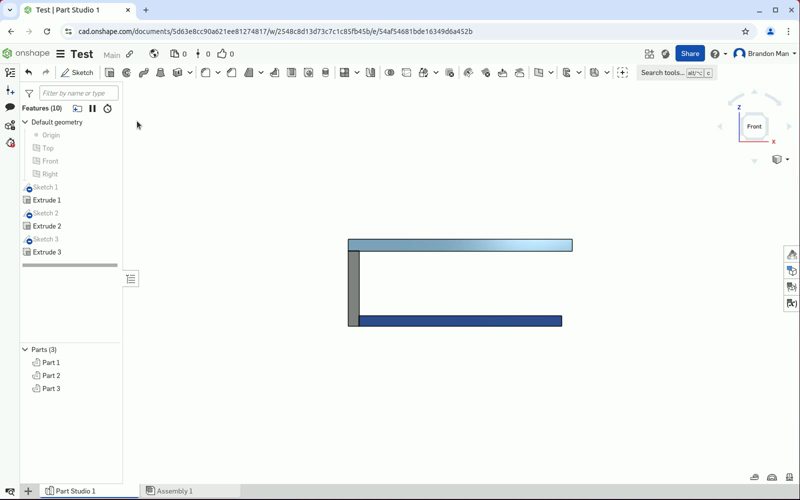
mouse_move(73, 189)
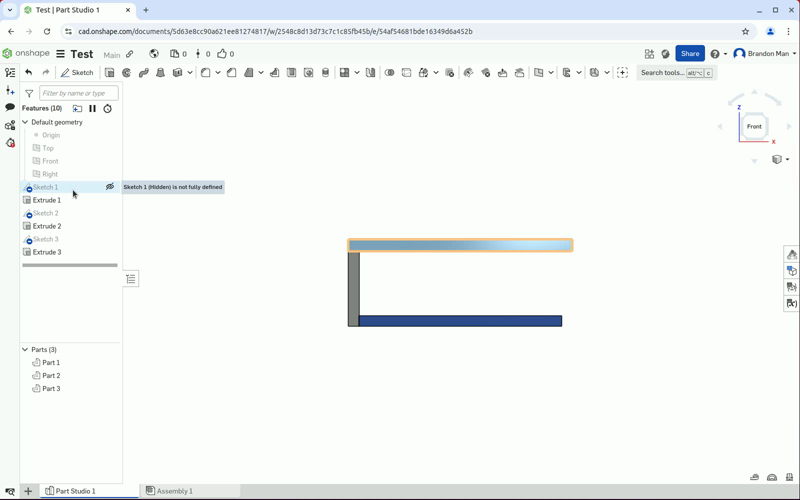
click(73, 189)
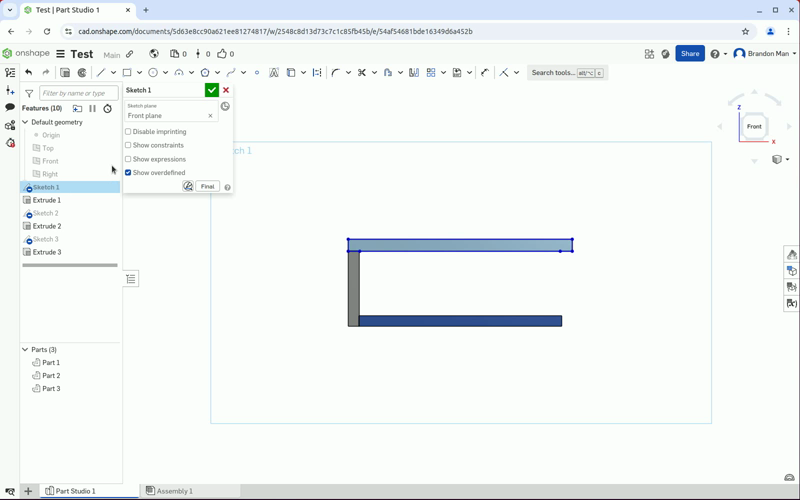
mouse_move(229, 92)
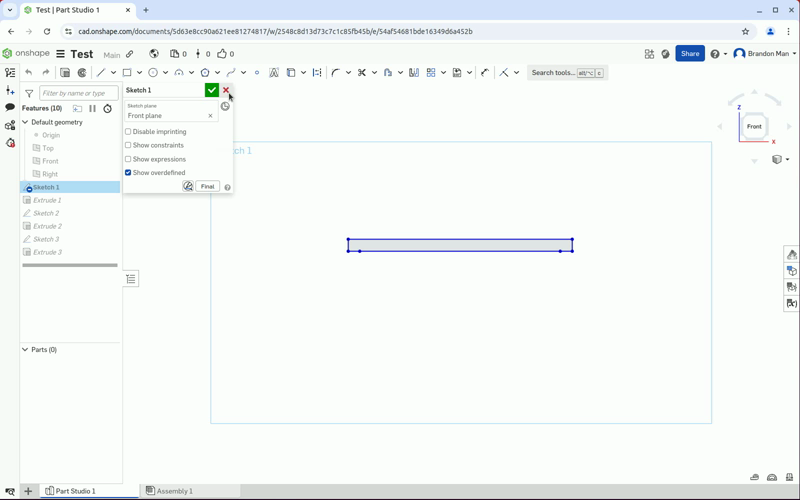
click(229, 92)
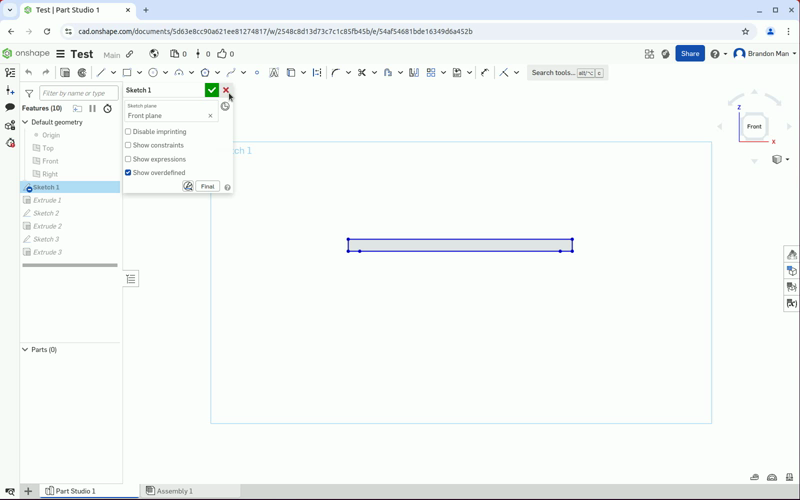
key(shift+s)
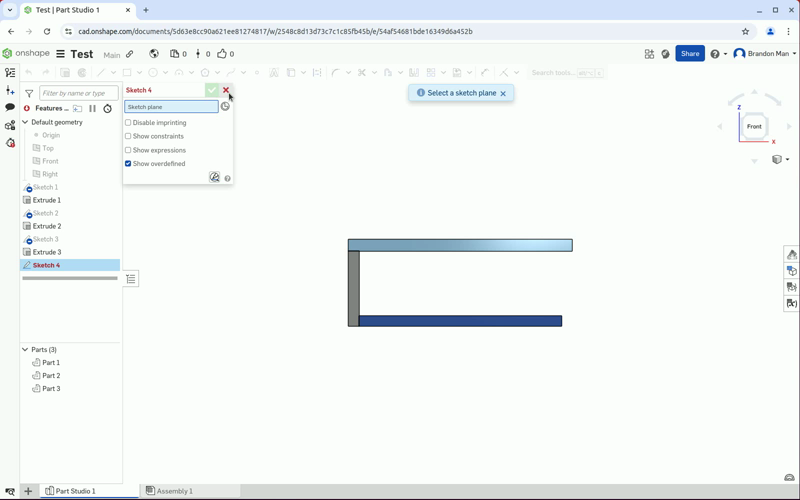
mouse_move(73, 163)
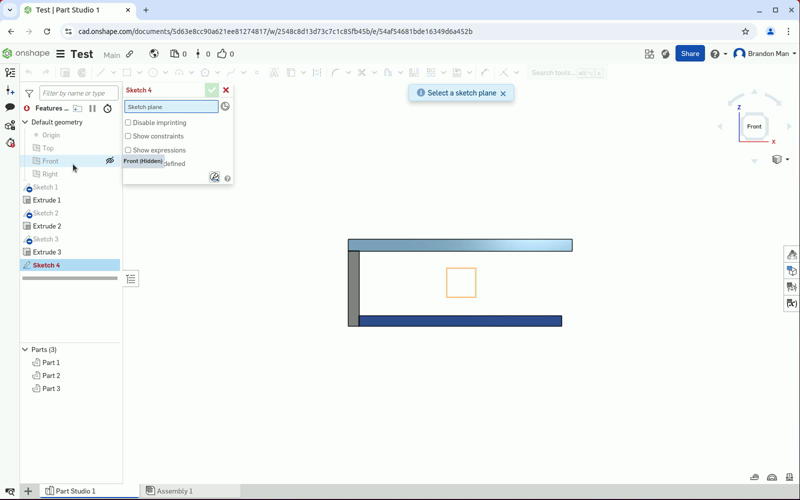
click(73, 163)
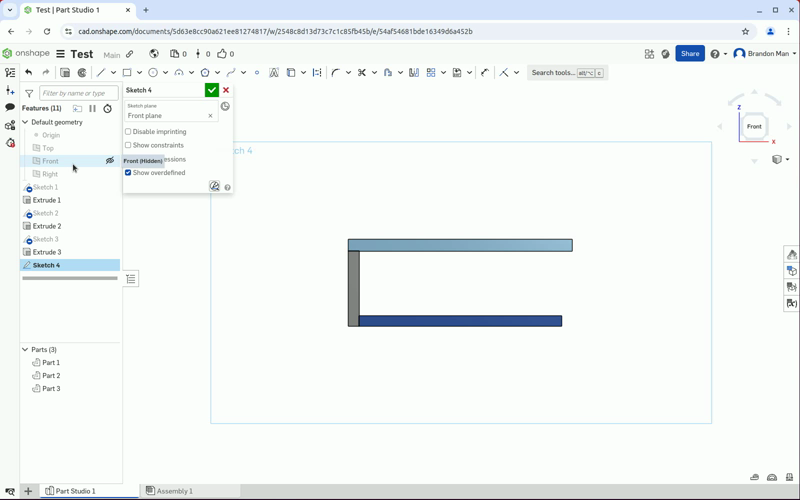
mouse_move(73, 352)
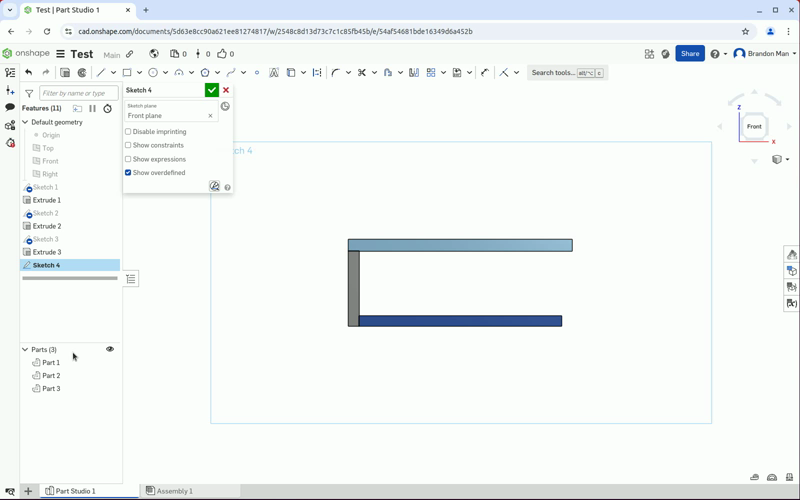
key(y)
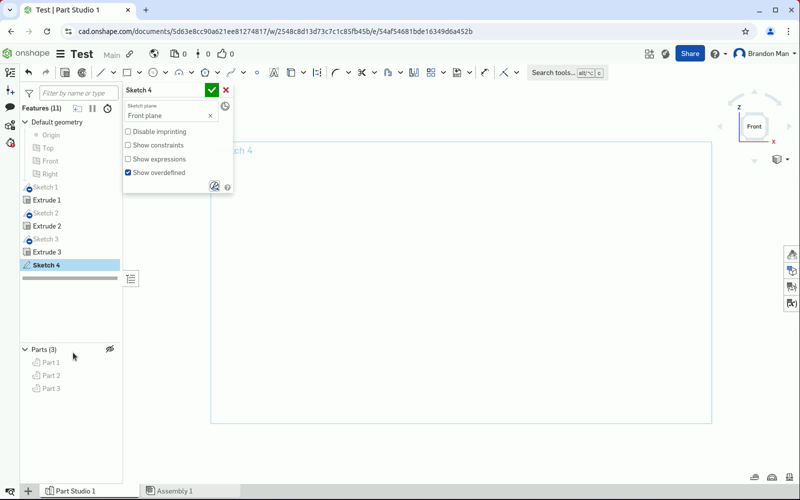
key(l)
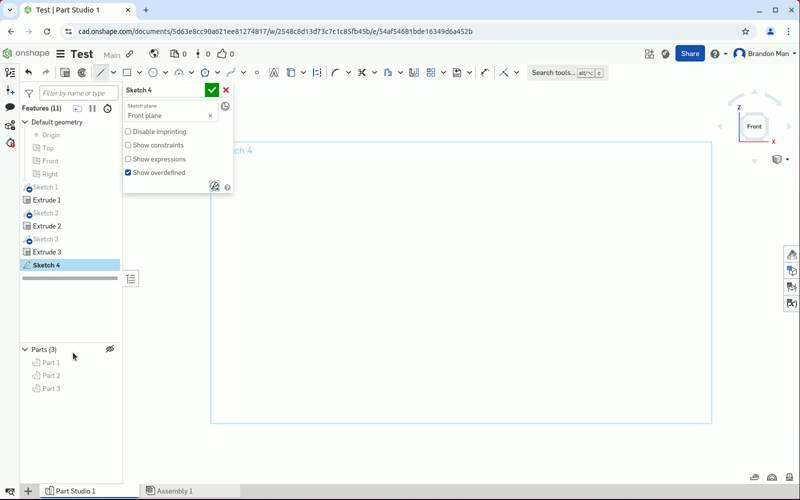
key_down(shift)
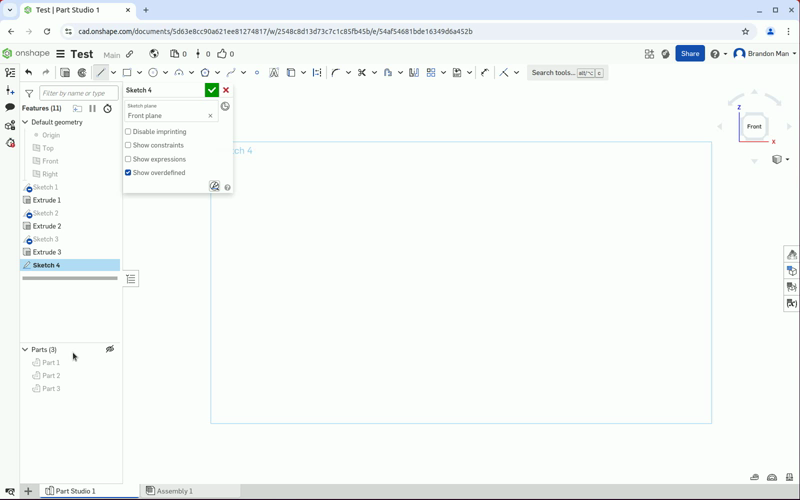
mouse_move(562, 326)
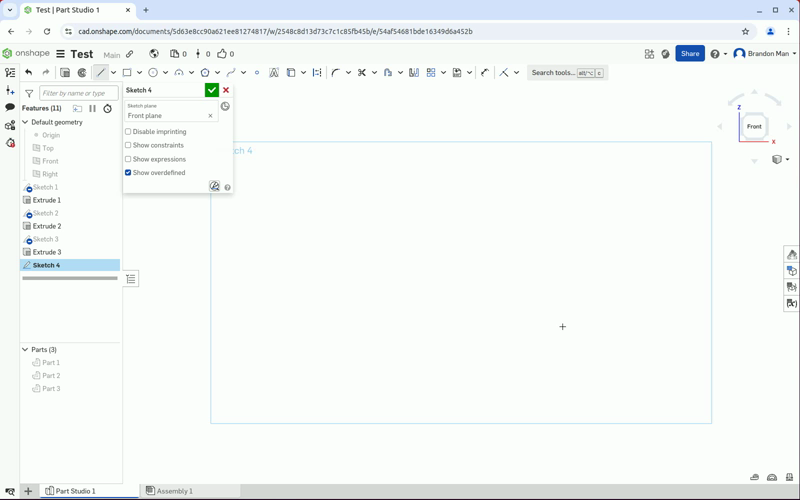
click(562, 326)
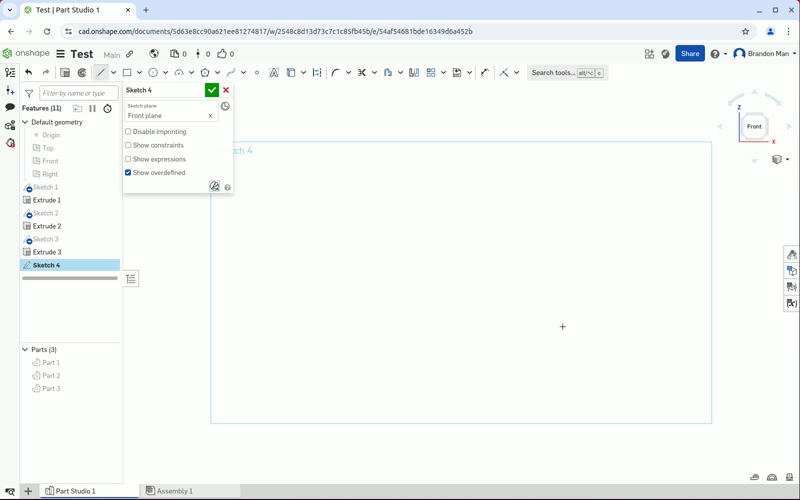
key_up(shift)
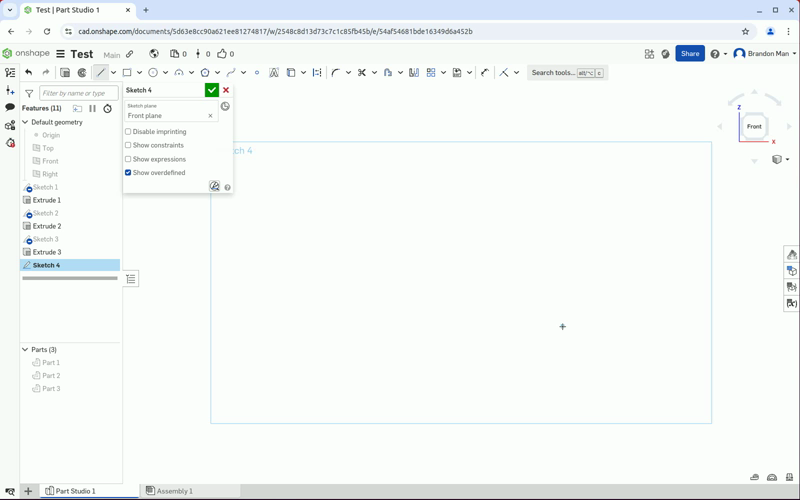
key_down(shift)
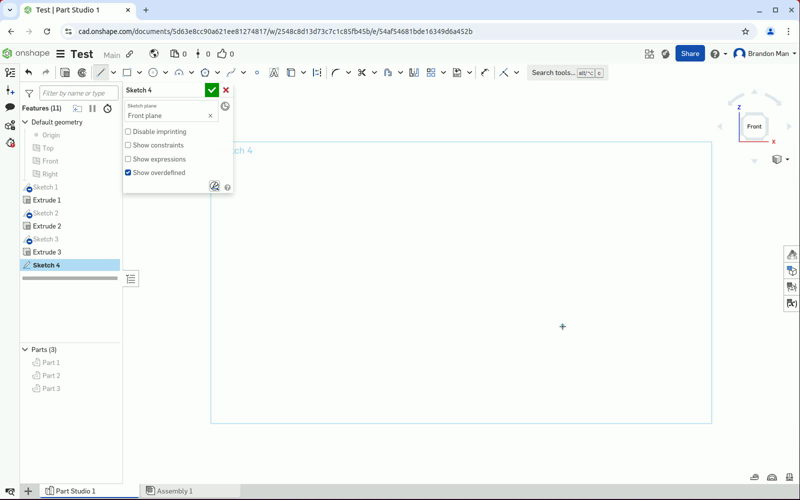
mouse_move(589, 326)
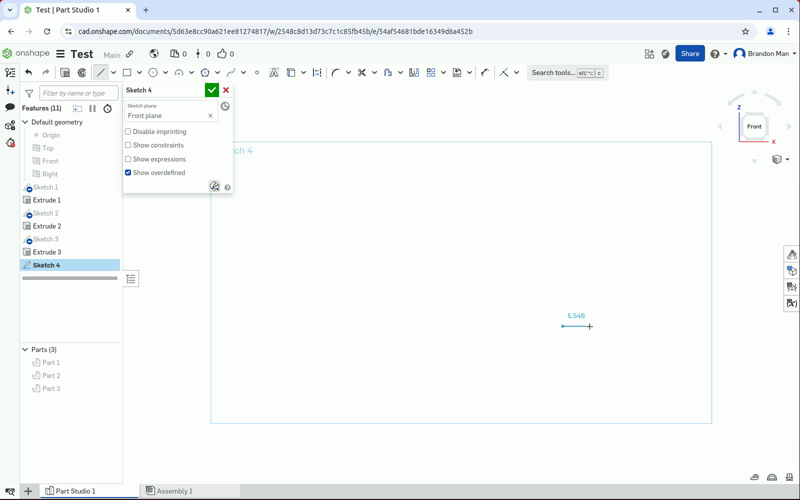
mouse_move(573, 326)
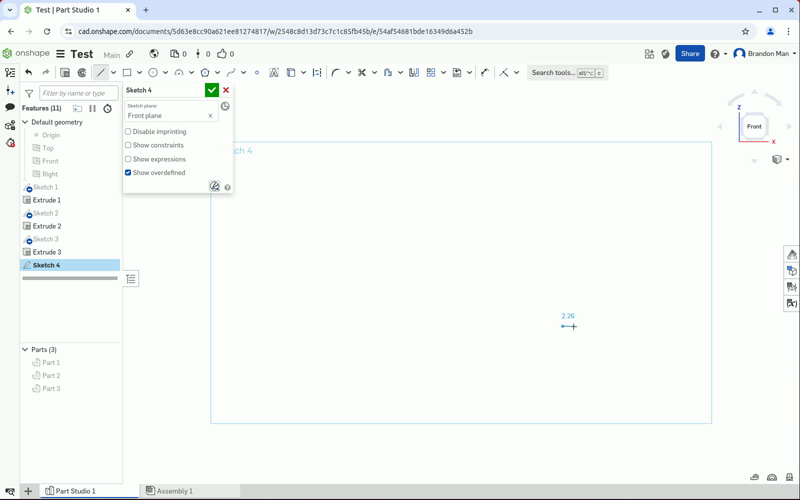
click(573, 326)
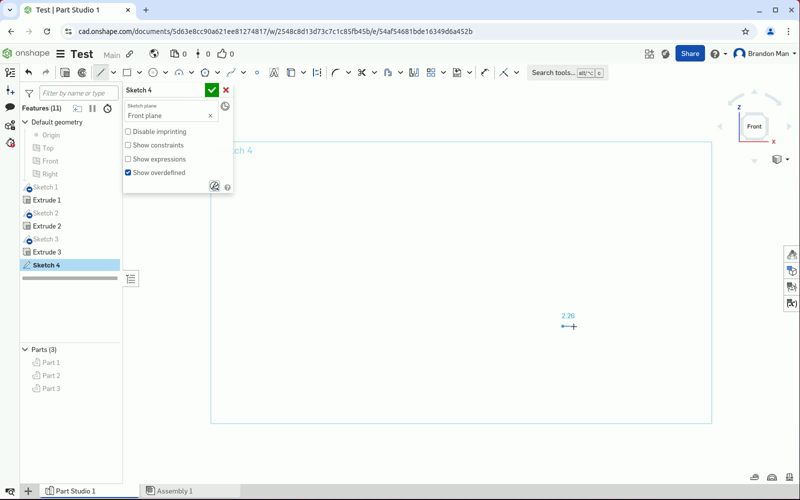
key_up(shift)
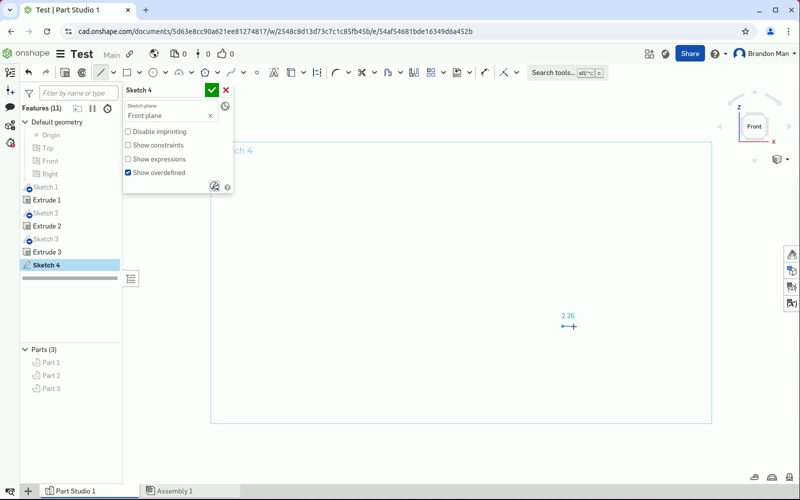
key_down(shift)
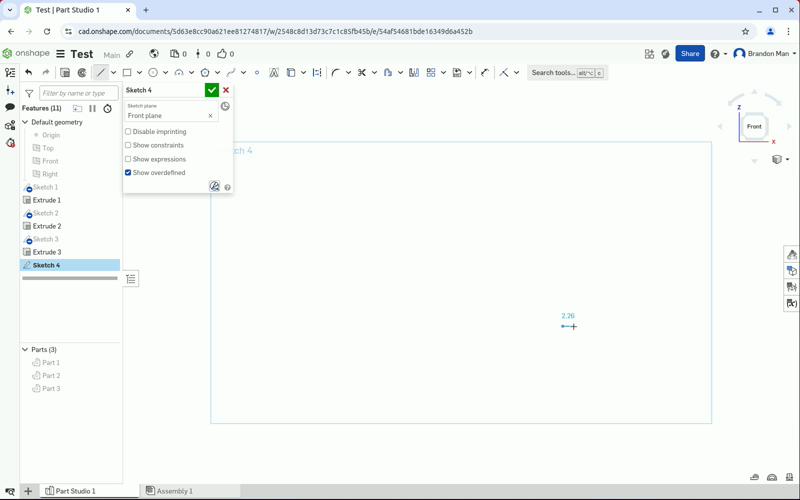
mouse_move(573, 250)
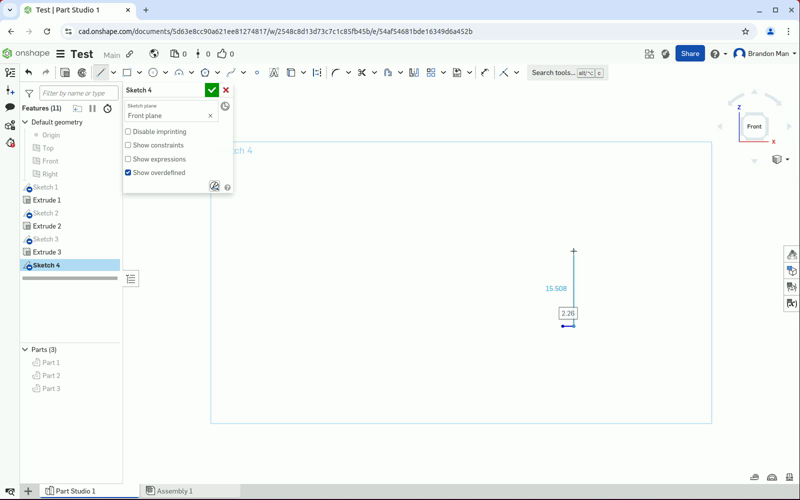
click(573, 250)
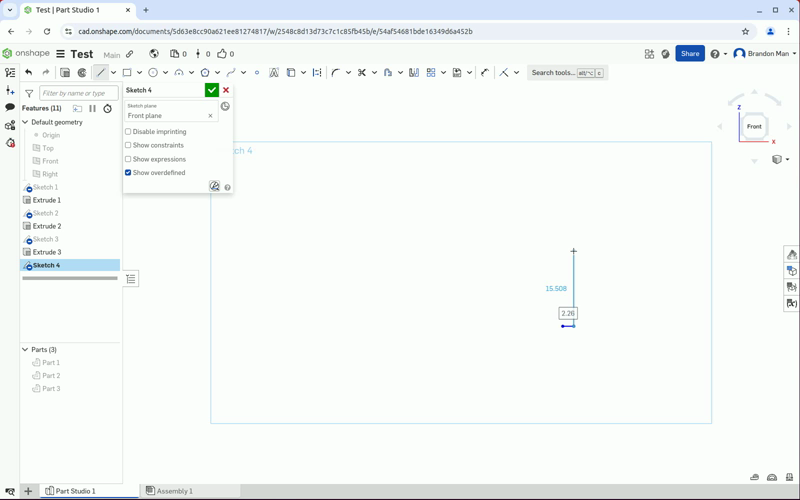
key_up(shift)
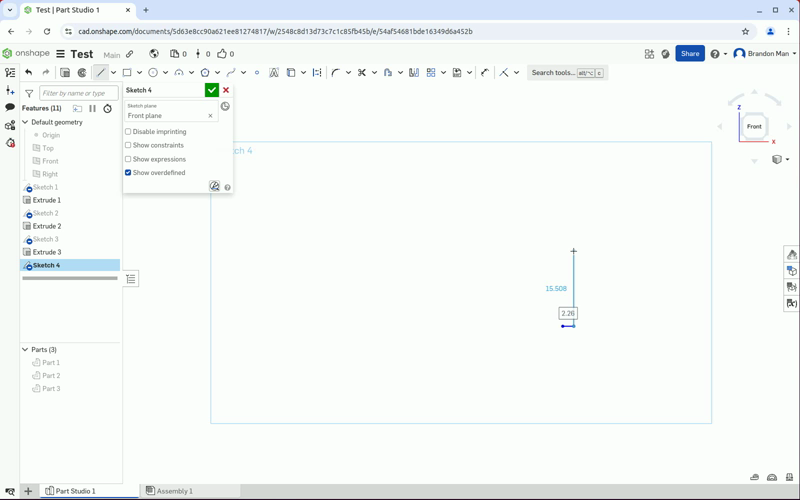
key_down(shift)
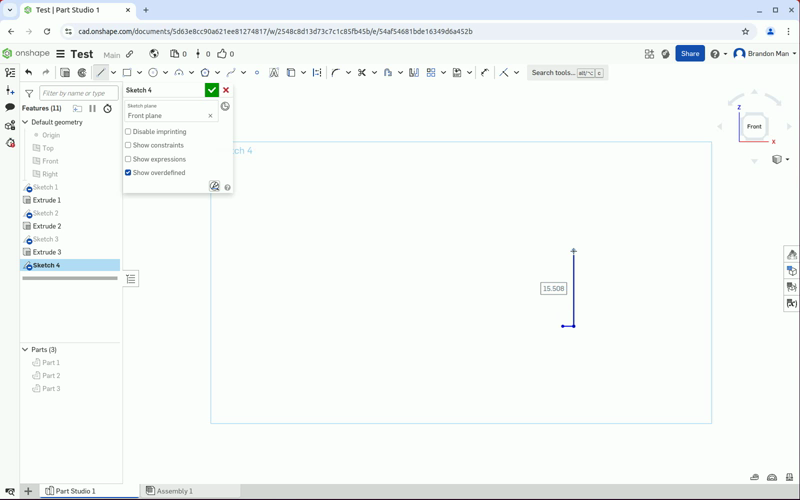
mouse_move(589, 250)
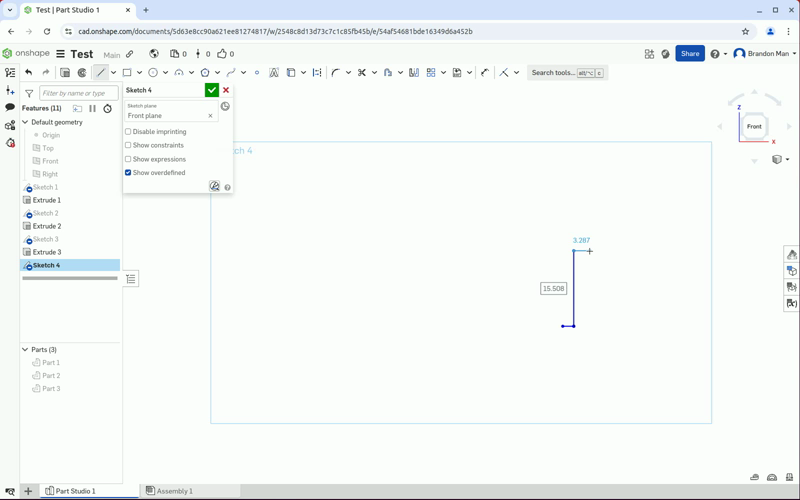
mouse_move(562, 250)
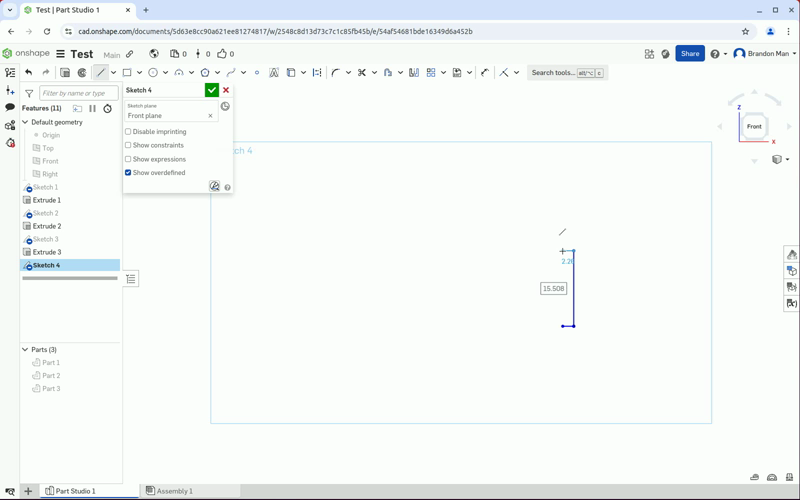
click(562, 250)
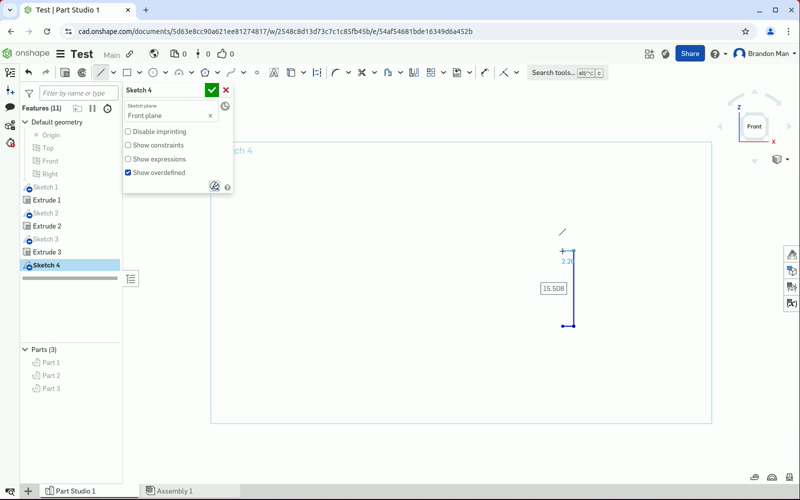
key_up(shift)
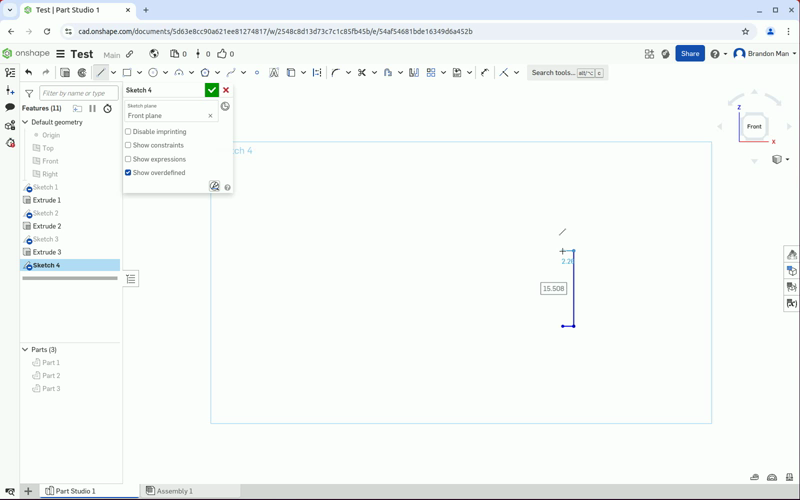
key_down(shift)
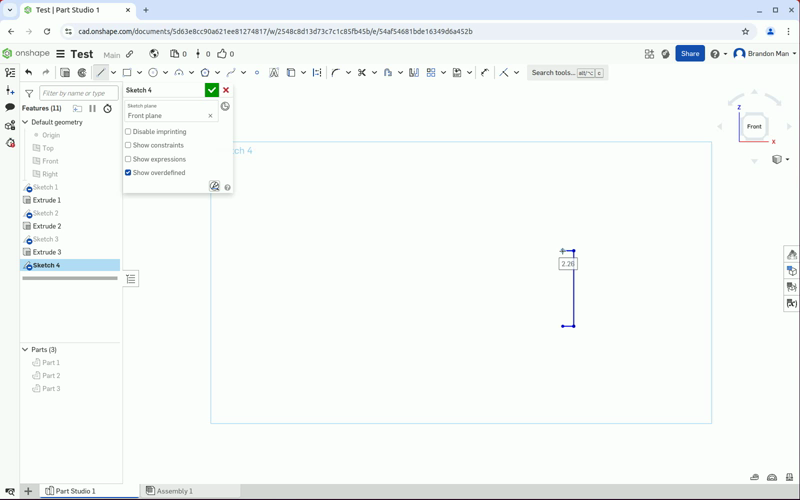
mouse_move(562, 315)
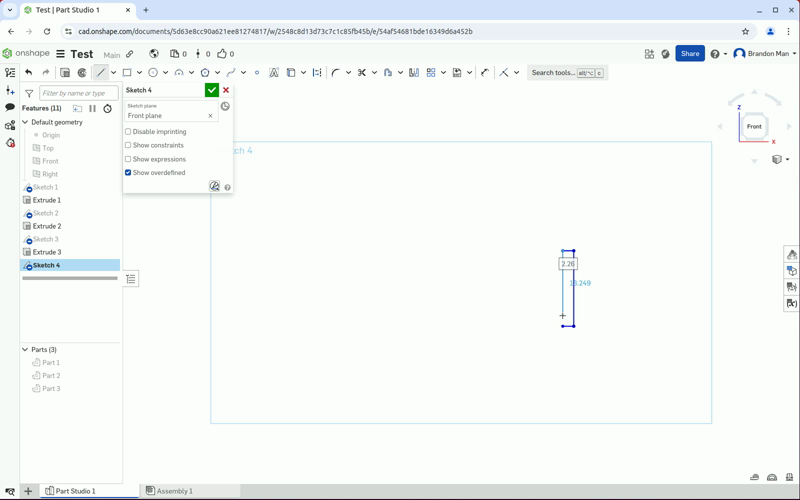
click(562, 315)
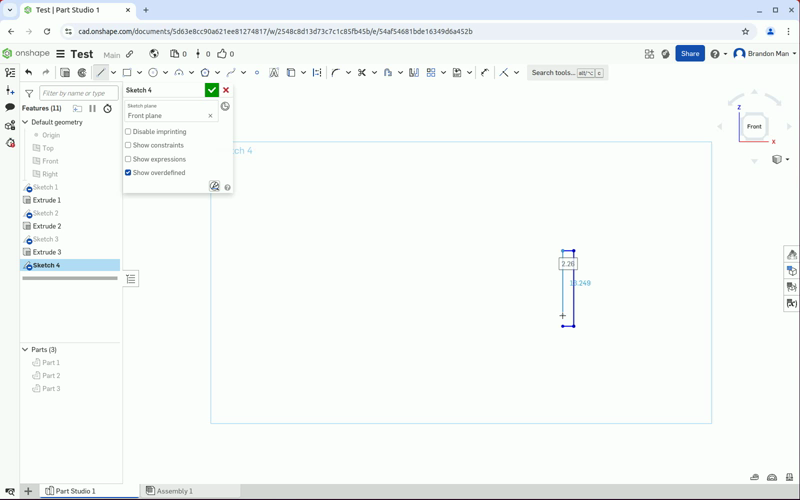
key_up(shift)
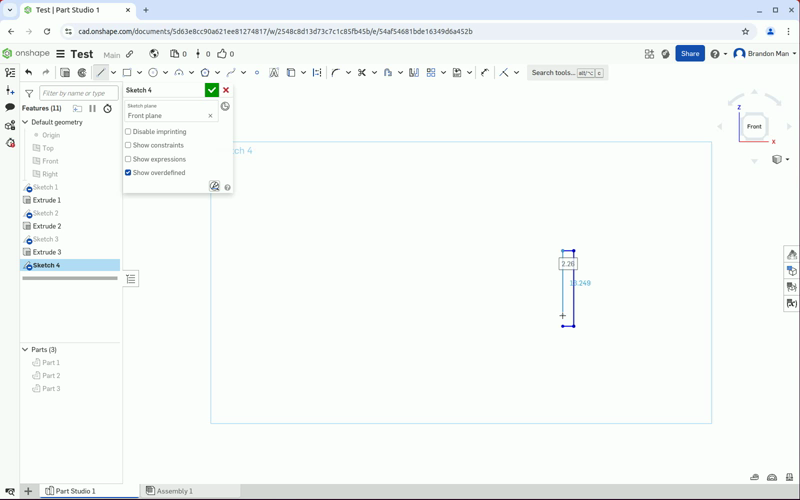
mouse_move(589, 315)
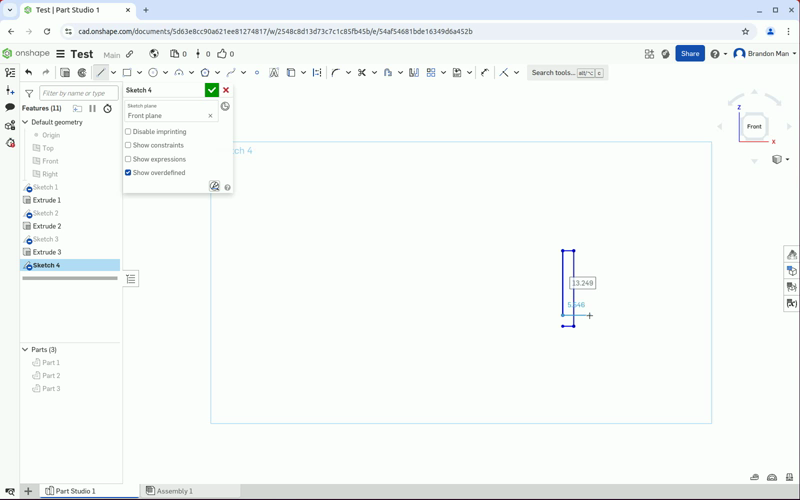
key_down(shift)
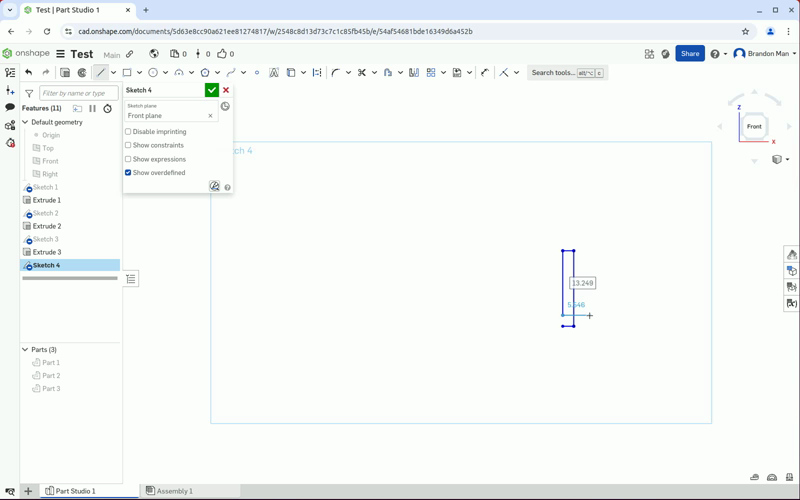
mouse_move(562, 326)
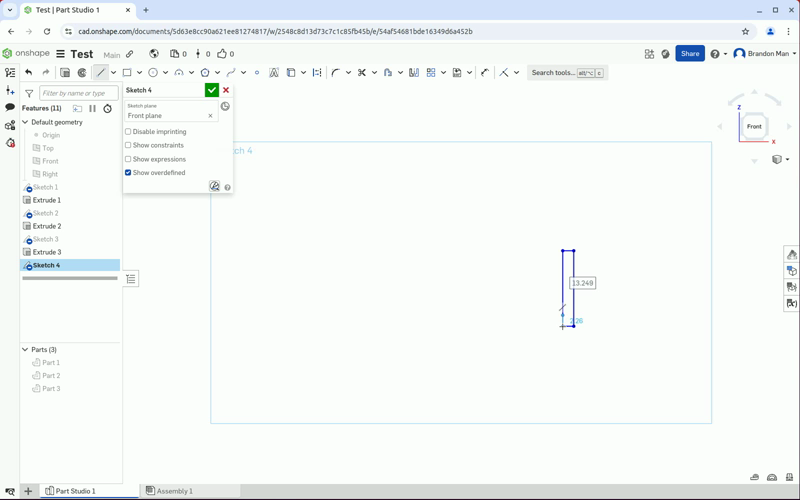
key_up(shift)
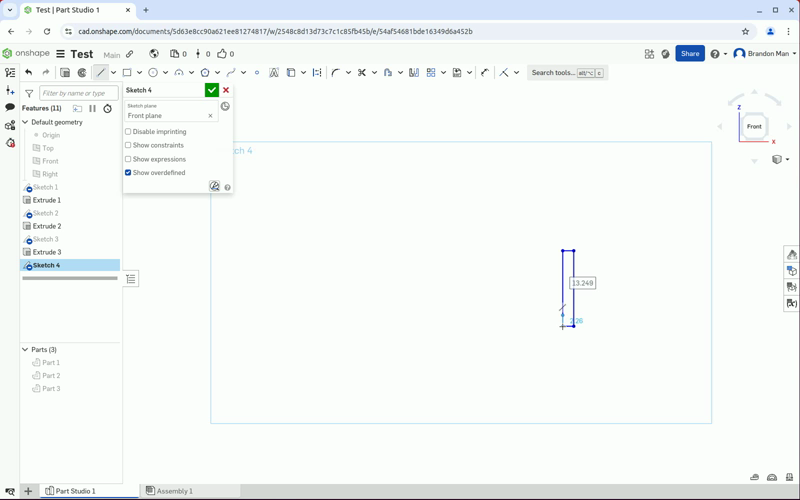
click(562, 326)
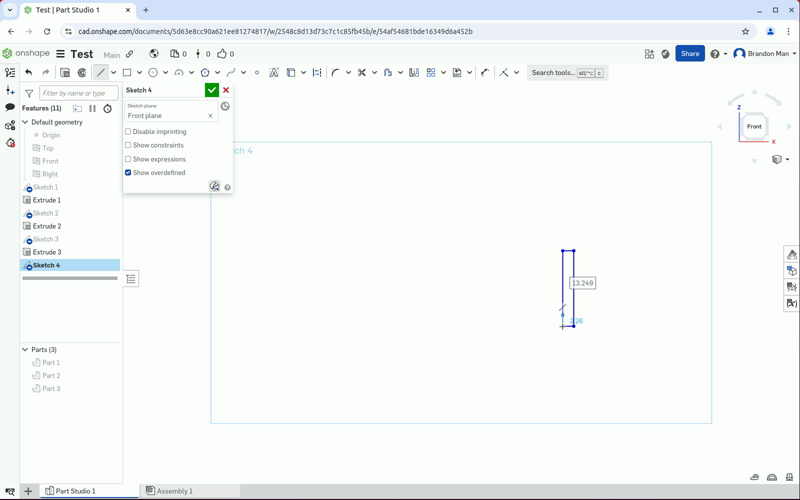
key(esc)
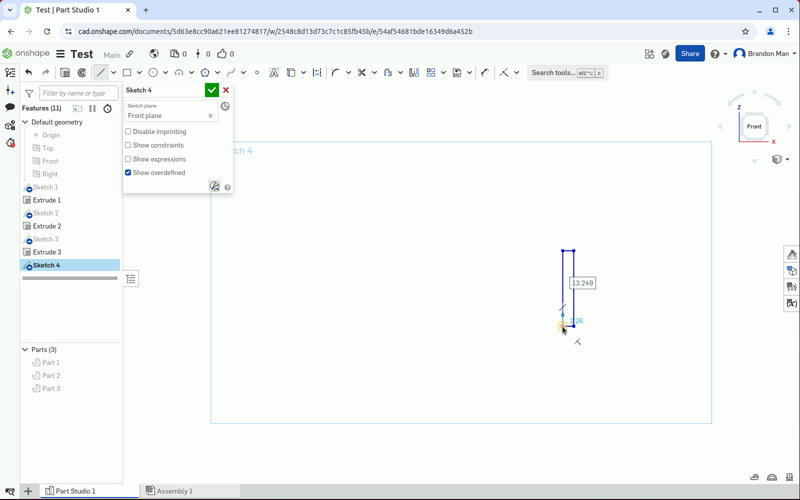
mouse_move(571, 281)
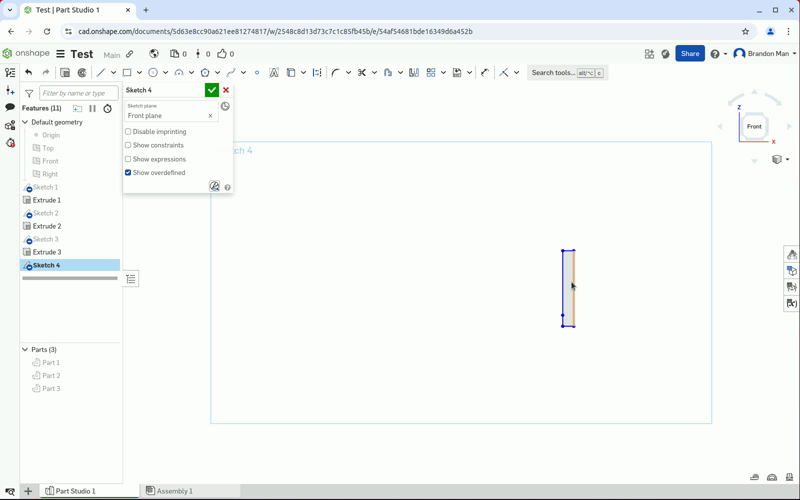
scroll(6)
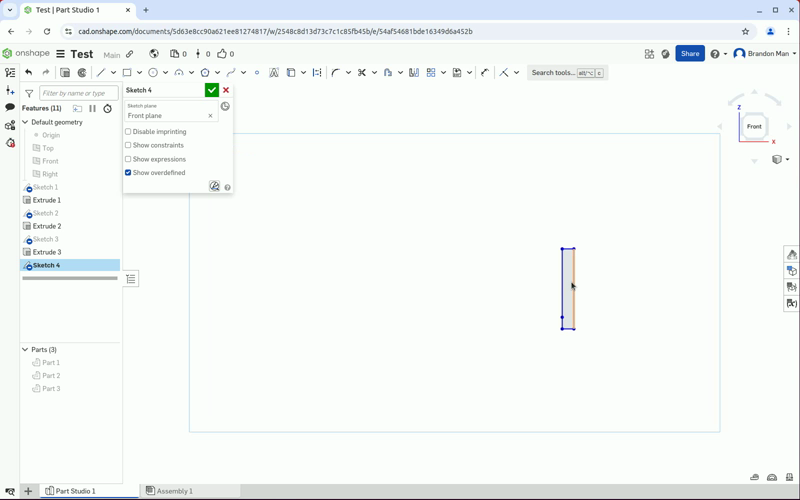
scroll(6)
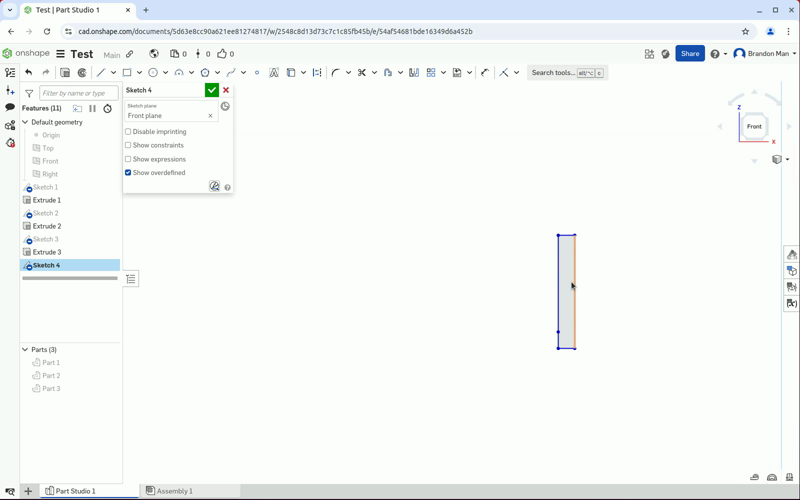
scroll(6)
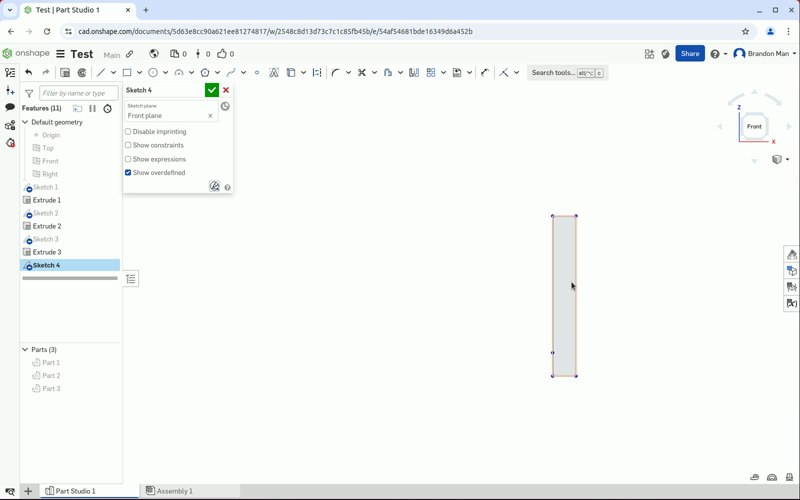
scroll(6)
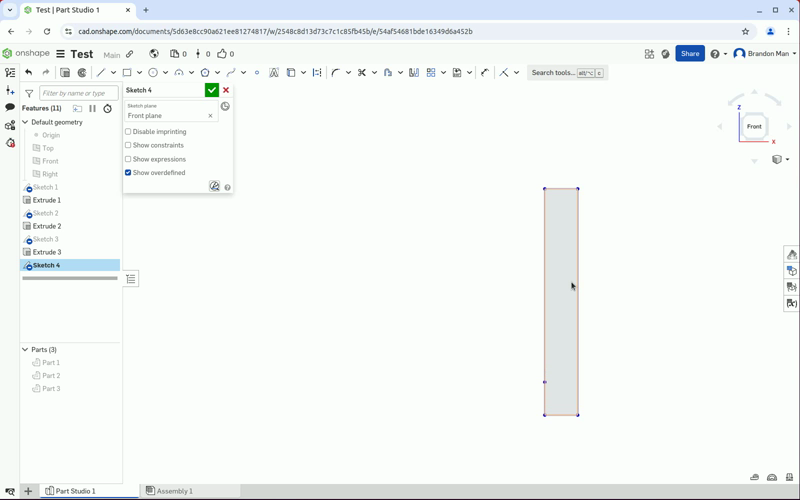
scroll(6)
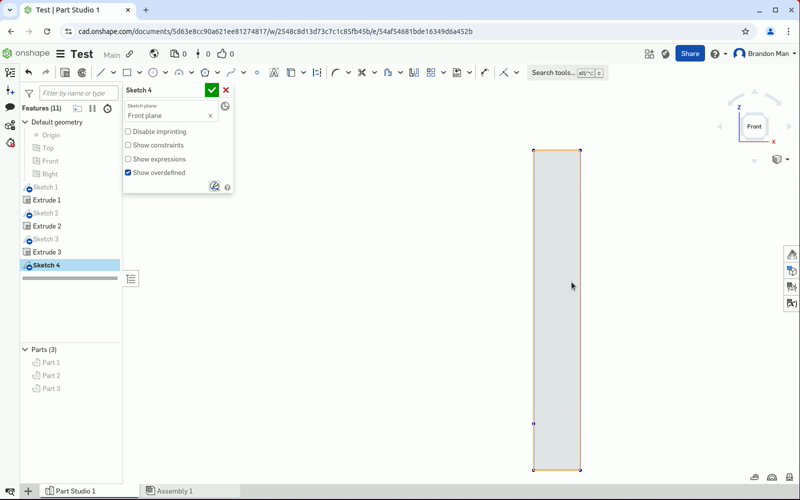
scroll(6)
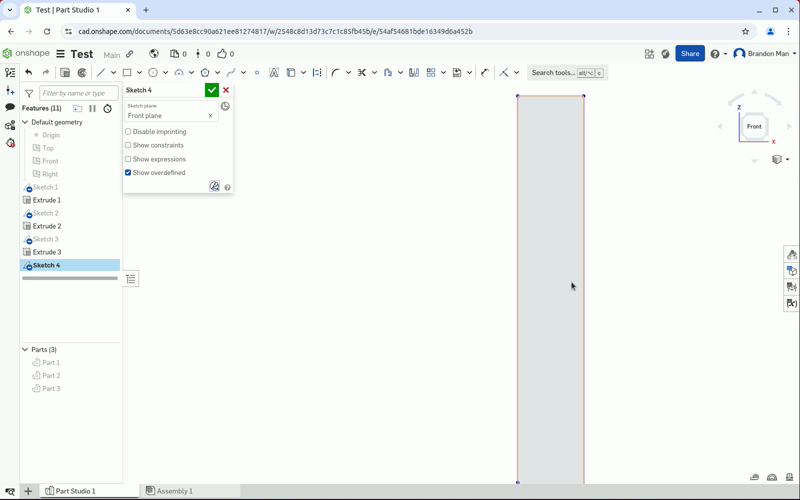
scroll(6)
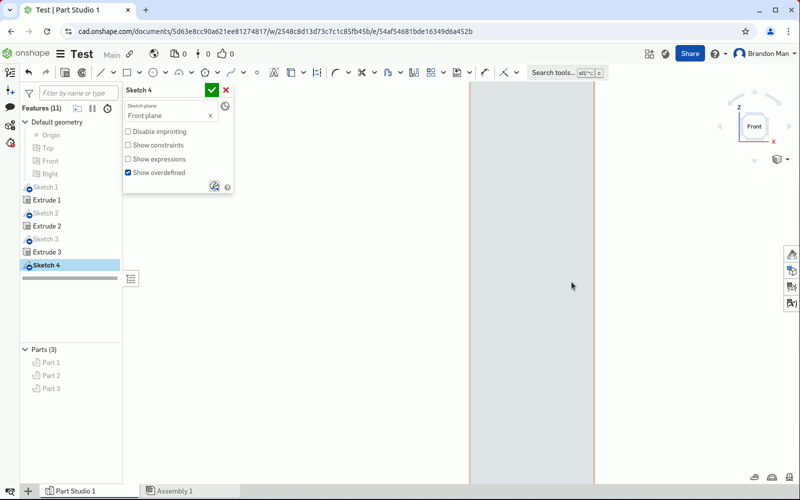
click(571, 281)
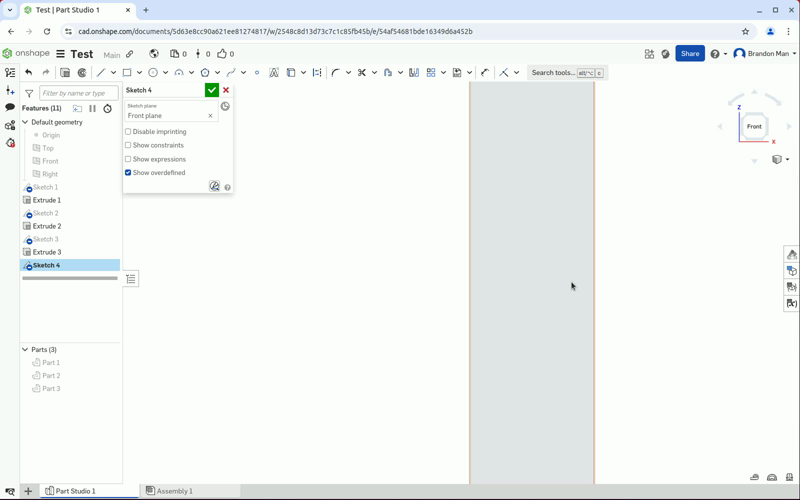
scroll(-6)
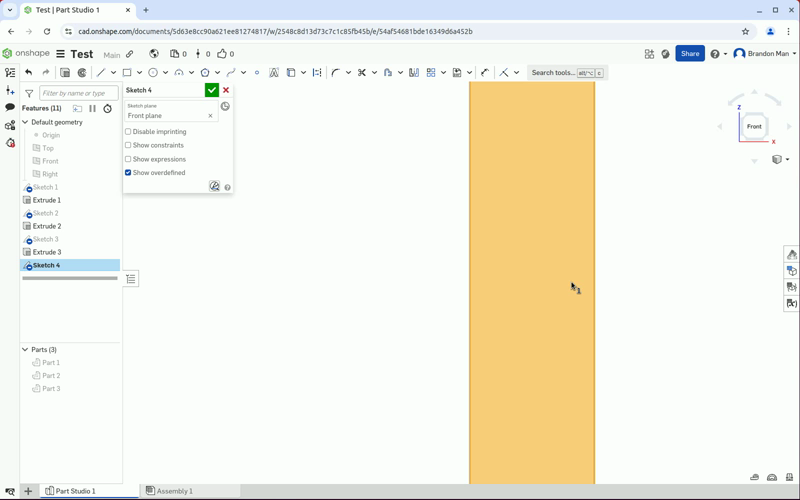
scroll(-6)
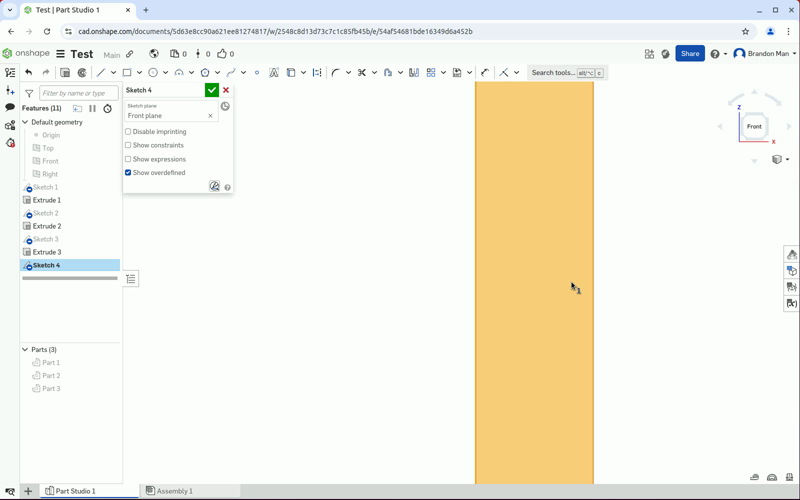
scroll(-6)
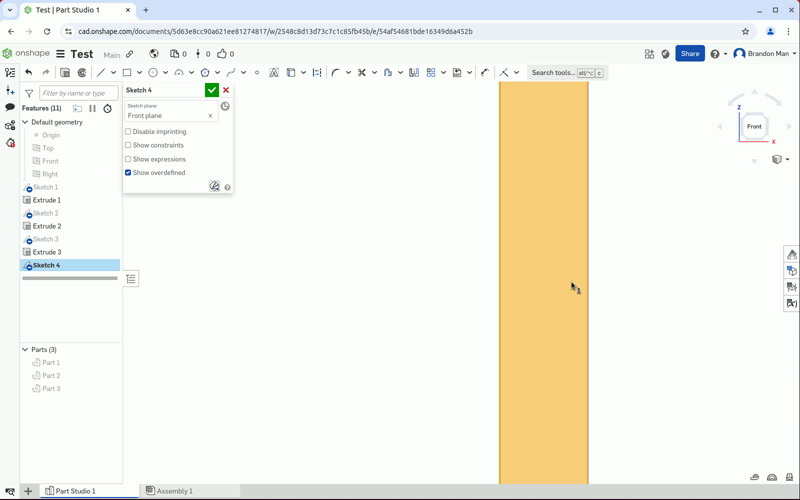
scroll(-6)
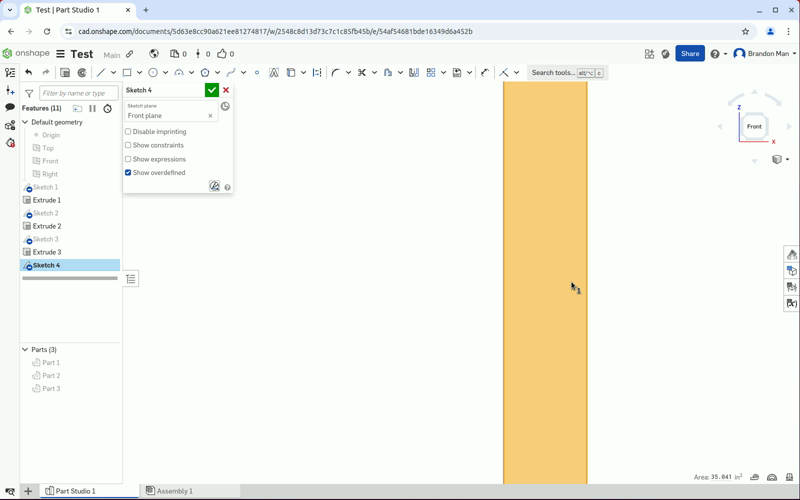
scroll(-6)
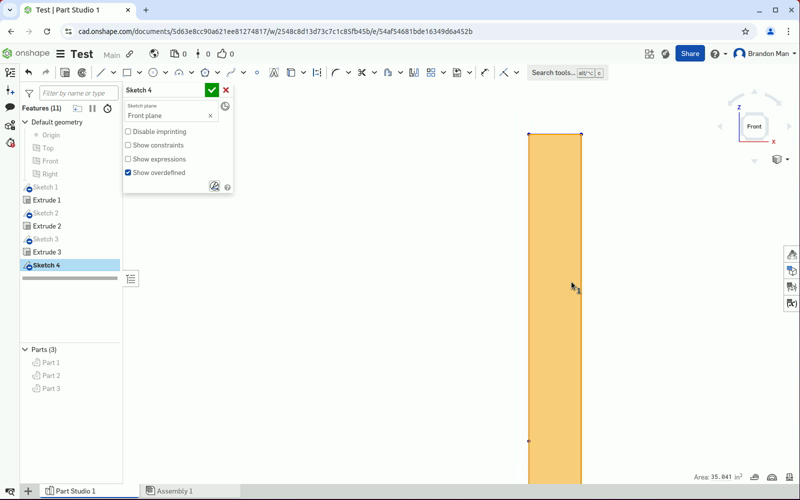
scroll(-6)
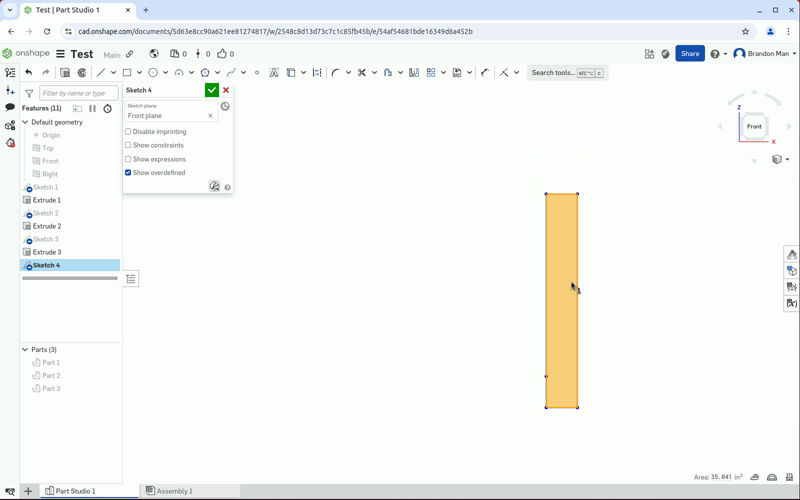
scroll(-6)
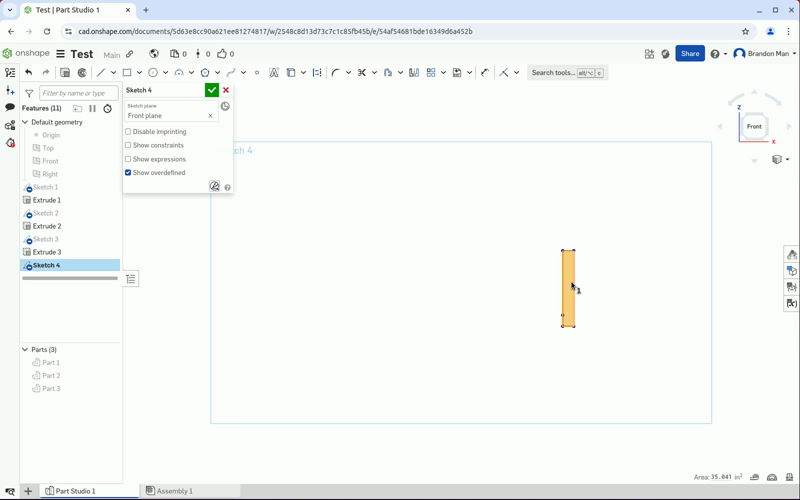
mouse_move(73, 352)
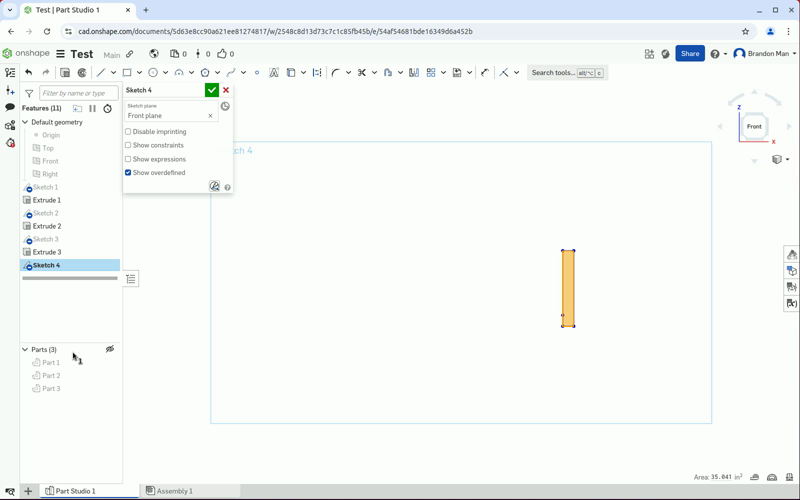
key(shift+y)
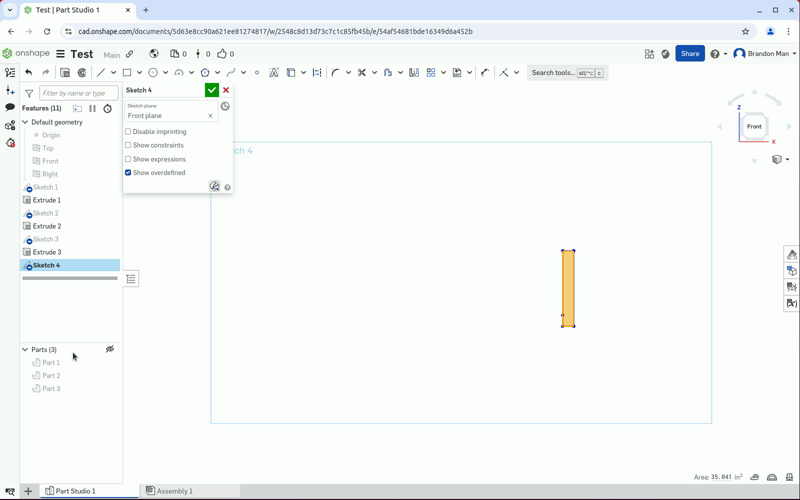
key(shift+e)
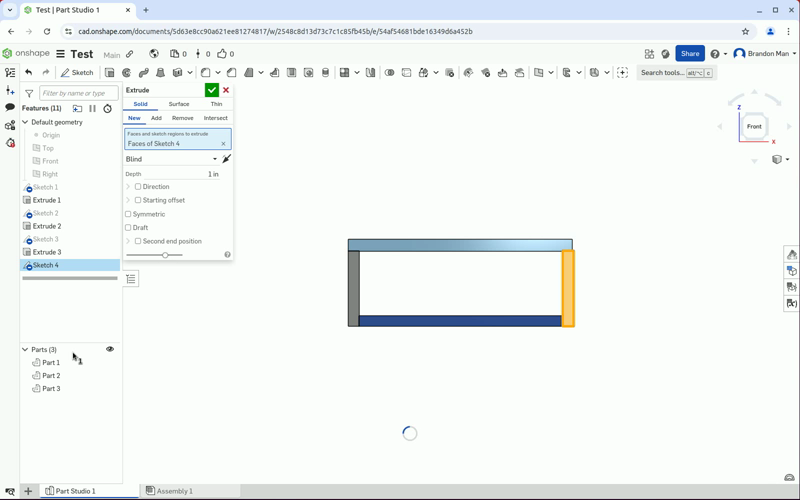
mouse_move(143, 106)
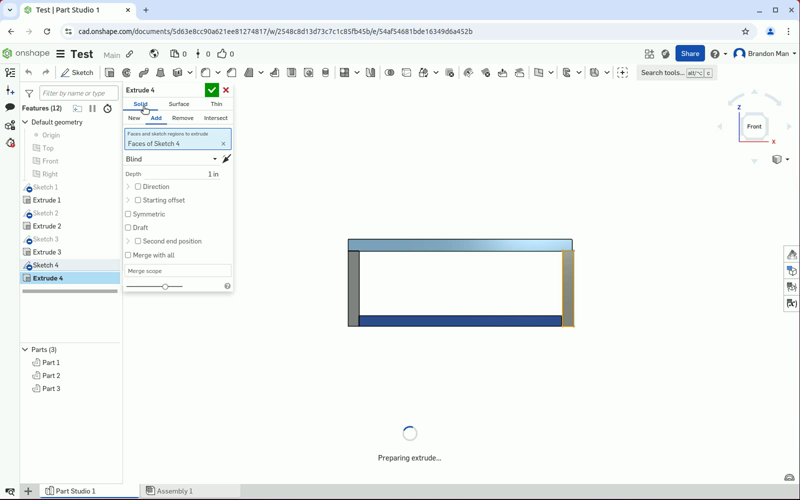
click(143, 106)
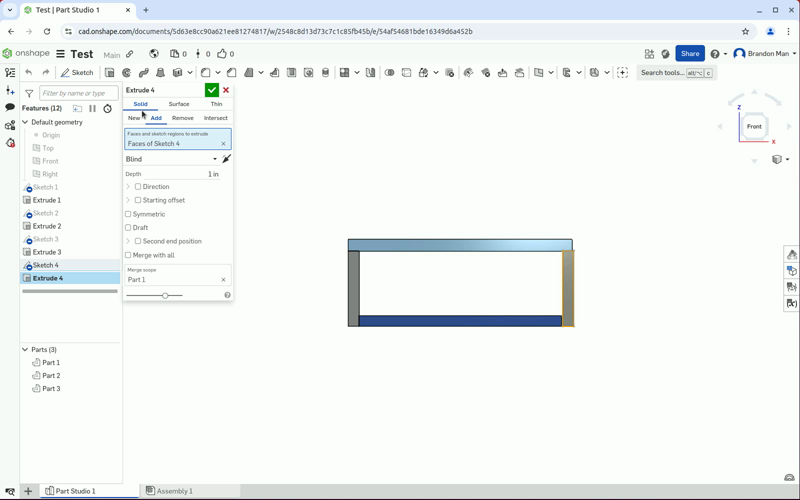
mouse_move(137, 120)
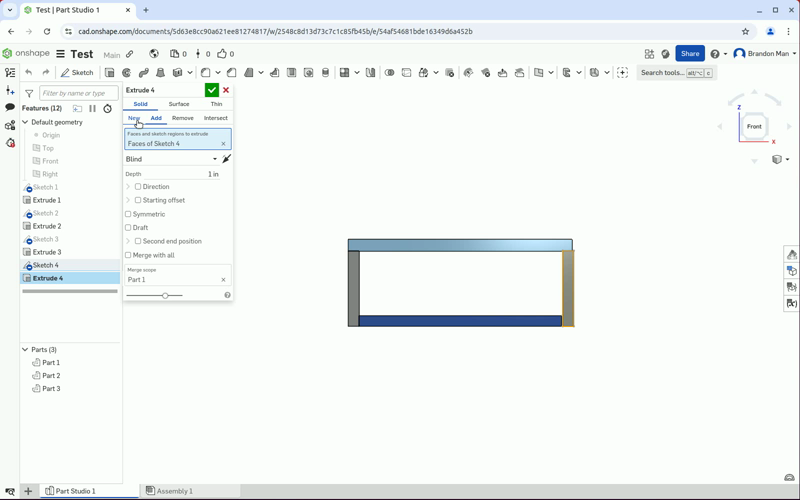
click(137, 120)
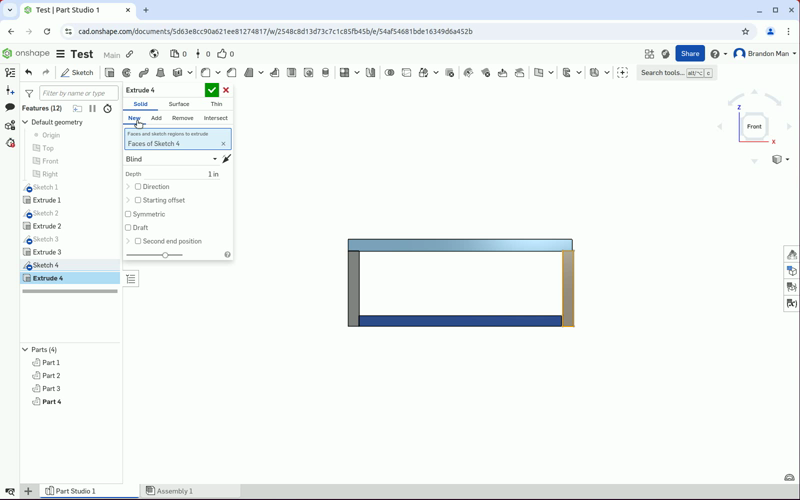
key(tab, 4)
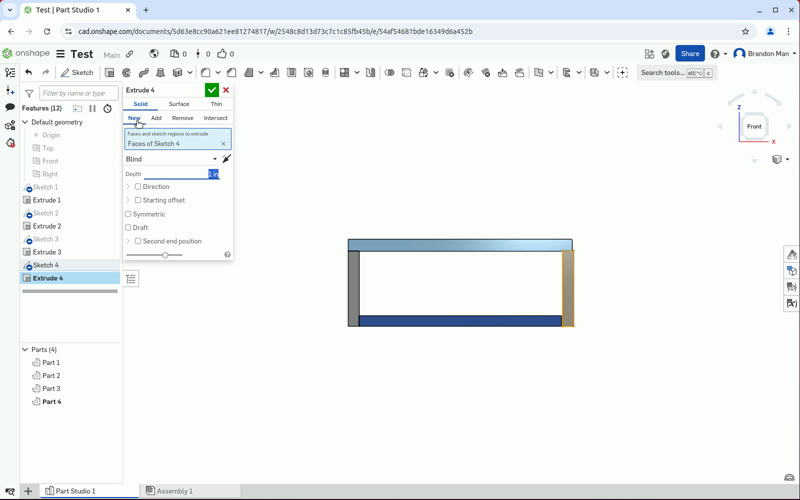
text(-8.906)
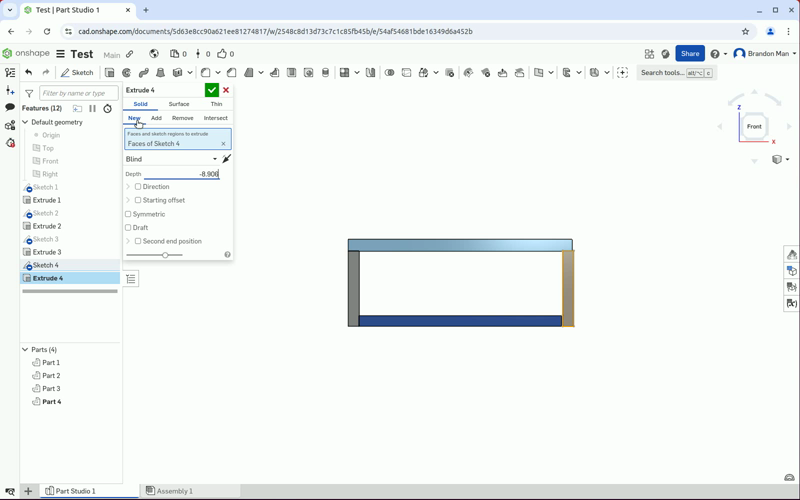
key(enter)
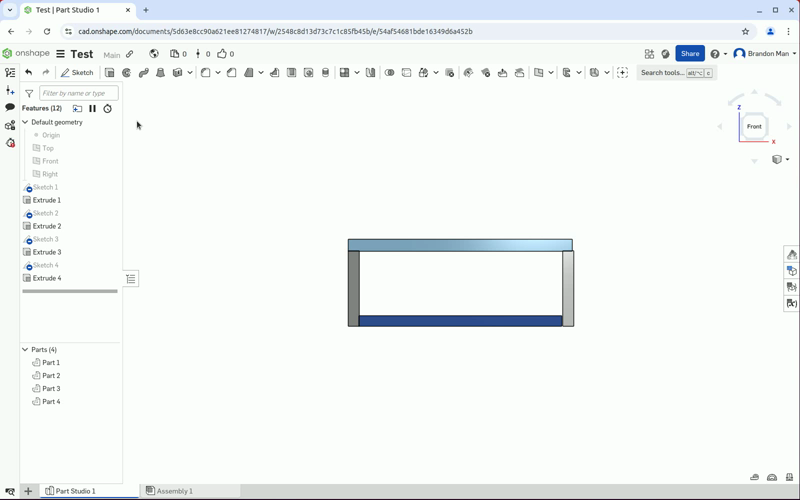
key(shift+h)
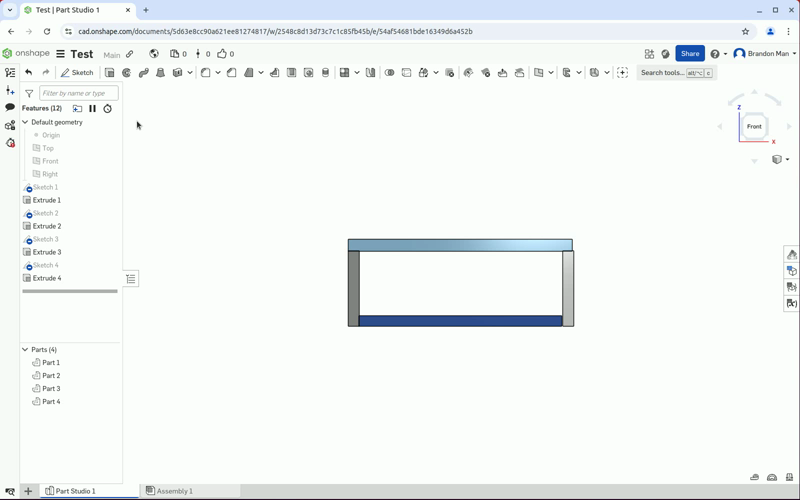
key(shift+h)
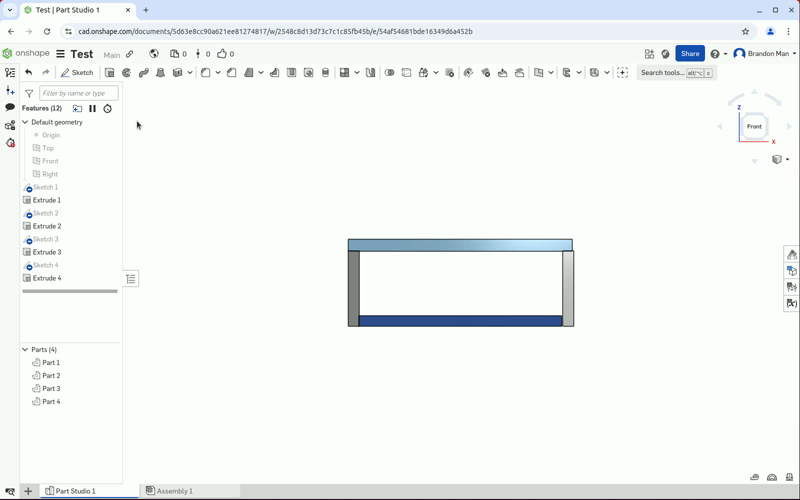
mouse_move(73, 189)
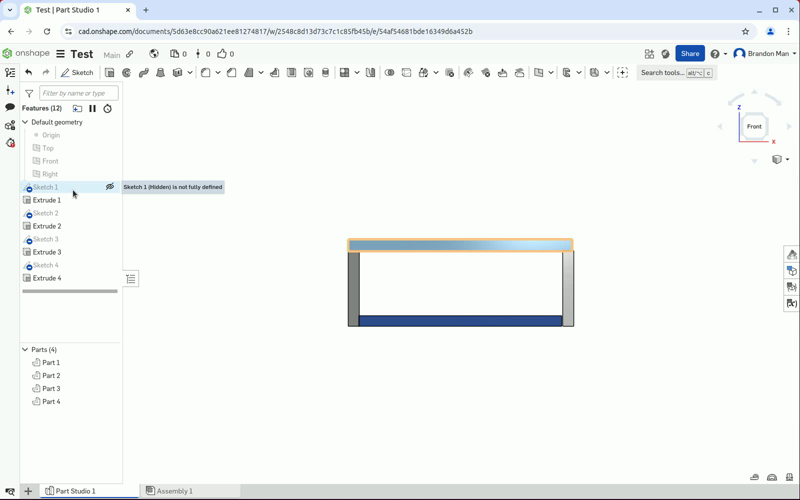
click(73, 189)
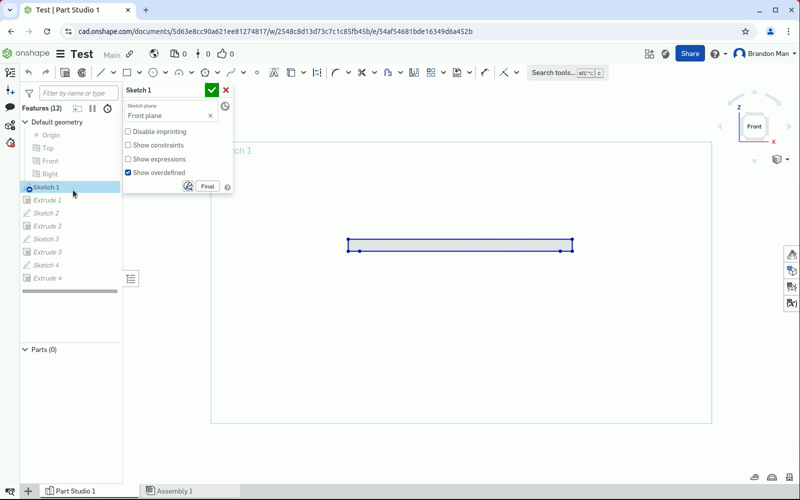
mouse_move(229, 92)
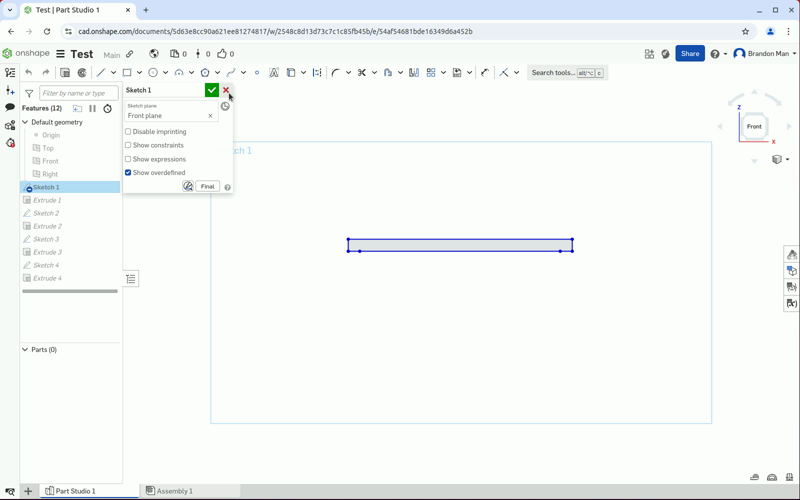
click(229, 92)
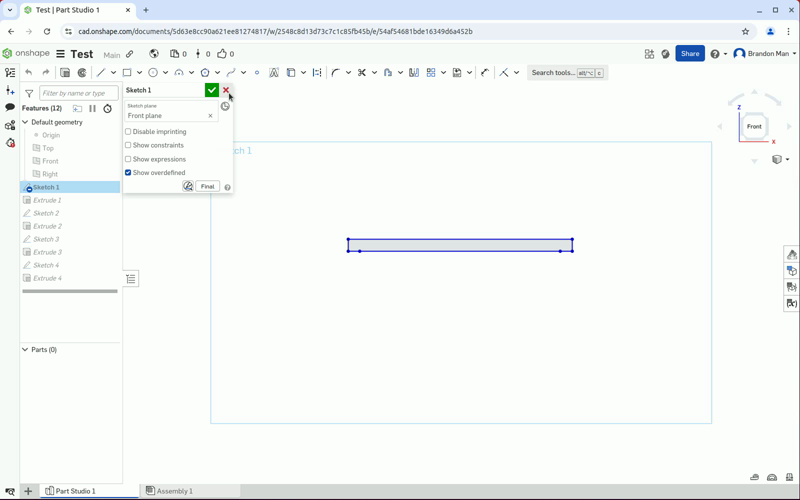
key(shift+s)
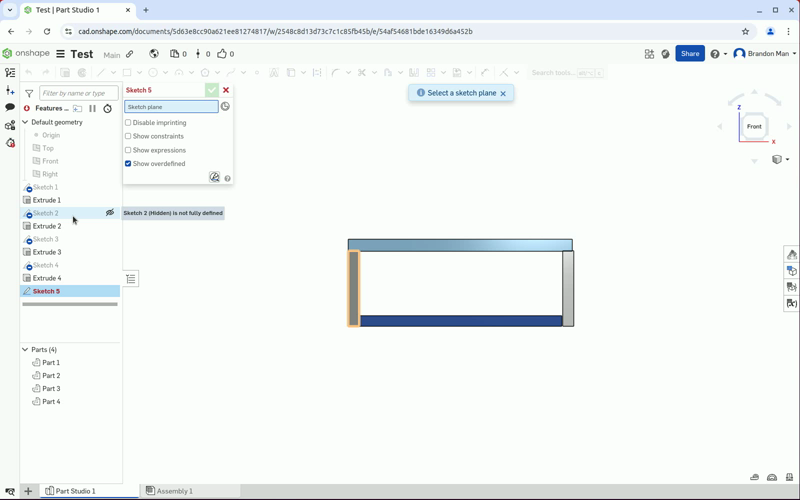
scroll(3)
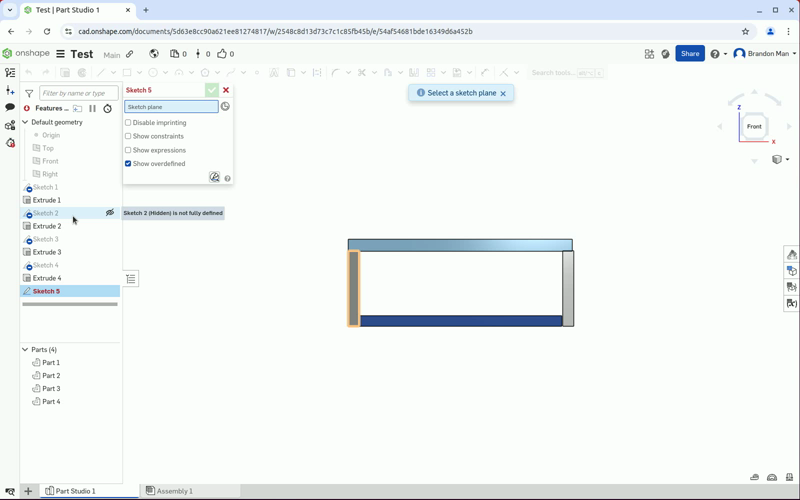
mouse_move(73, 163)
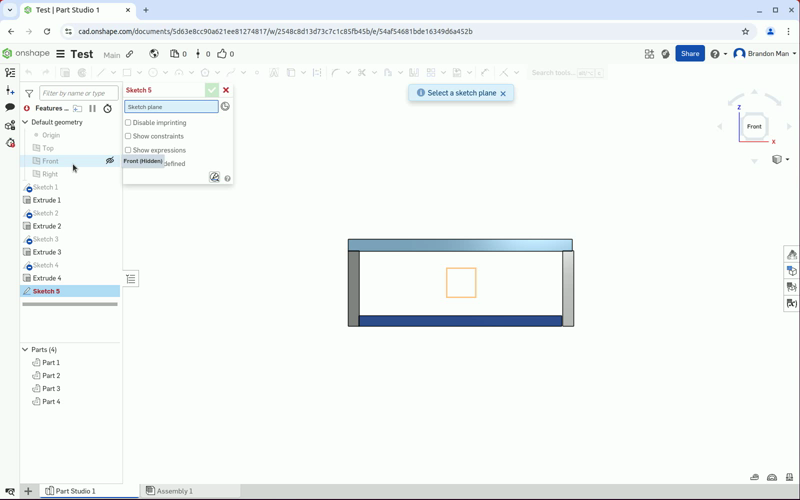
click(73, 163)
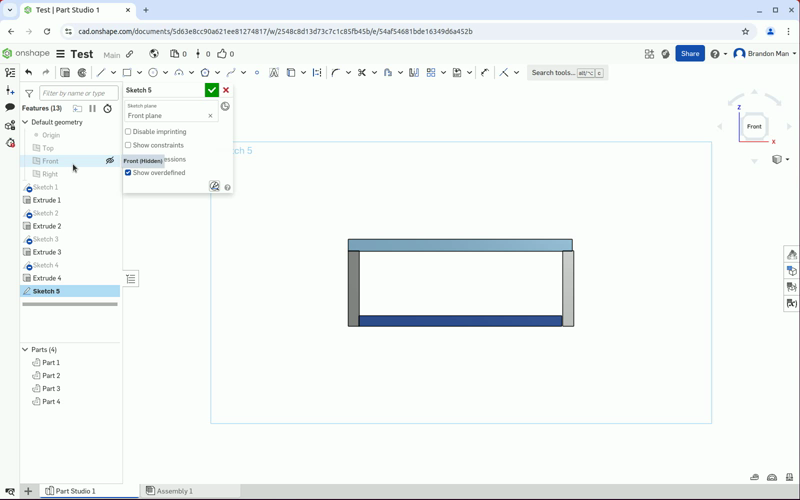
mouse_move(73, 352)
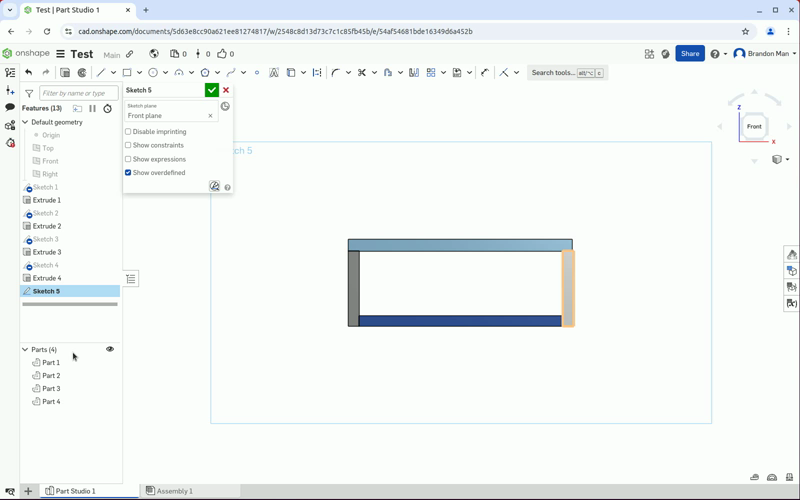
key(y)
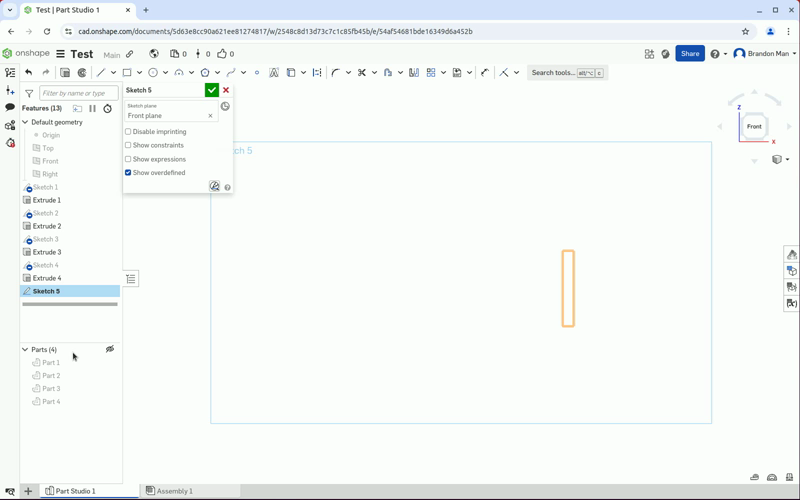
key(l)
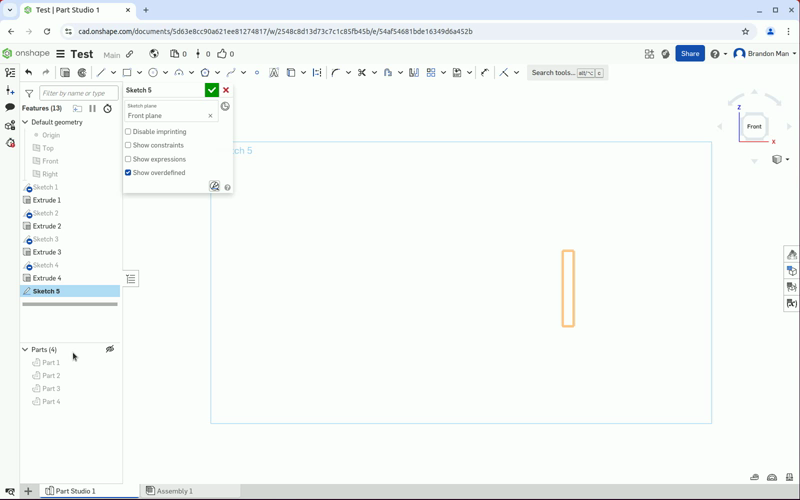
key_down(shift)
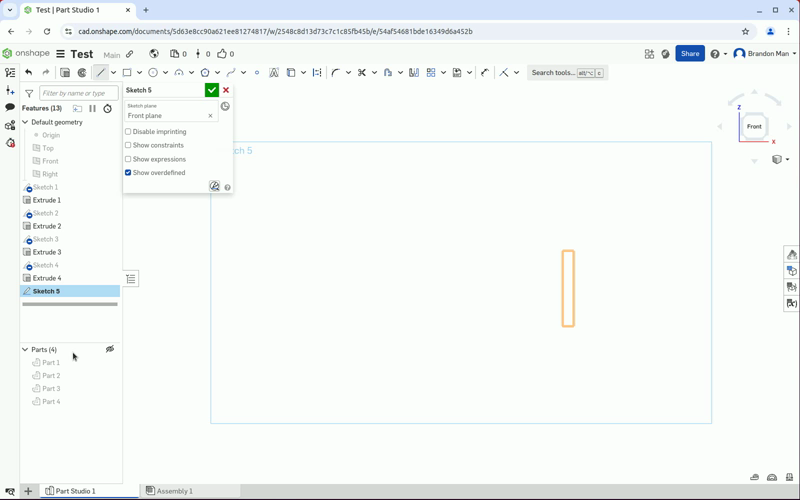
mouse_move(348, 251)
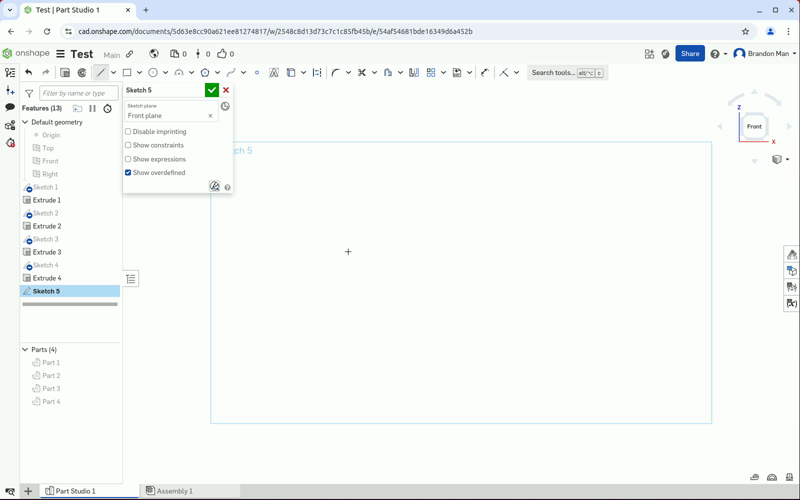
click(348, 251)
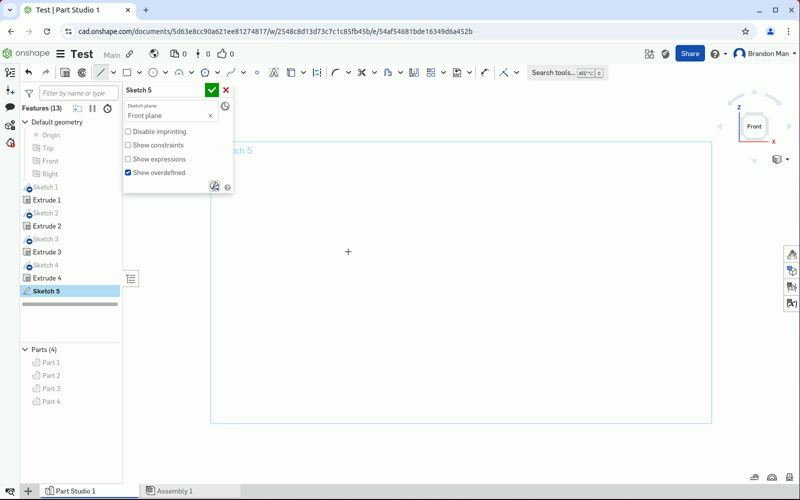
key_up(shift)
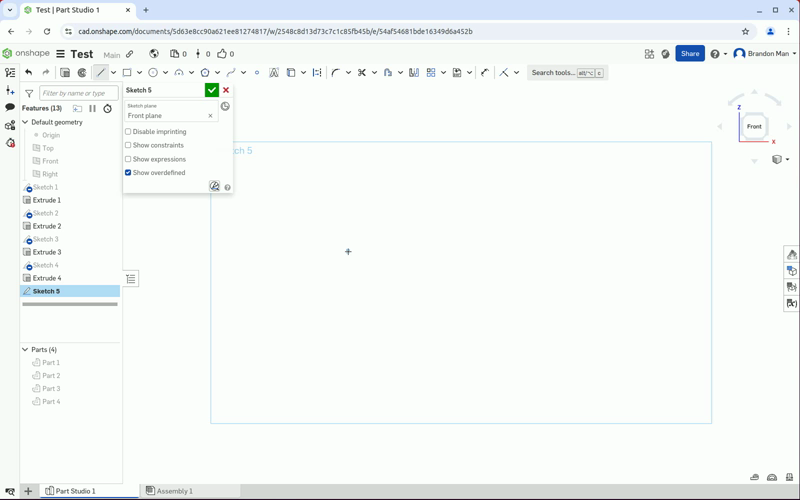
key_down(shift)
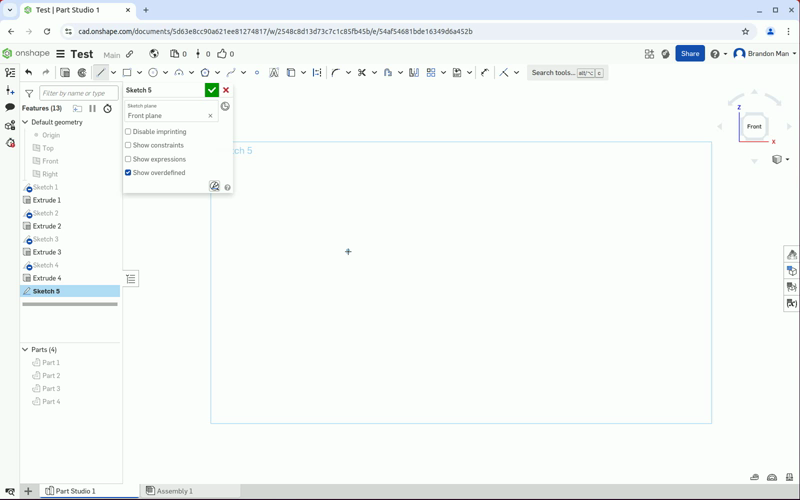
mouse_move(378, 251)
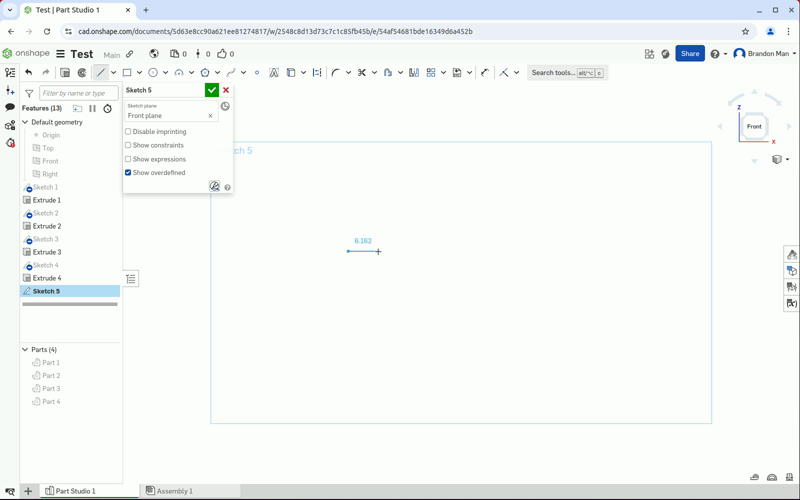
mouse_move(359, 251)
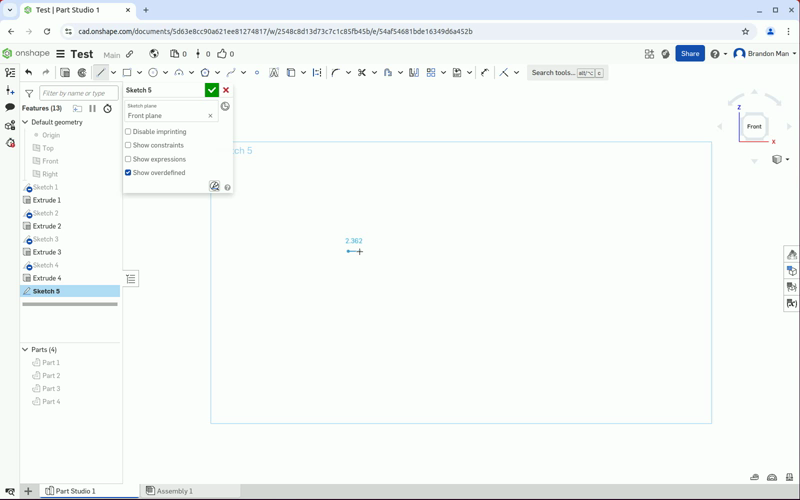
click(359, 251)
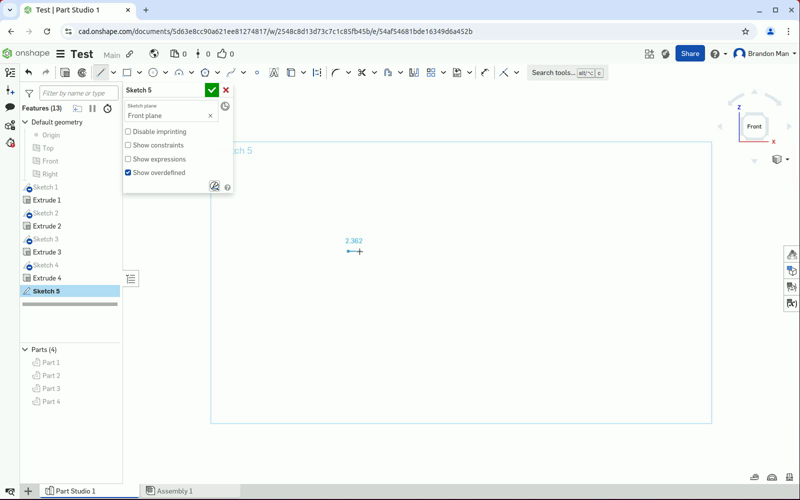
key_up(shift)
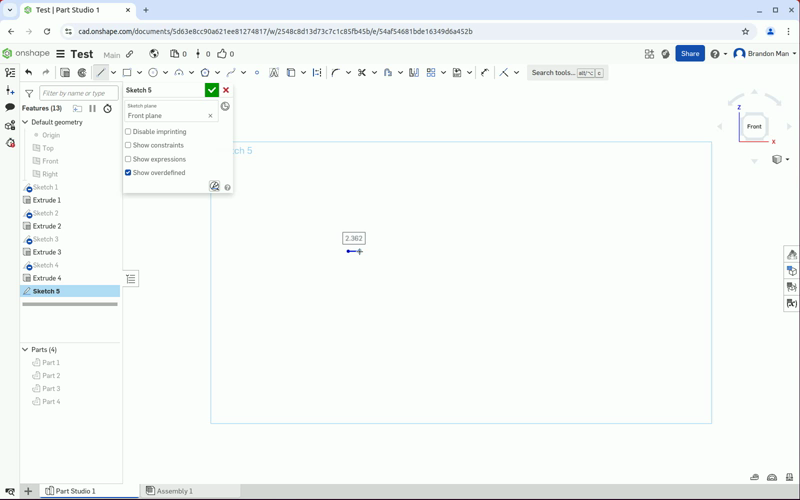
key_down(shift)
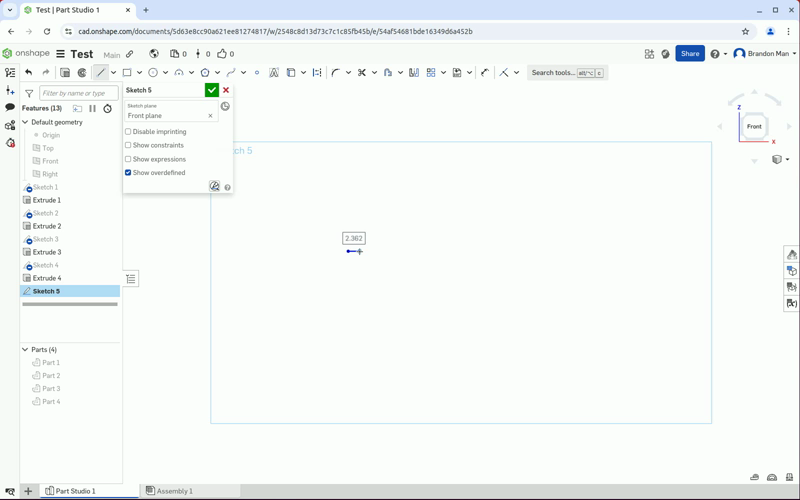
mouse_move(560, 251)
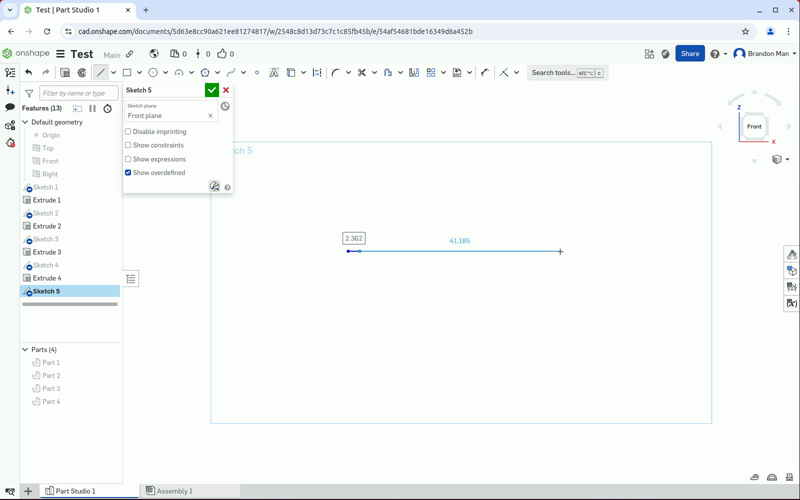
click(560, 251)
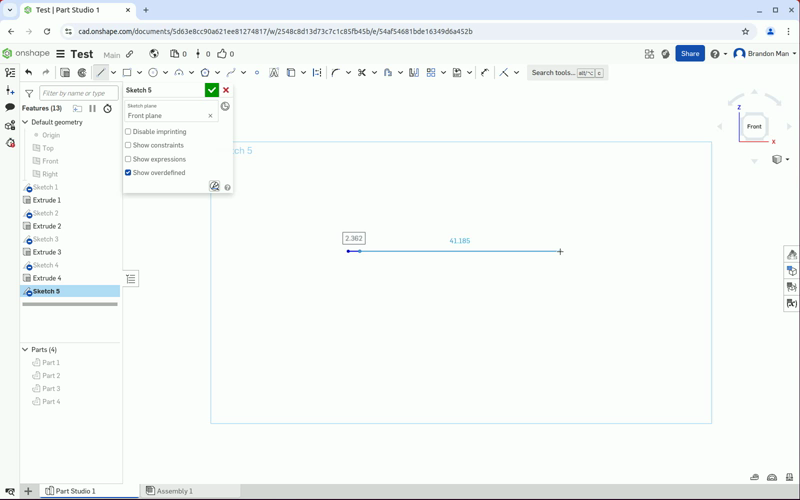
key_up(shift)
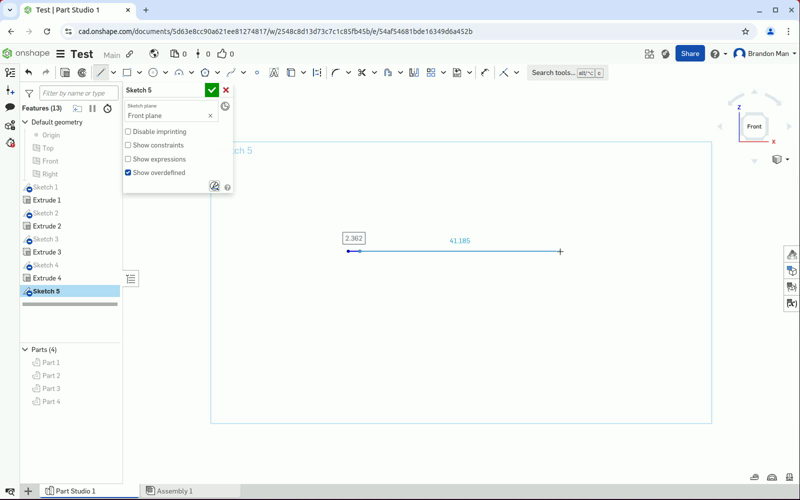
key_down(shift)
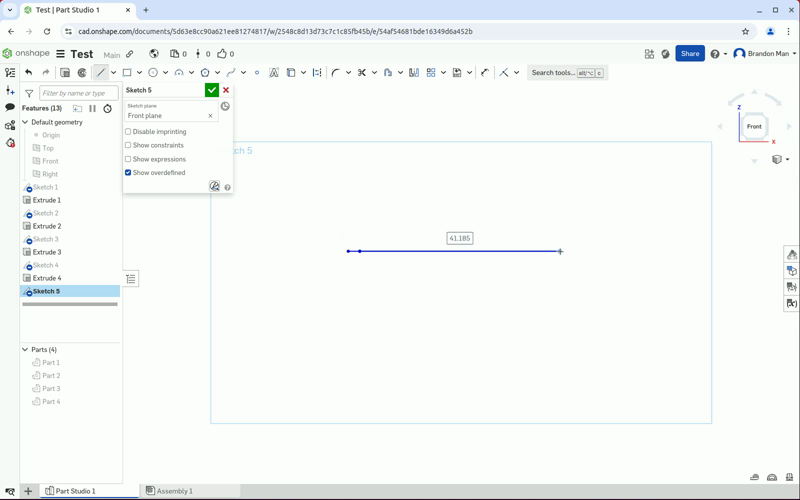
mouse_move(589, 251)
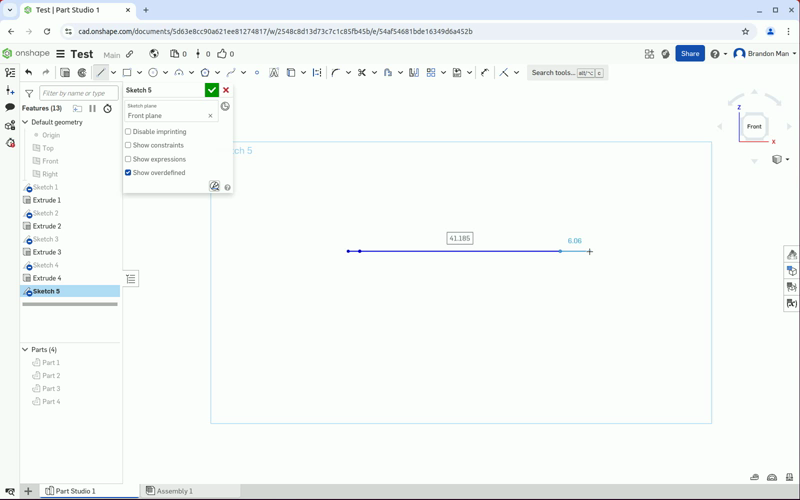
mouse_move(572, 251)
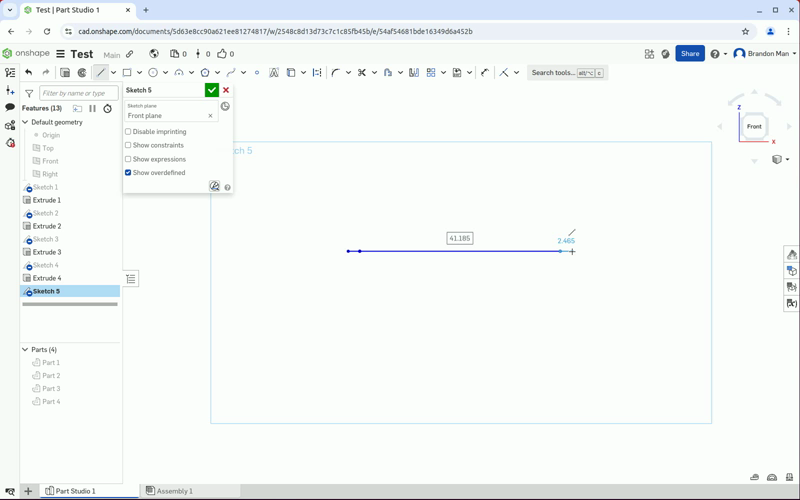
click(572, 251)
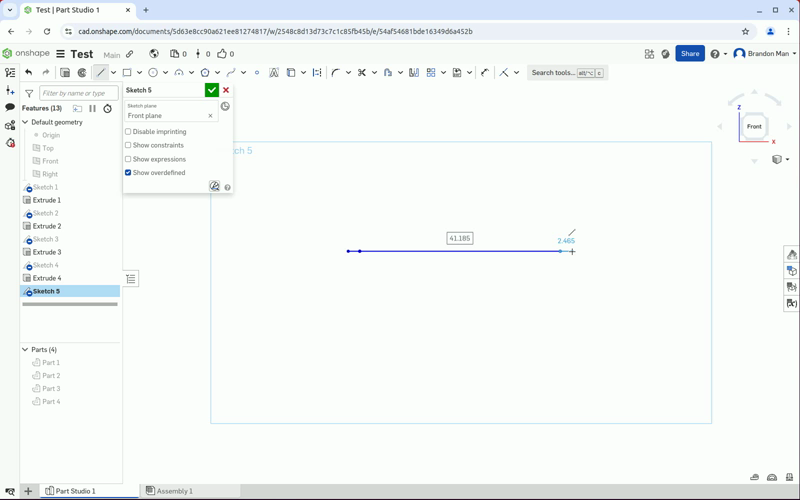
key_up(shift)
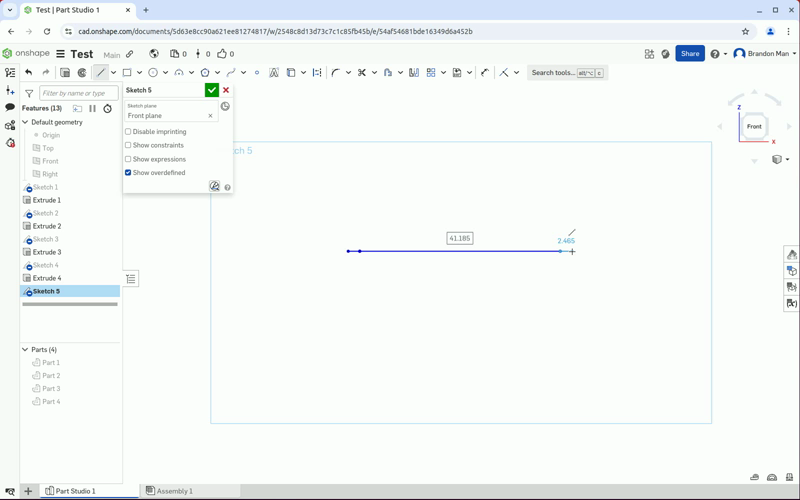
key_down(shift)
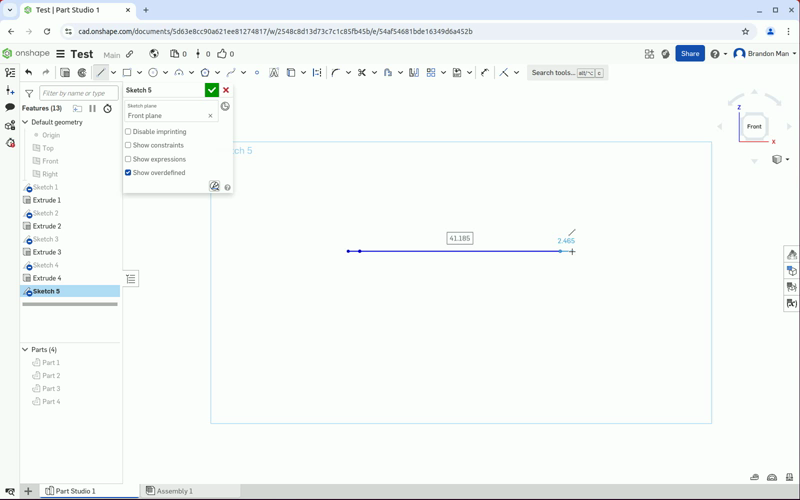
mouse_move(589, 251)
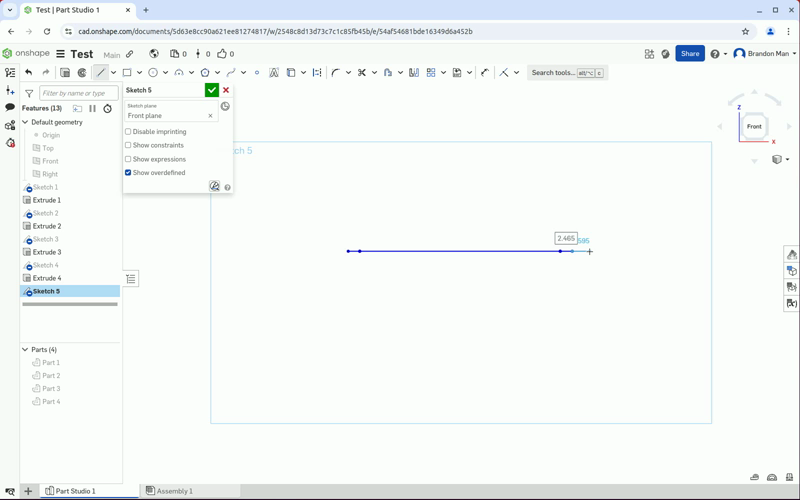
mouse_move(572, 239)
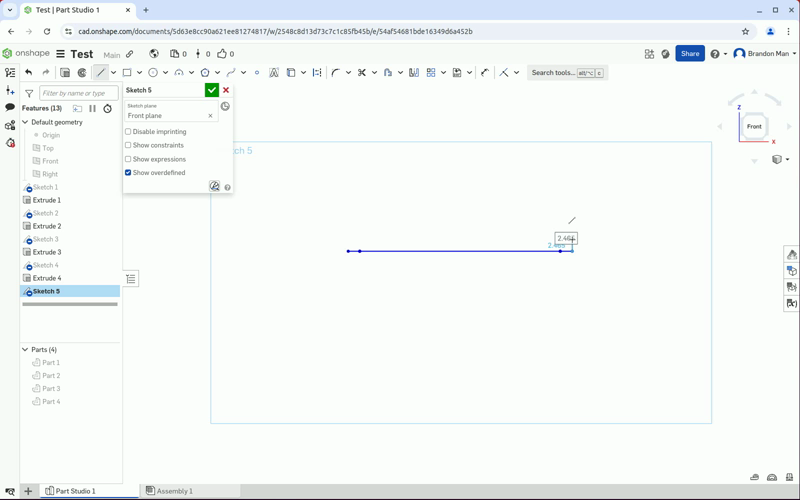
click(572, 239)
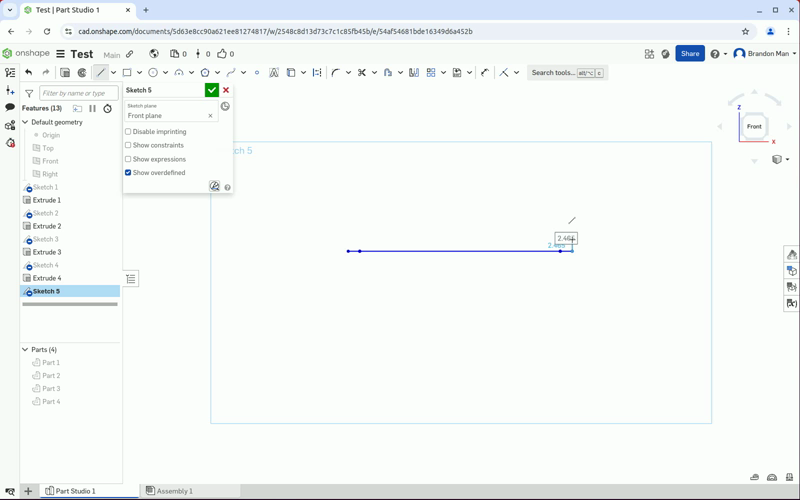
key_up(shift)
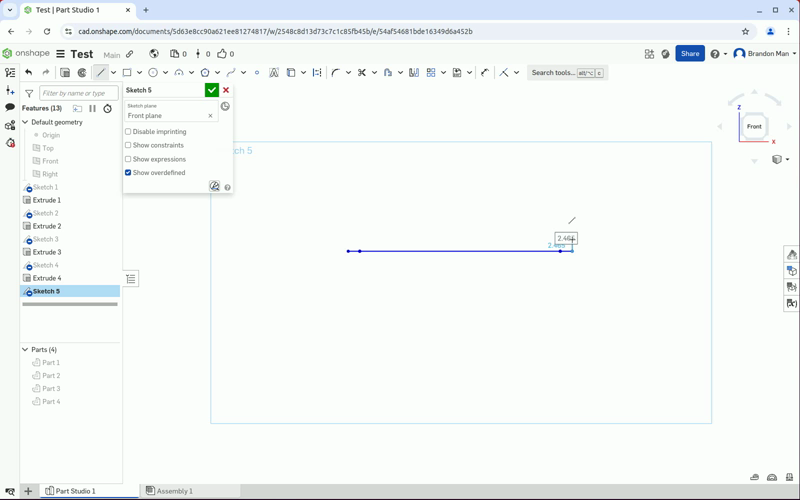
key_down(shift)
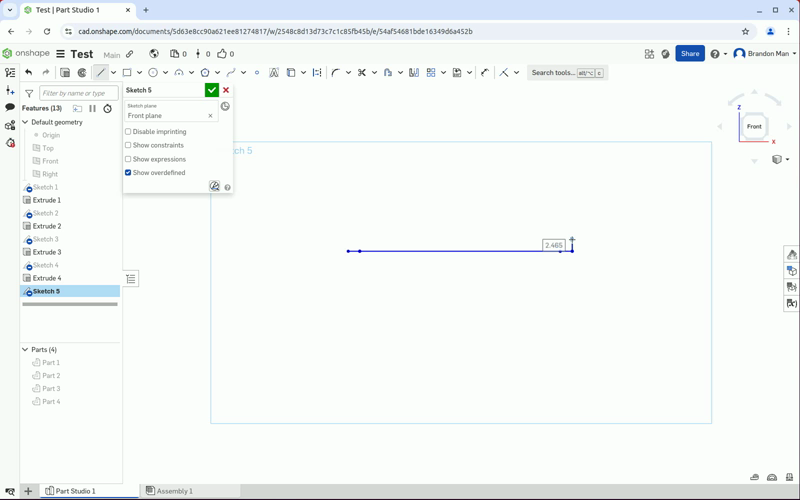
mouse_move(348, 239)
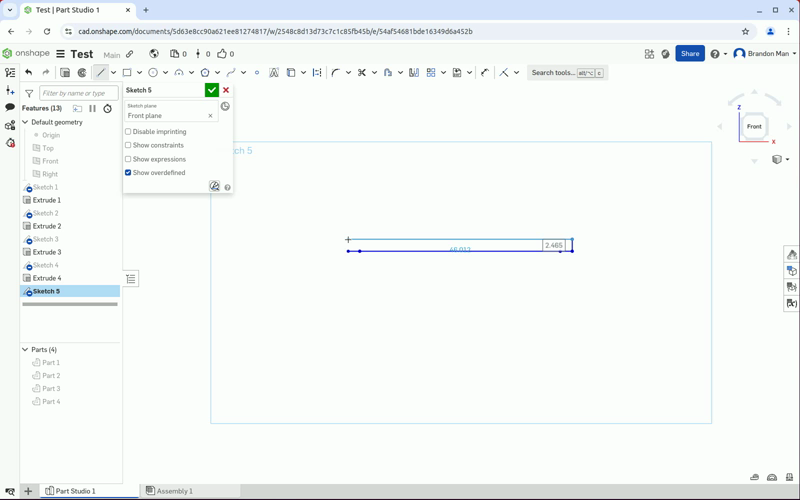
click(348, 239)
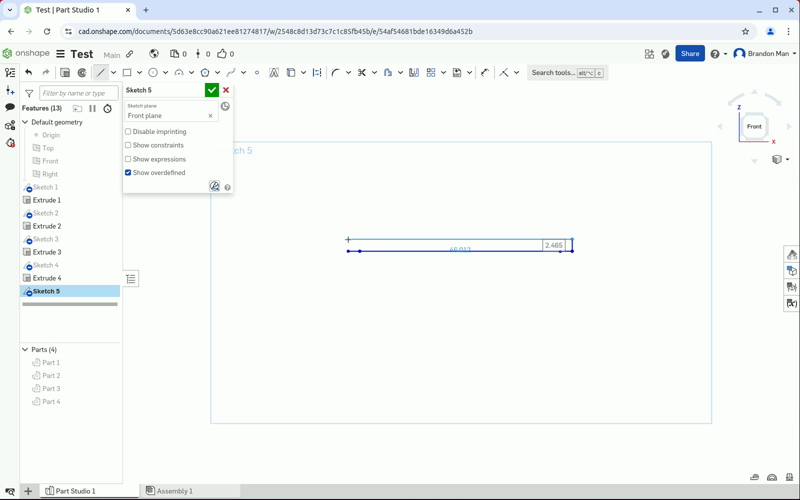
key_up(shift)
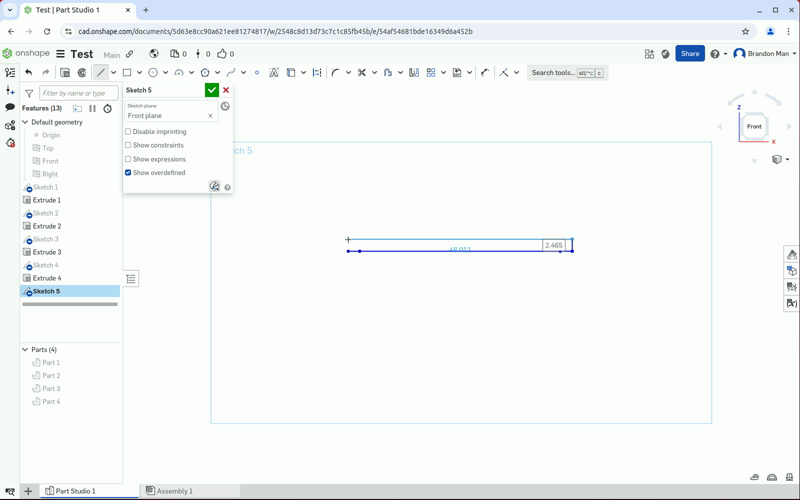
mouse_move(378, 239)
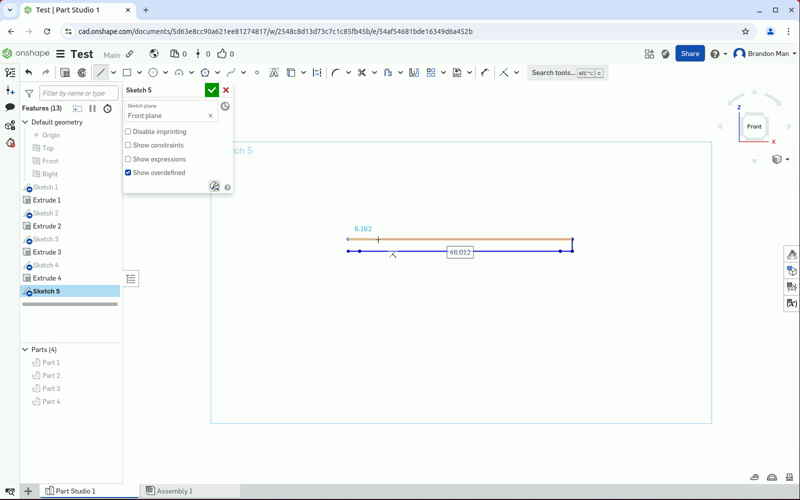
key_down(shift)
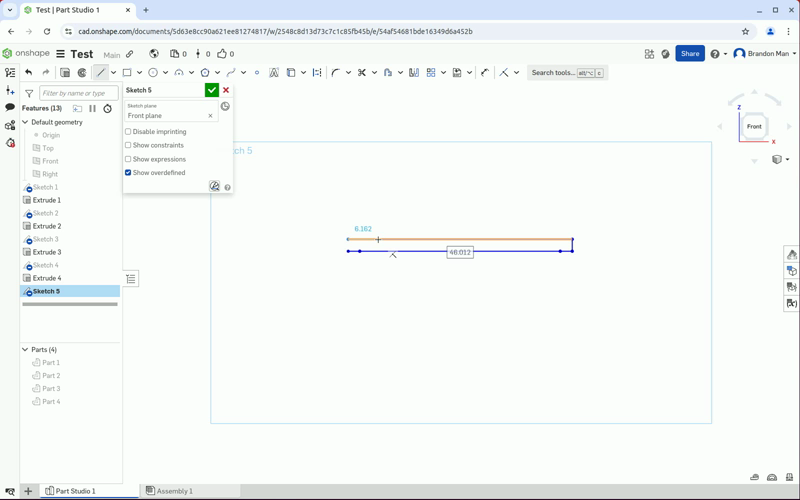
mouse_move(348, 251)
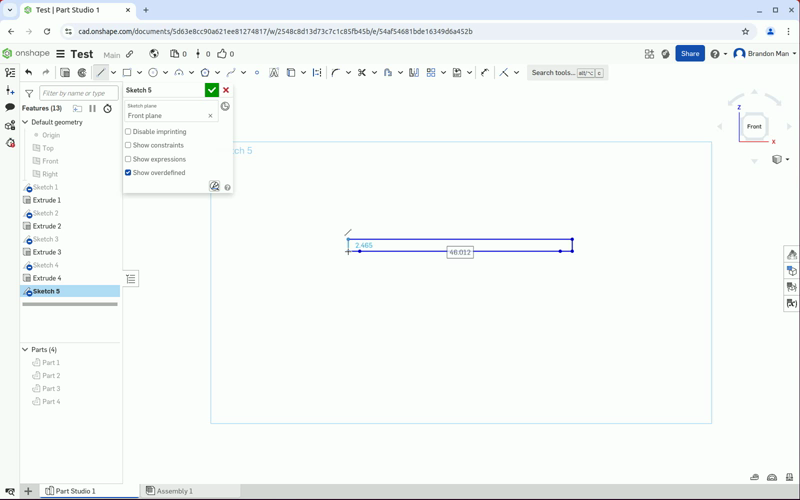
key_up(shift)
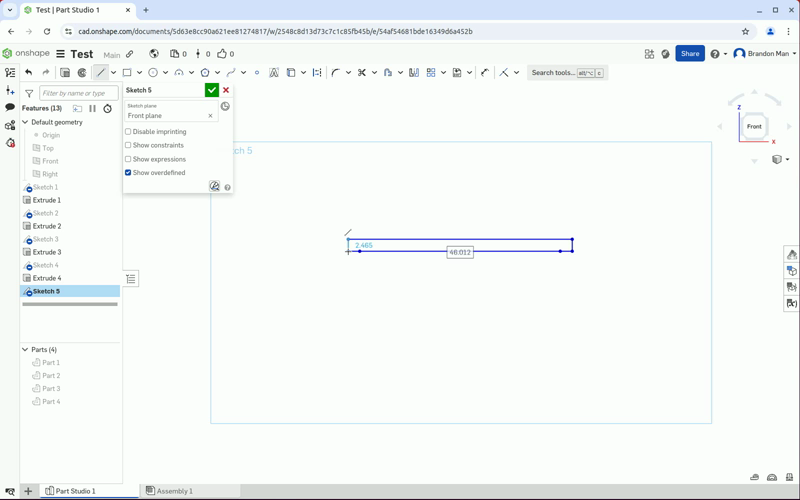
click(348, 251)
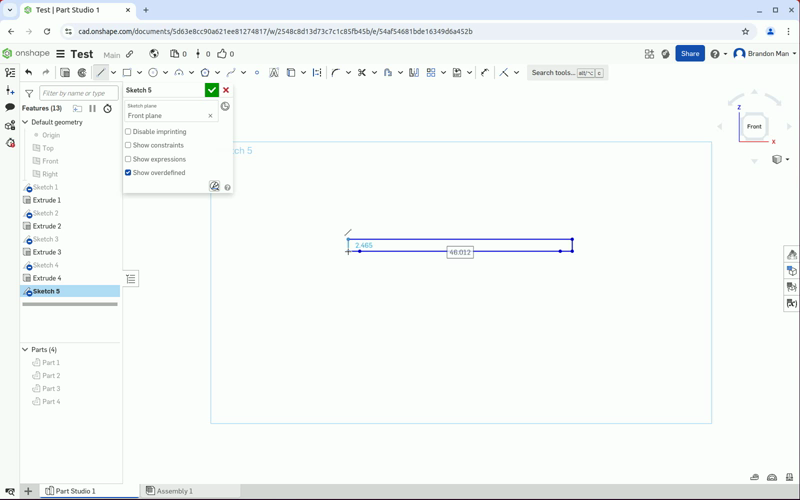
key(esc)
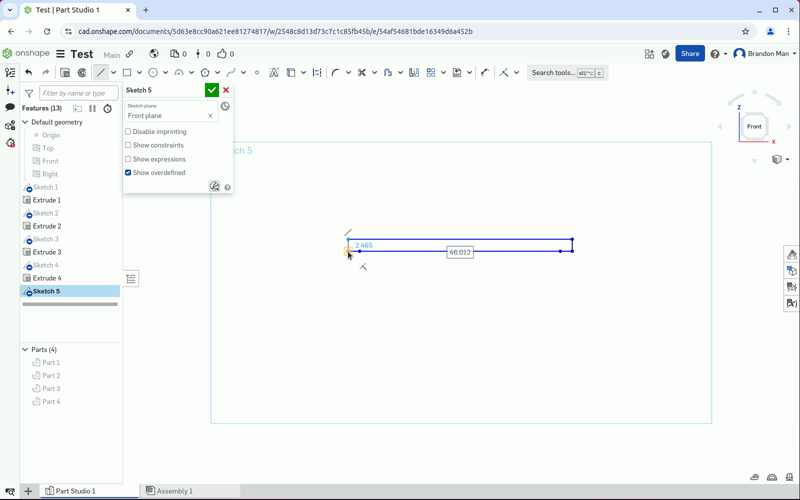
mouse_move(366, 244)
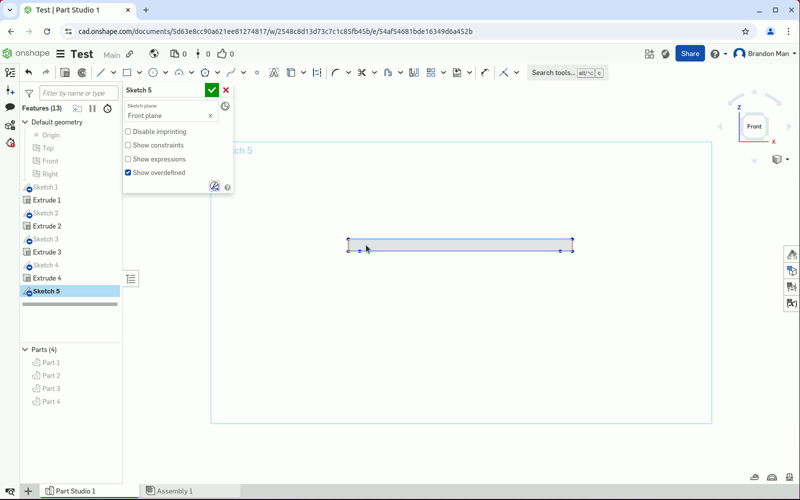
click(366, 244)
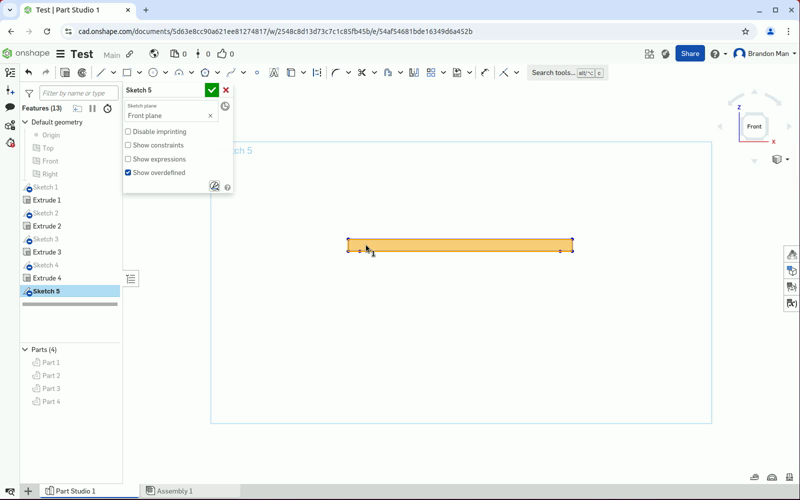
mouse_move(73, 352)
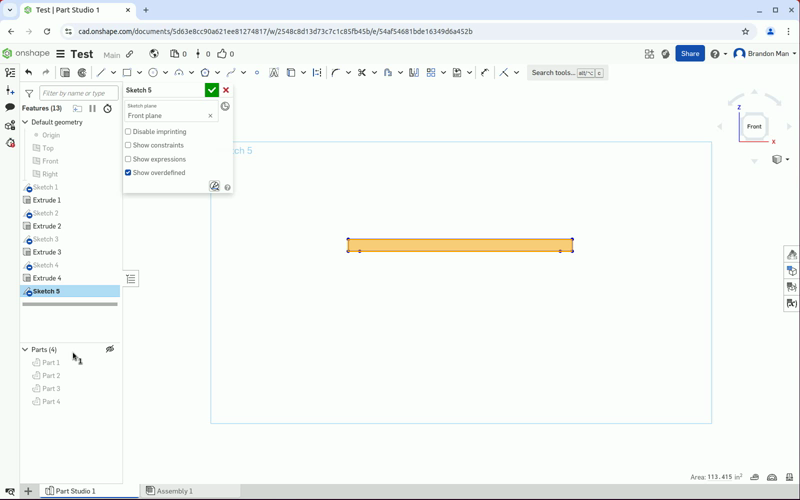
key(shift+y)
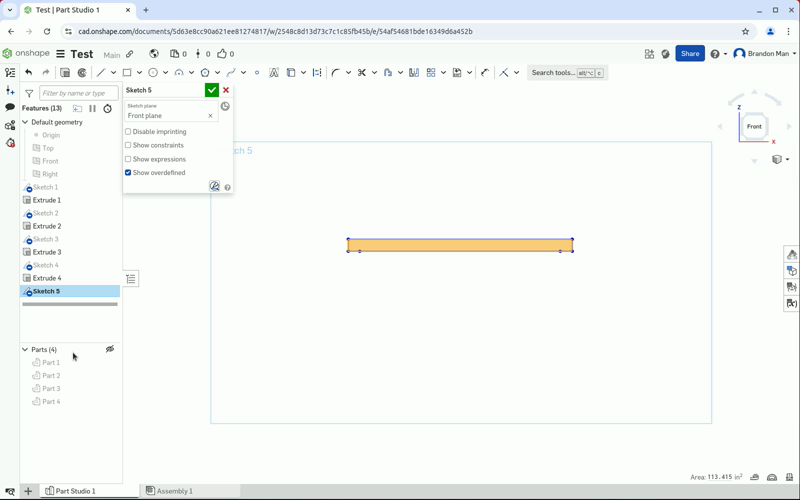
key(shift+e)
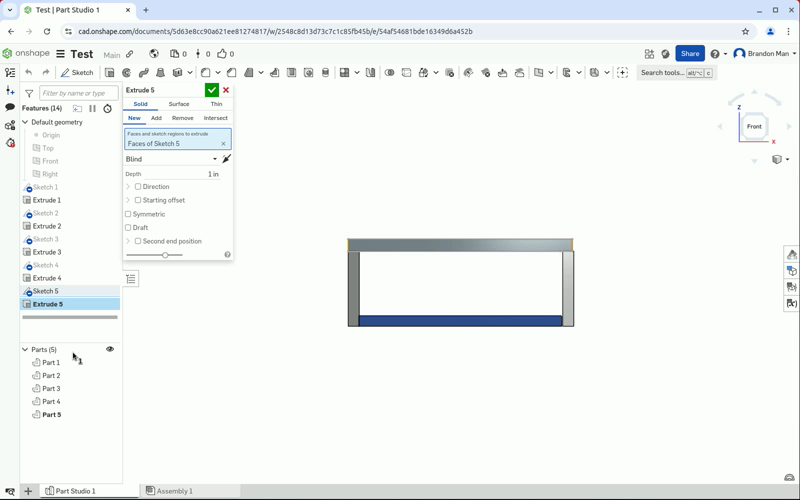
mouse_move(143, 106)
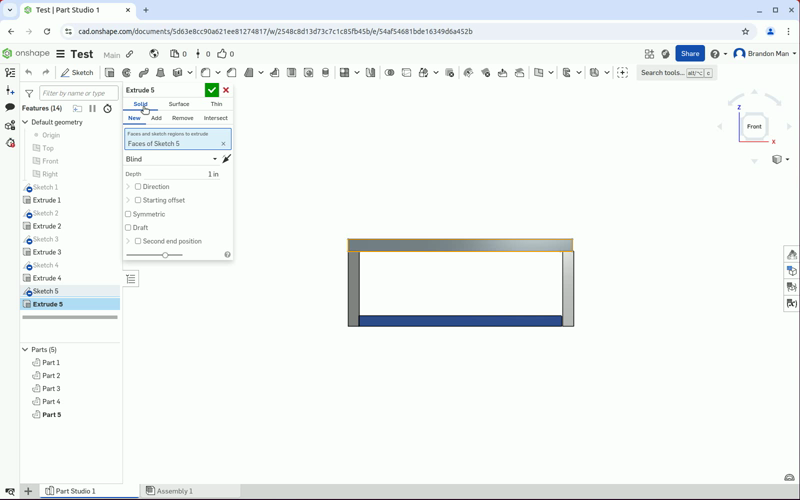
click(143, 106)
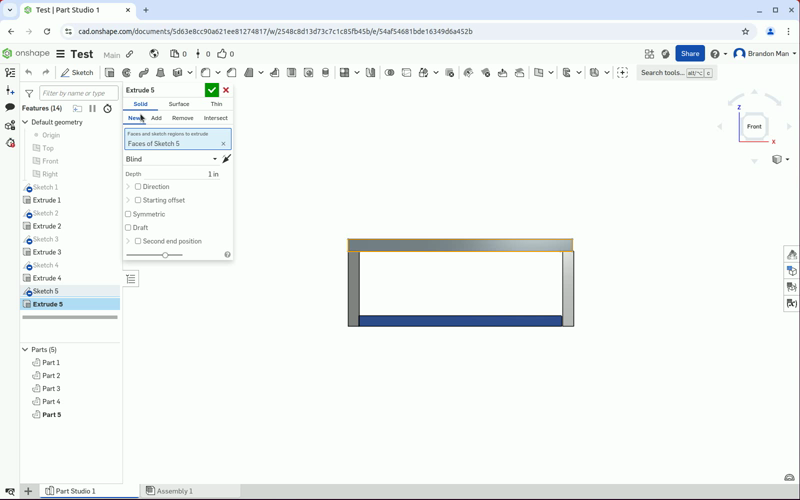
mouse_move(137, 120)
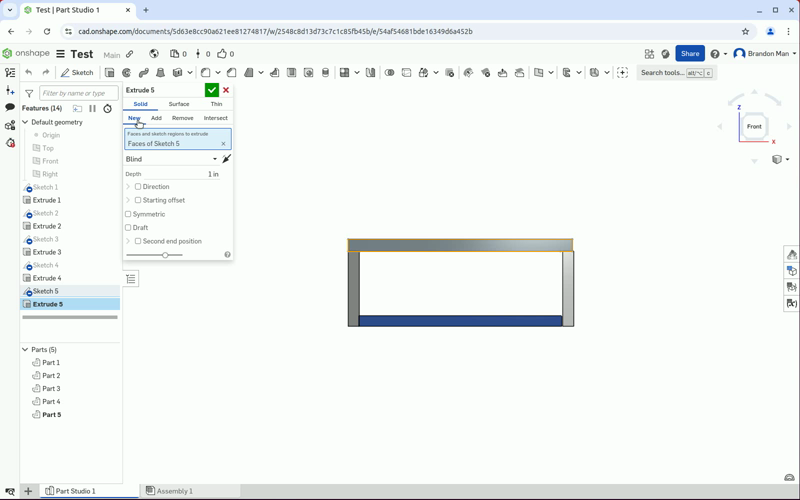
click(137, 120)
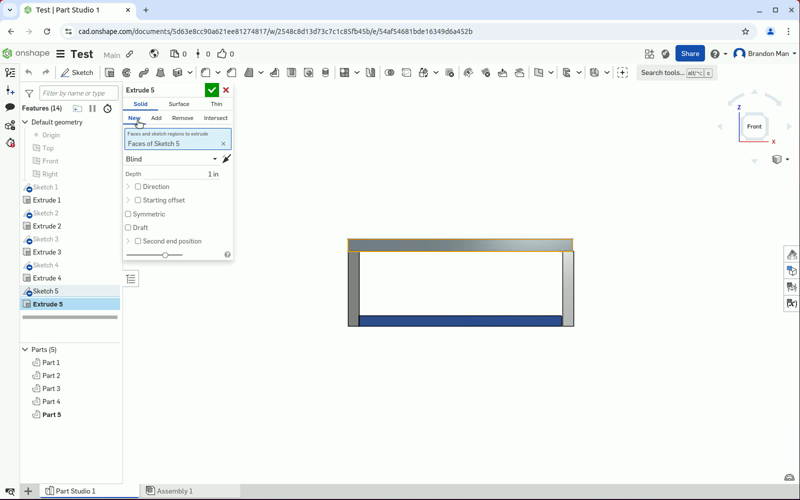
key(tab, 4)
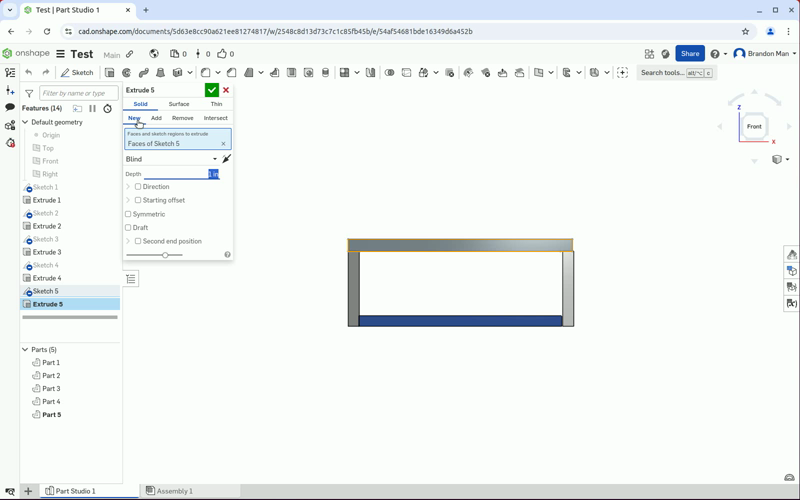
text(-8.906)
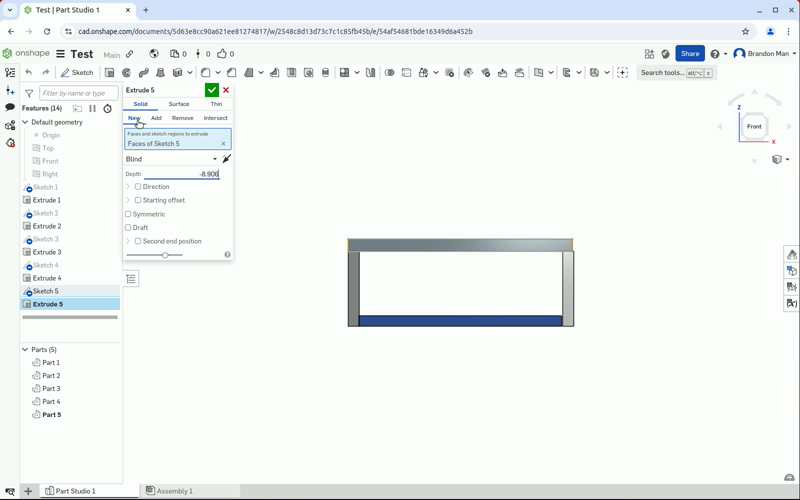
key(enter)
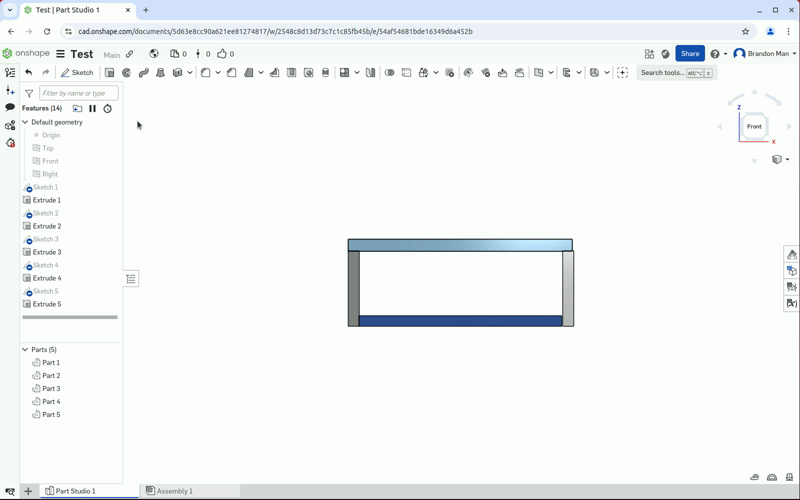
key(shift+h)
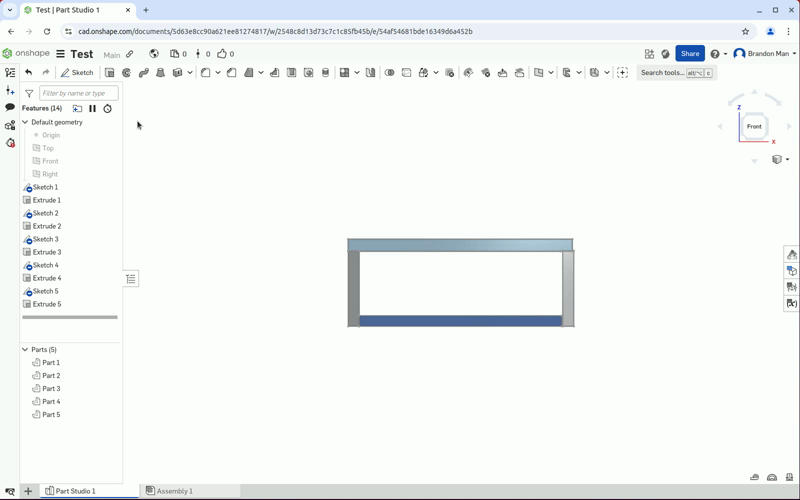
key(shift+h)
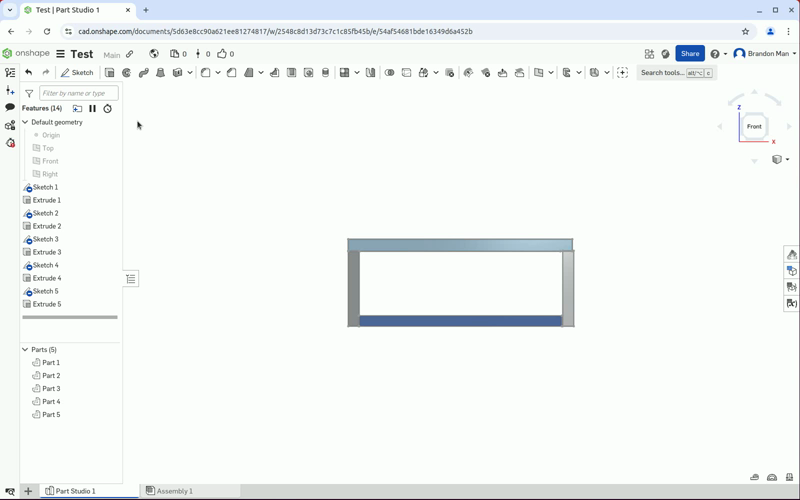
key(shift+7)
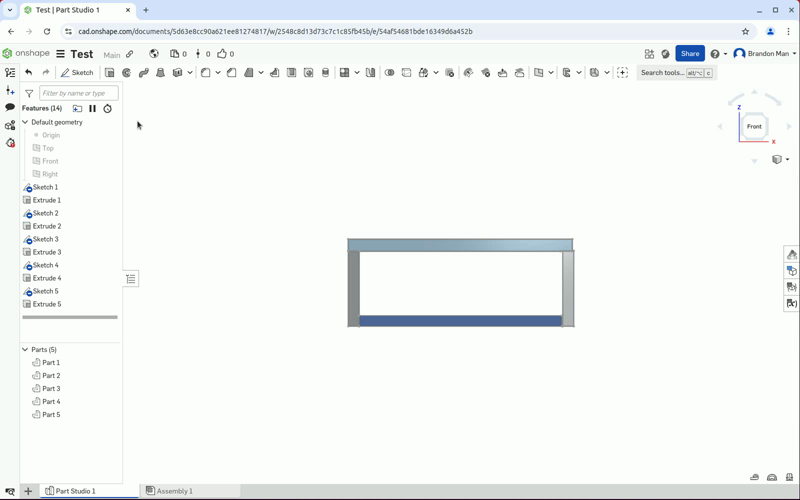
key(left, 2)
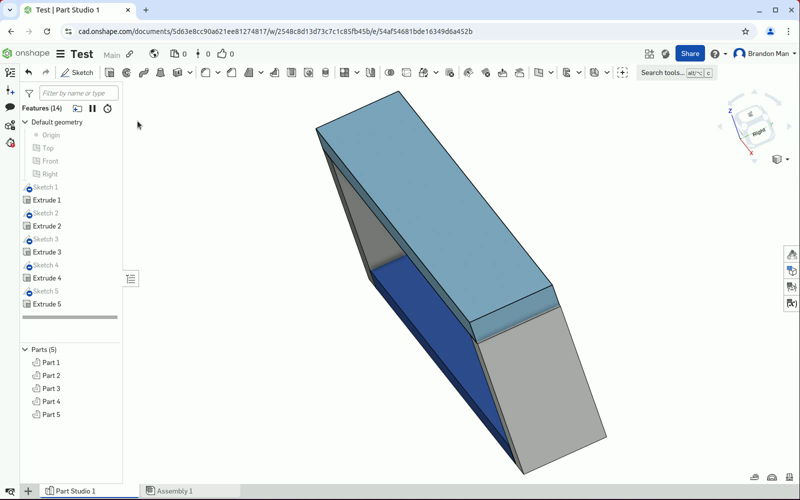
key(down, 2)
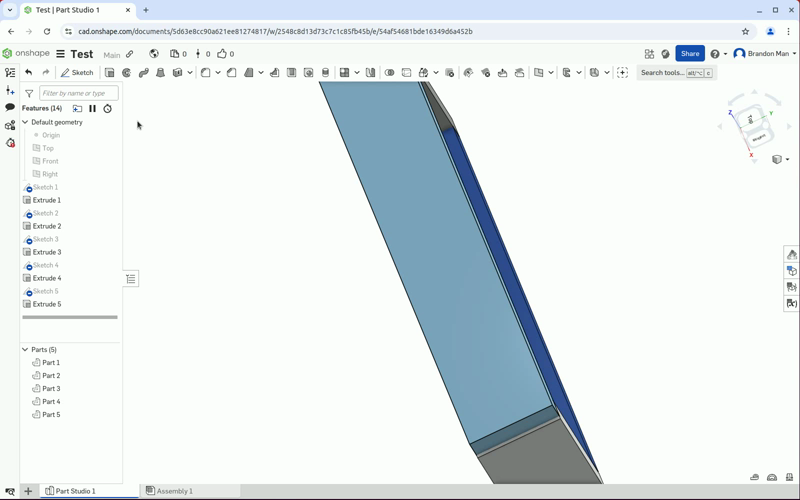
key(up, 2)
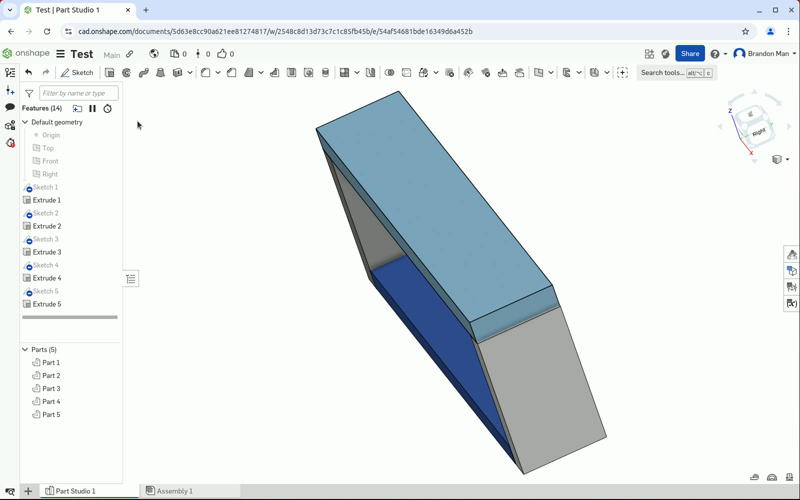
key(right, 2)
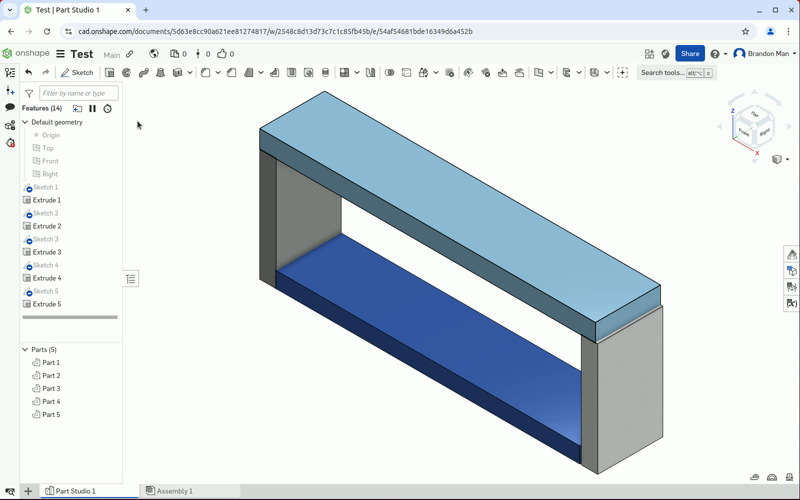
mouse_move(73, 189)
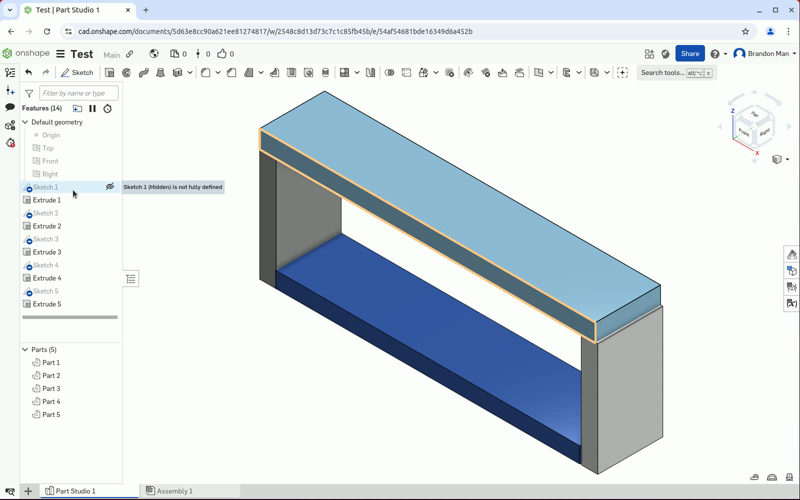
click(73, 189)